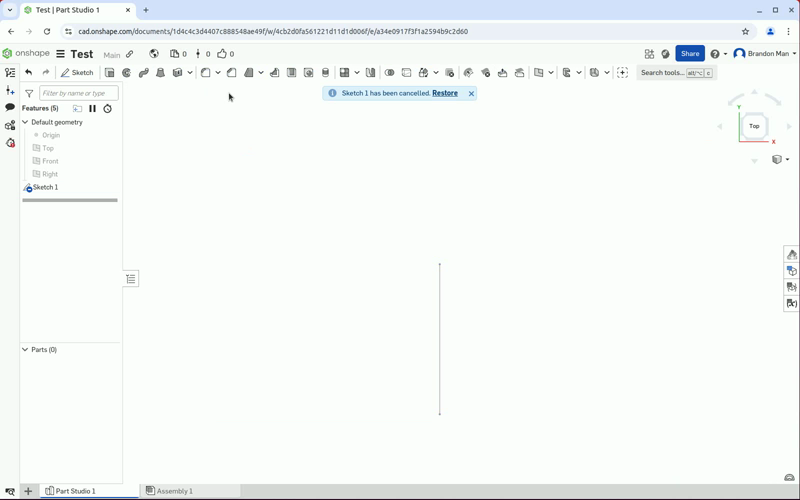
key(shift+h)
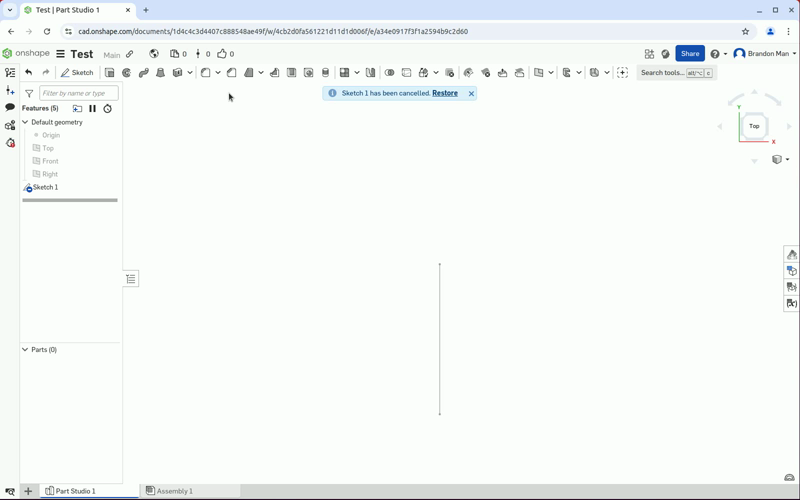
key(shift+s)
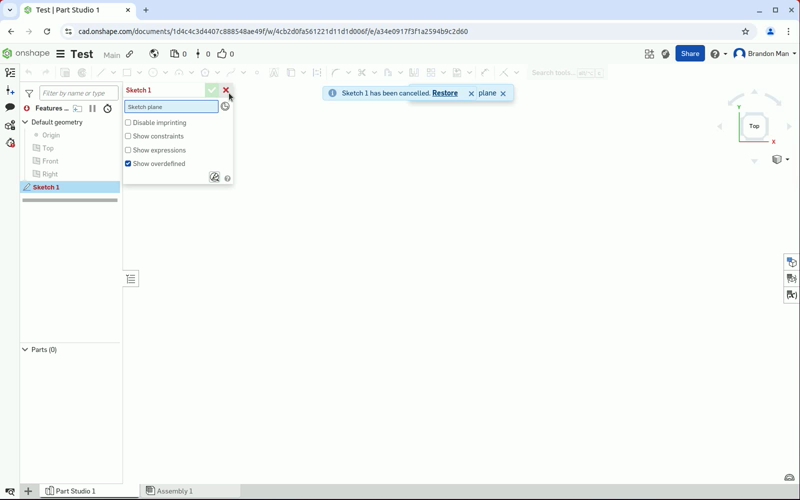
mouse_move(73, 150)
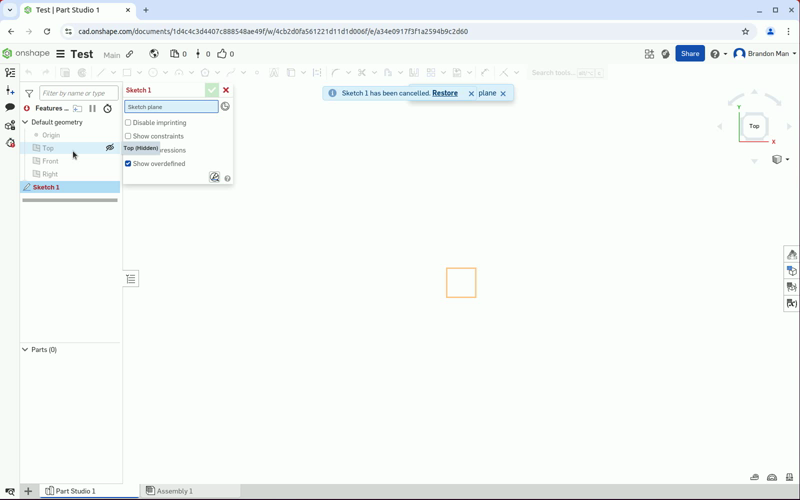
click(73, 150)
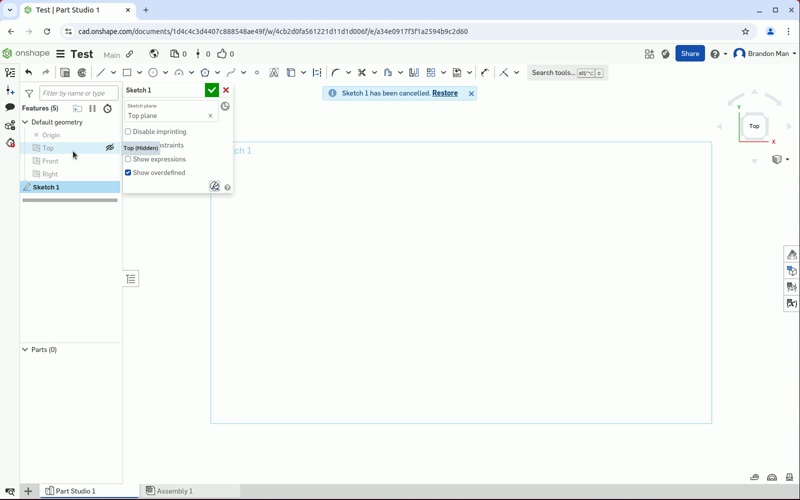
mouse_move(73, 352)
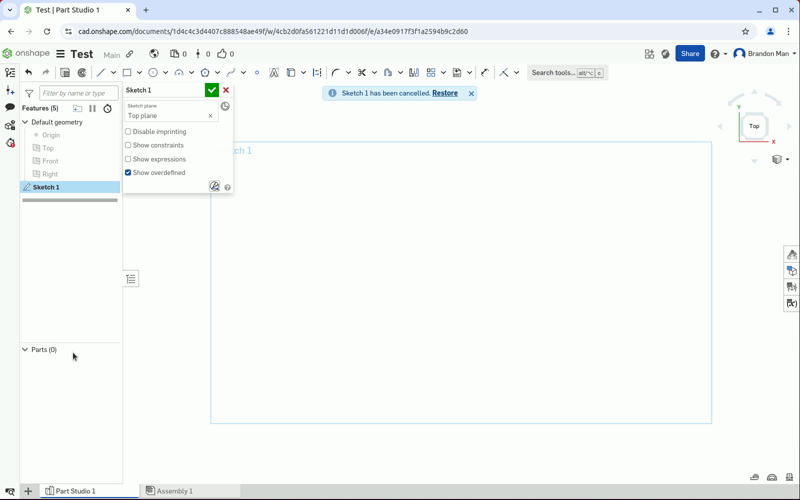
key(y)
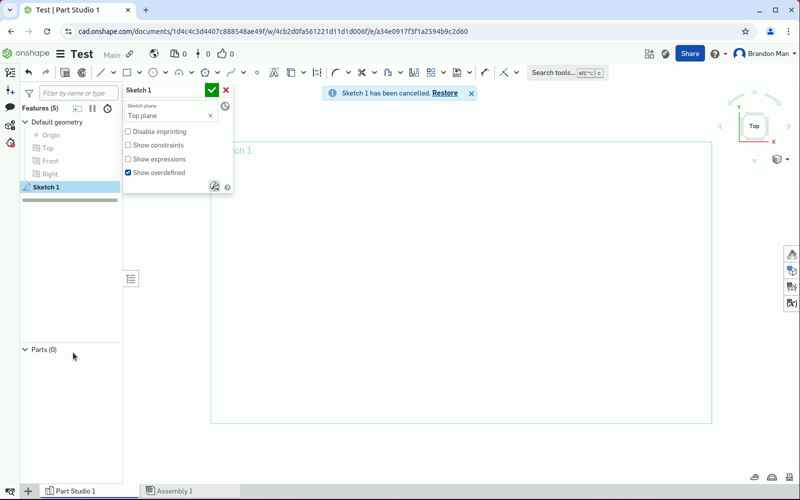
key(l)
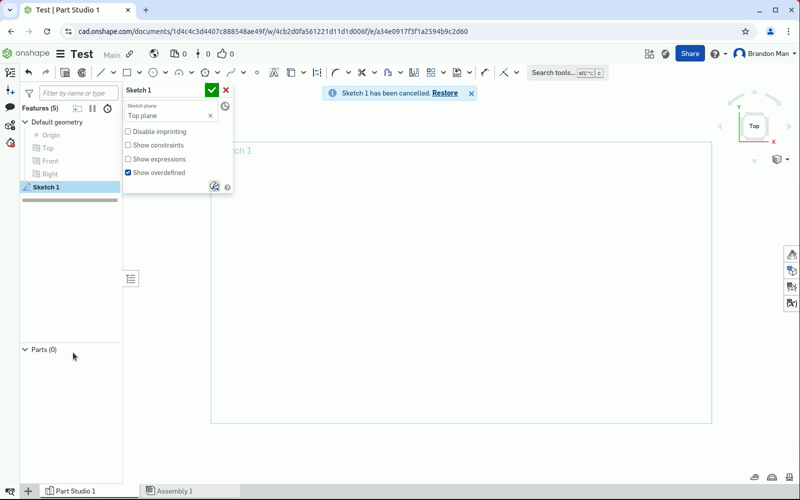
key_down(shift)
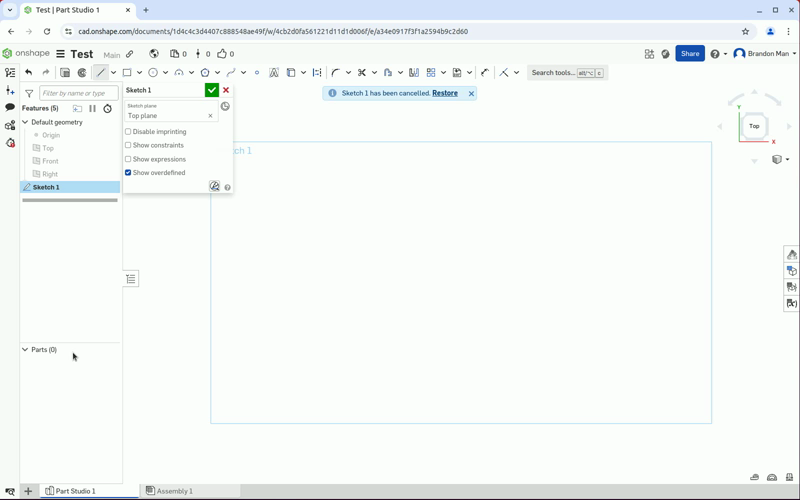
mouse_move(423, 314)
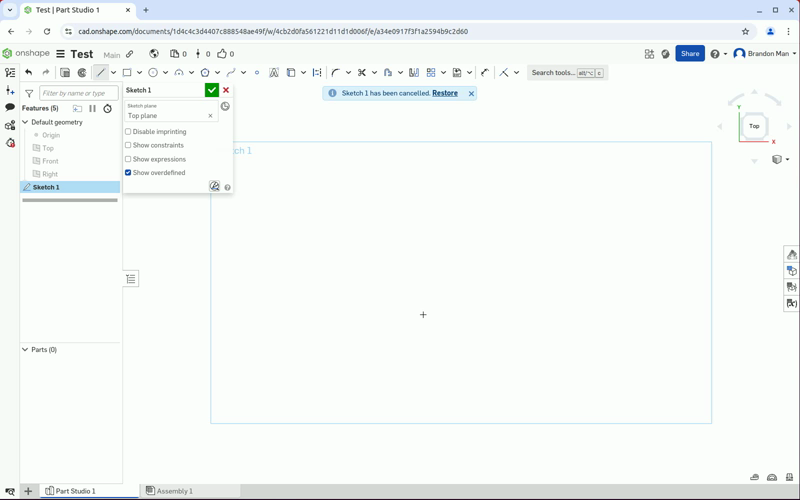
click(423, 314)
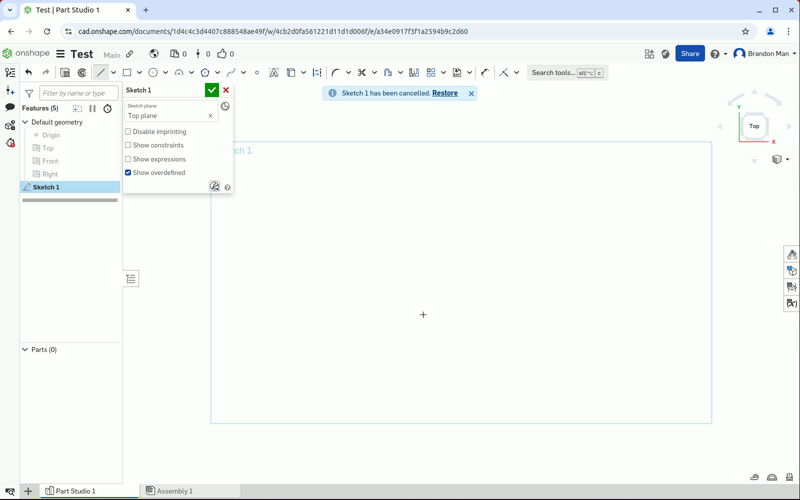
key_up(shift)
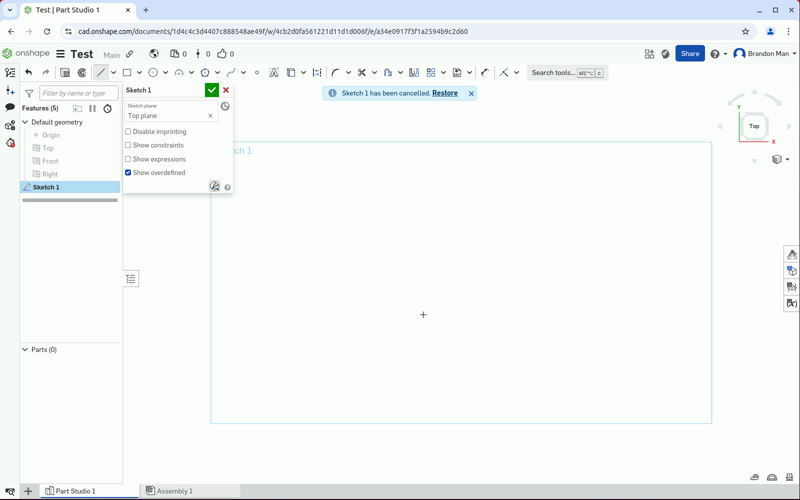
key_down(shift)
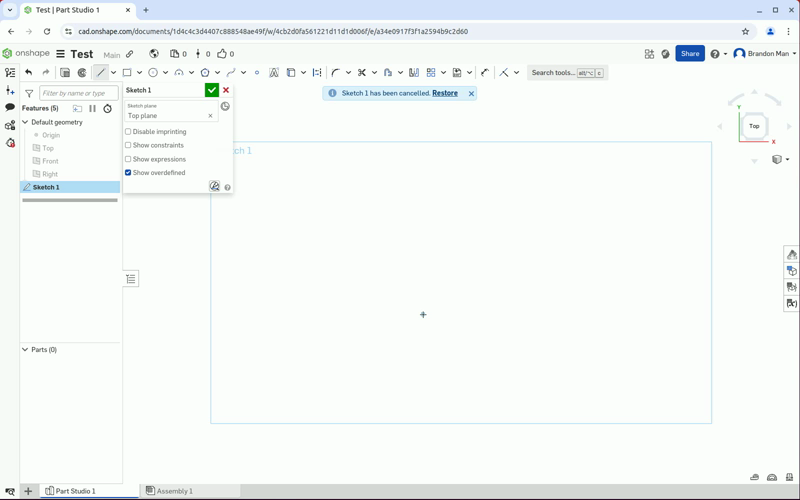
mouse_move(567, 314)
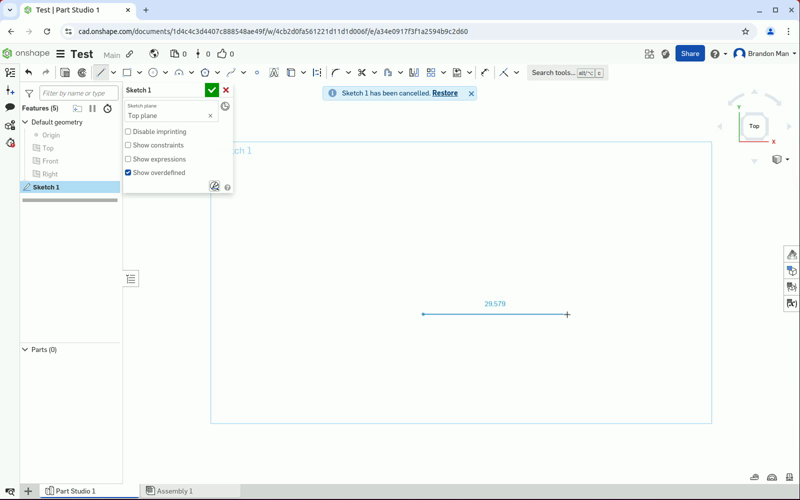
click(567, 314)
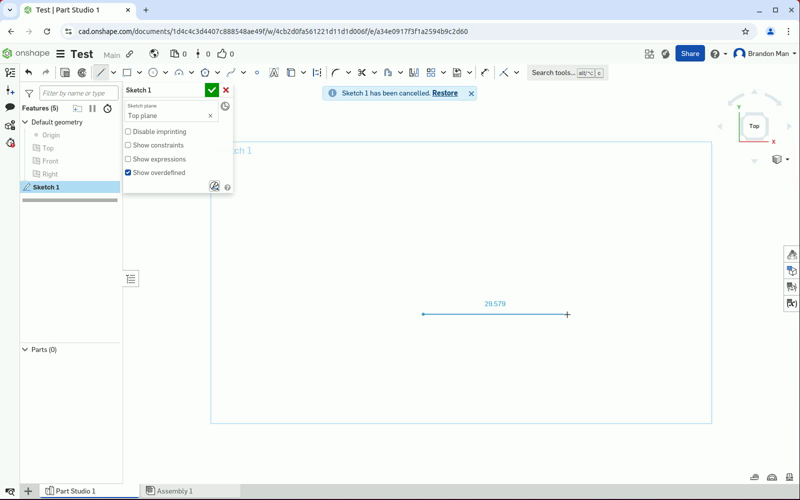
key_up(shift)
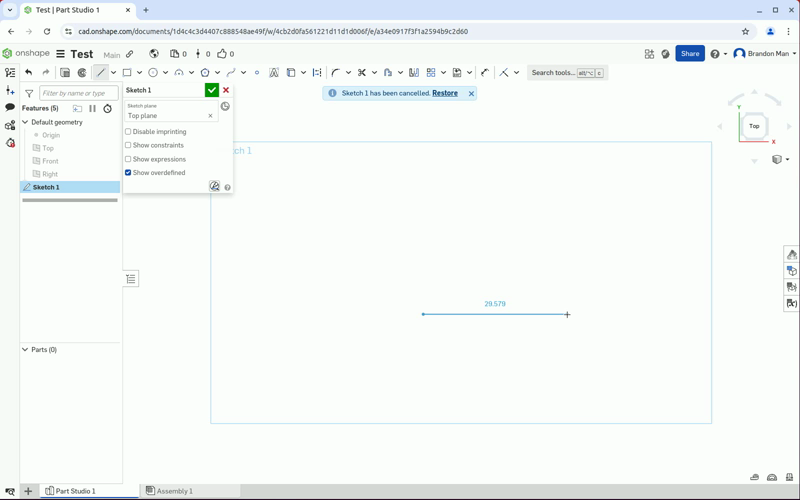
key_down(shift)
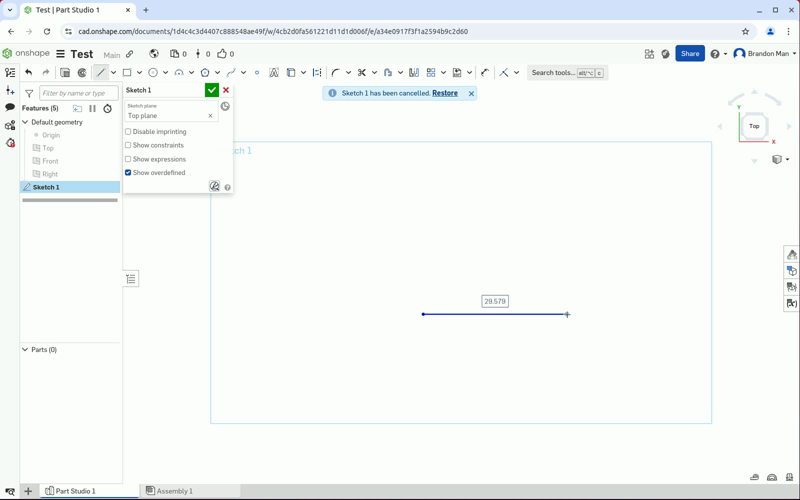
mouse_move(567, 251)
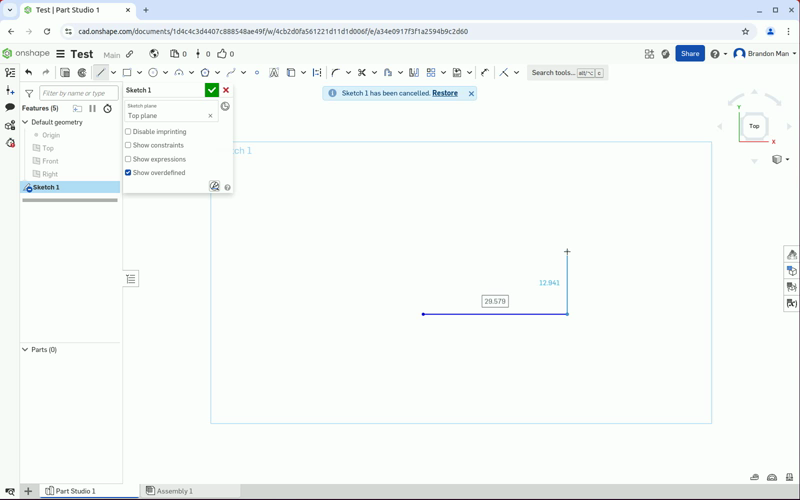
click(567, 251)
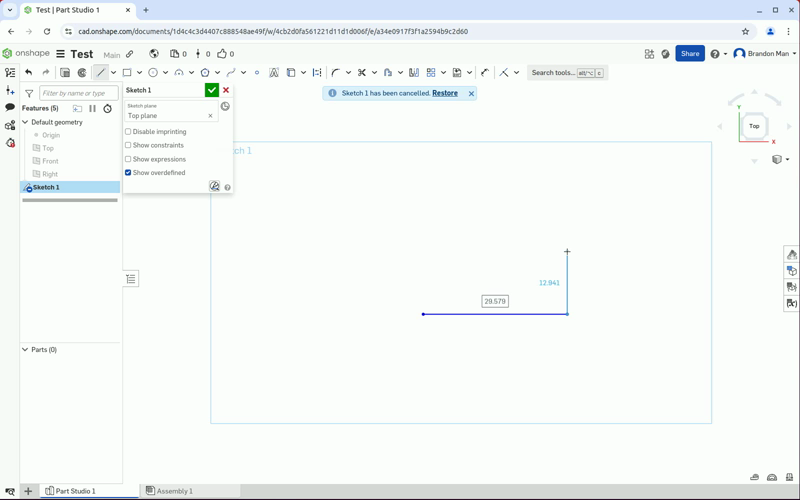
key_up(shift)
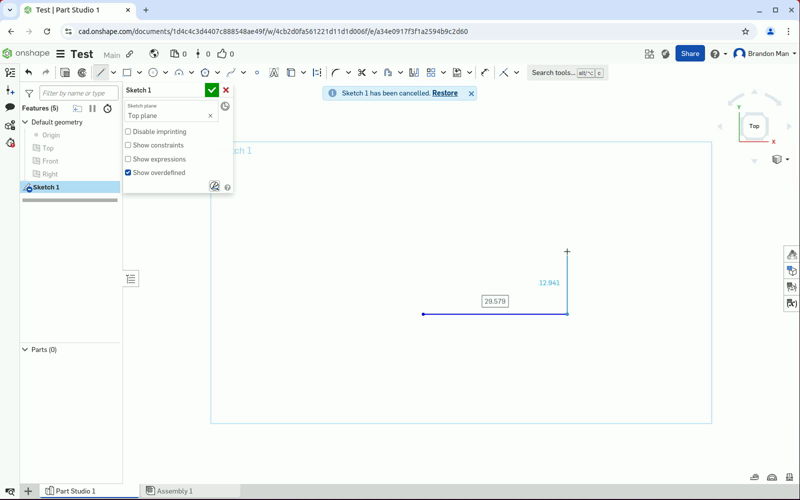
key_down(shift)
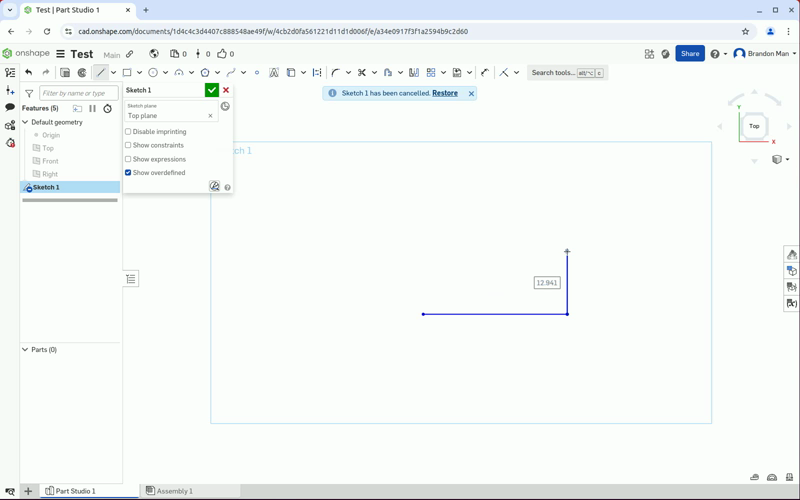
mouse_move(423, 251)
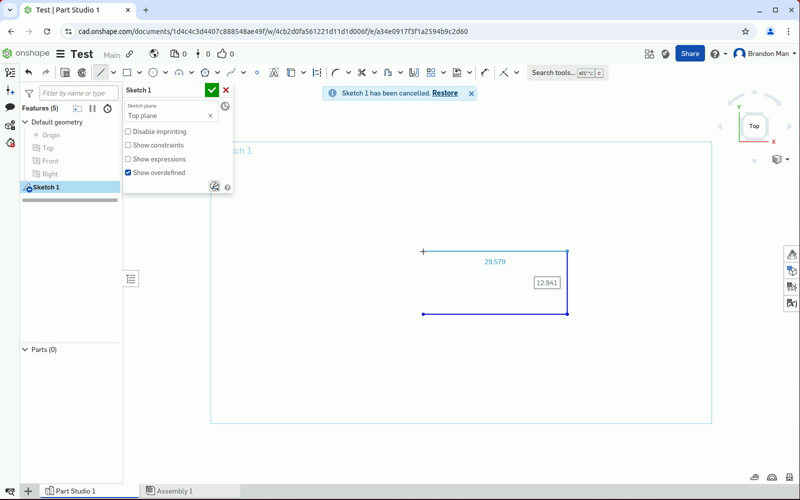
click(423, 251)
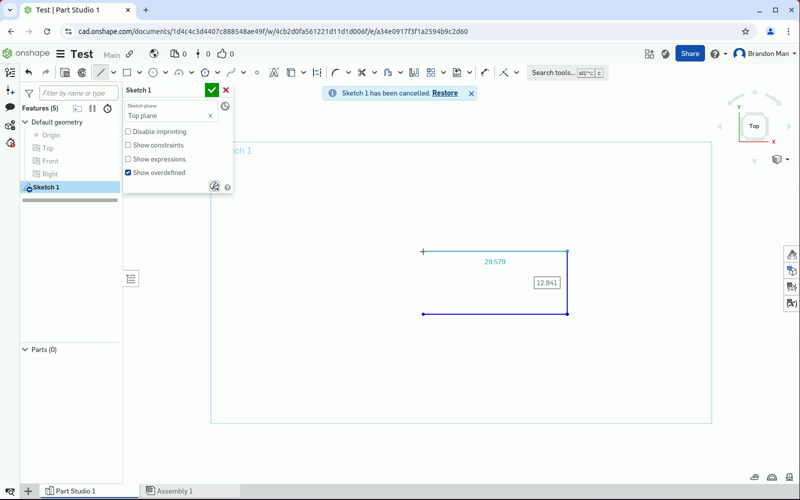
key_up(shift)
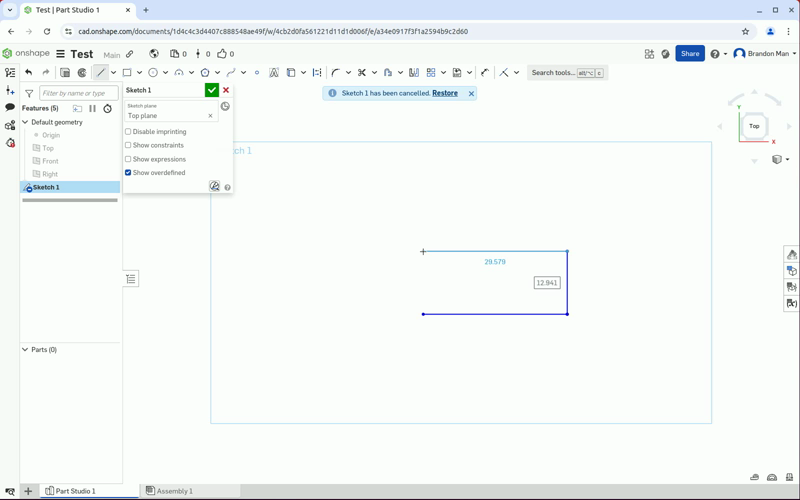
key_down(shift)
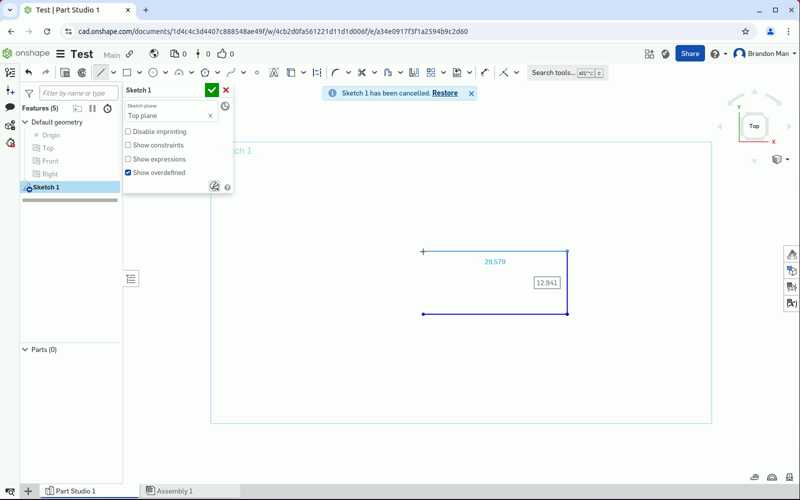
mouse_move(423, 314)
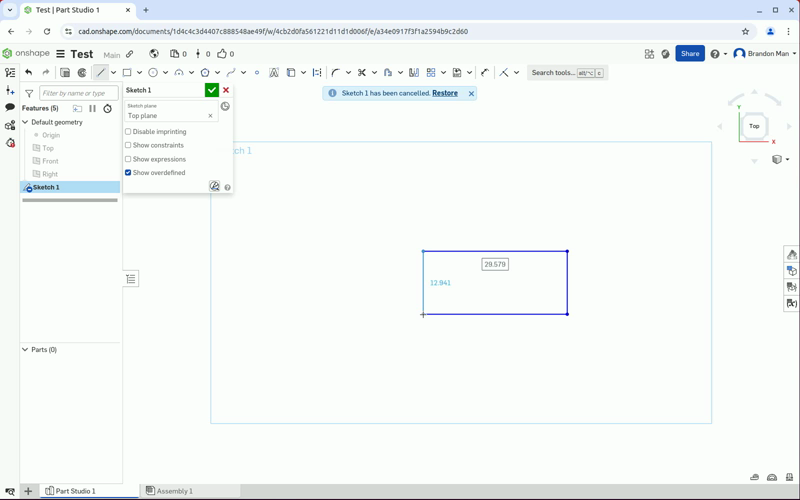
key_up(shift)
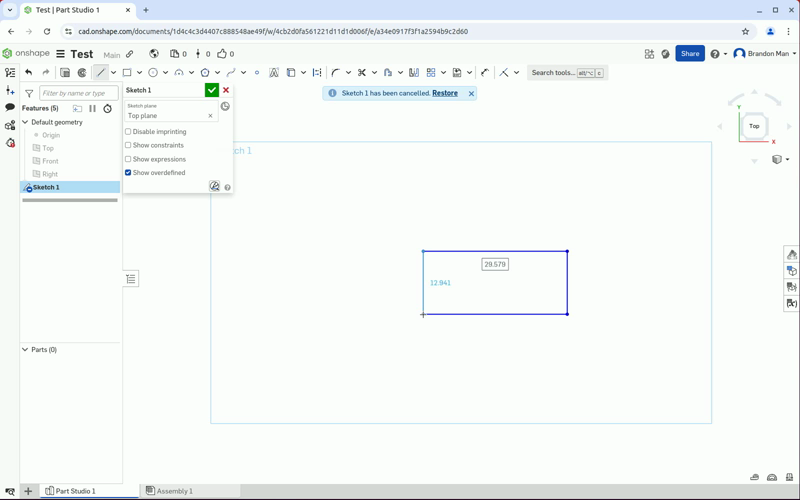
click(423, 314)
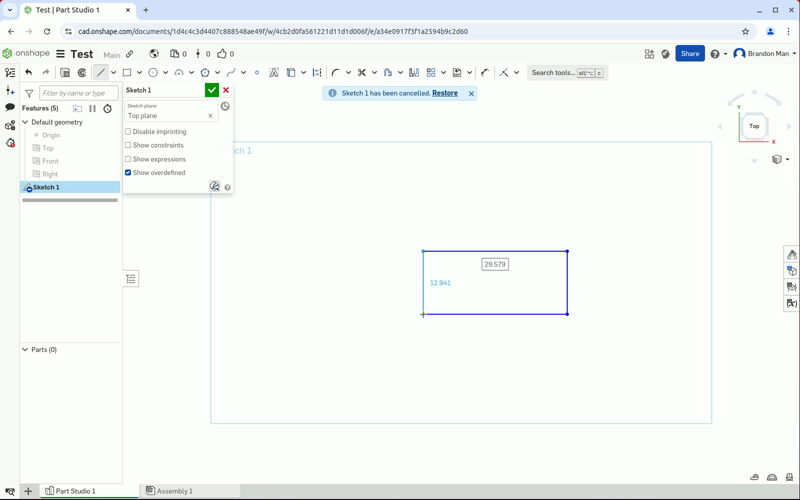
key(esc)
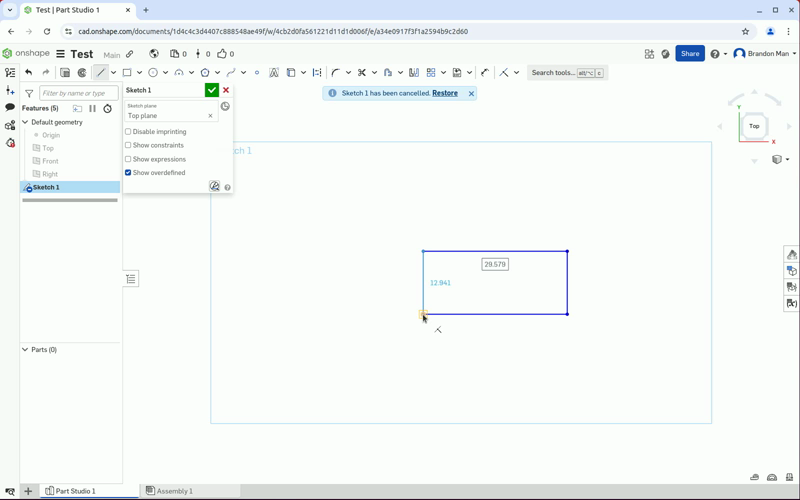
mouse_move(479, 298)
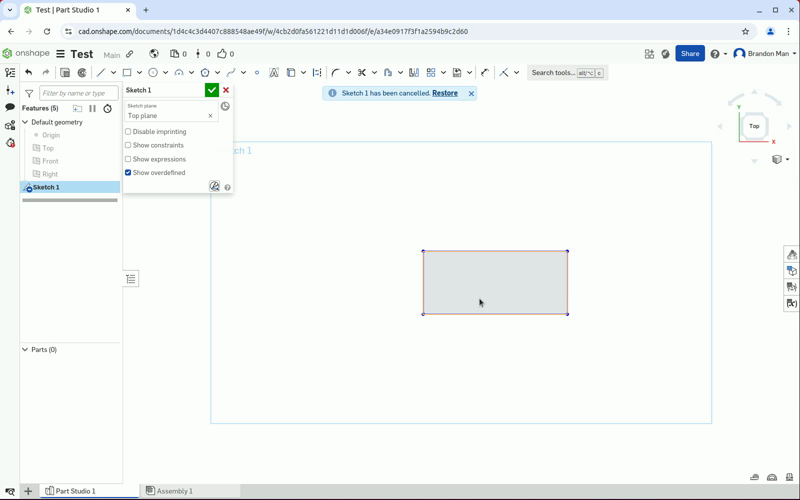
click(479, 298)
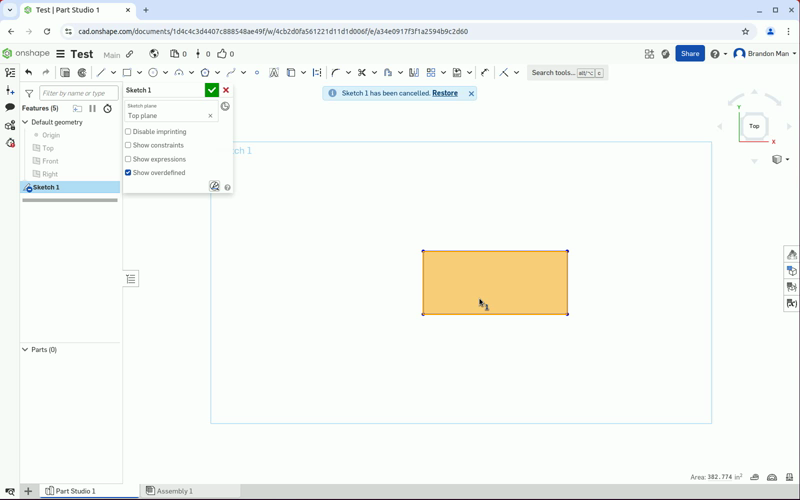
mouse_move(73, 352)
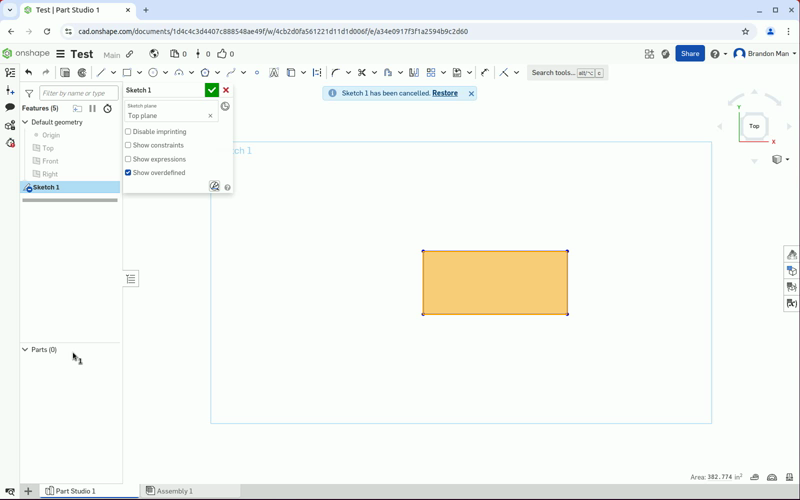
key(shift+y)
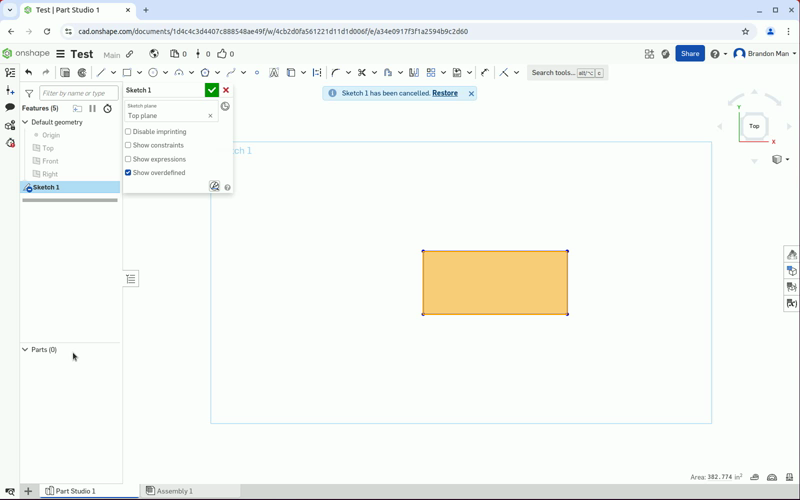
key(shift+e)
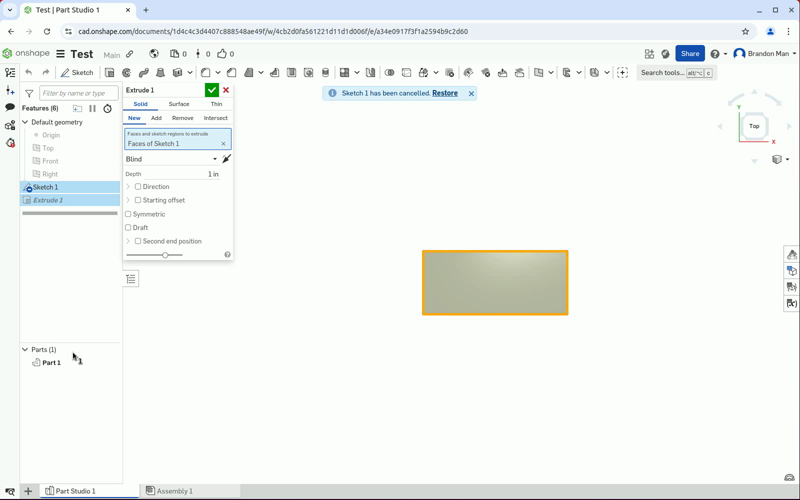
mouse_move(143, 106)
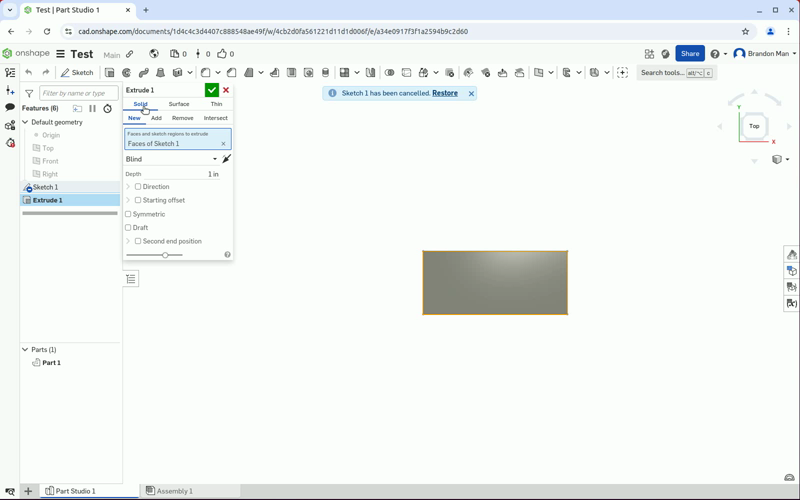
click(143, 106)
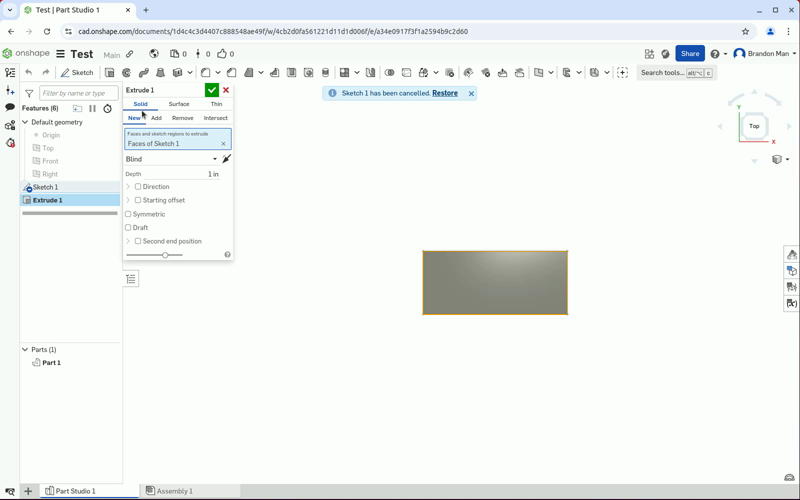
mouse_move(137, 120)
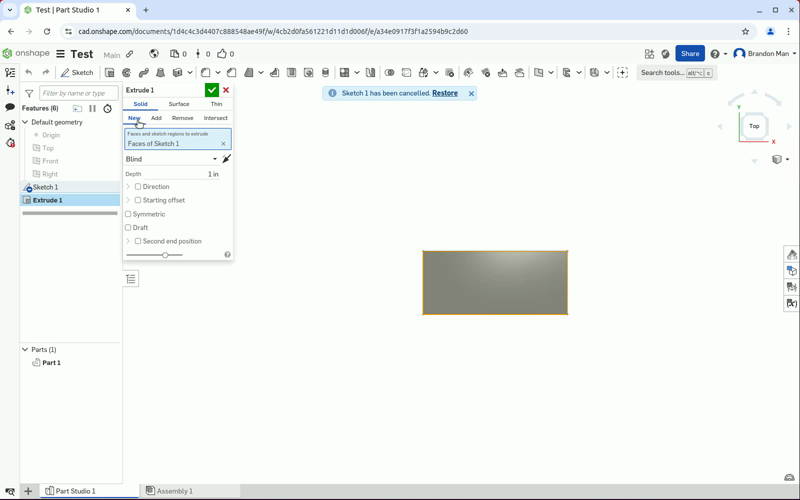
click(137, 120)
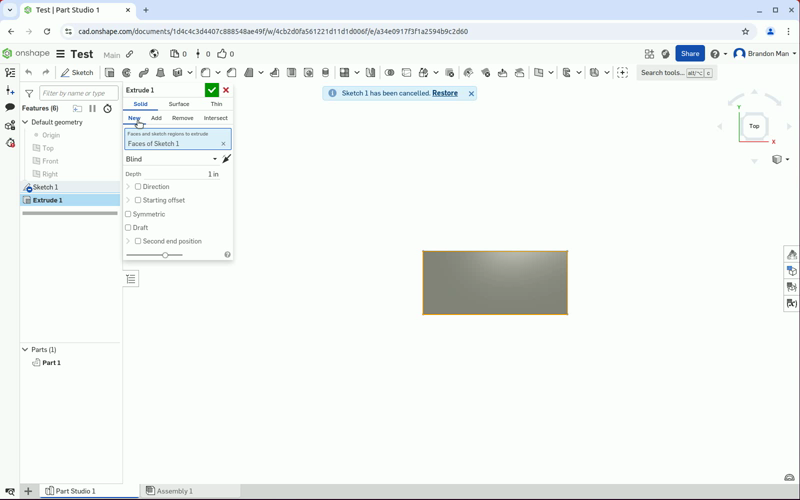
key(tab, 4)
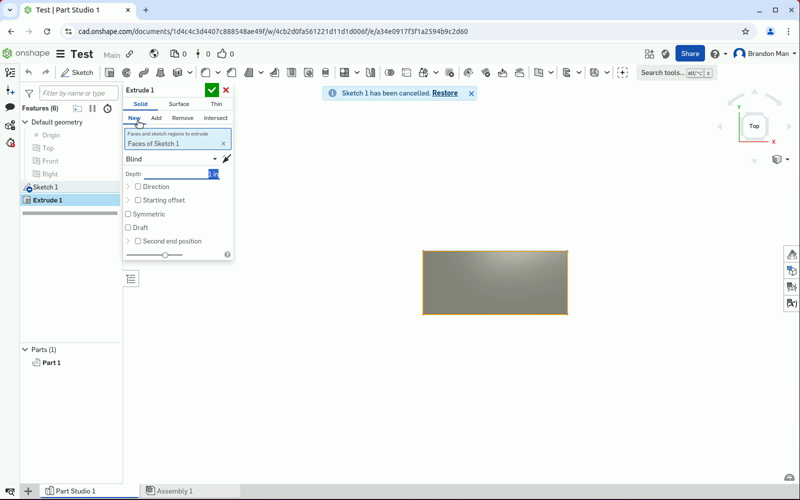
text(23.108)
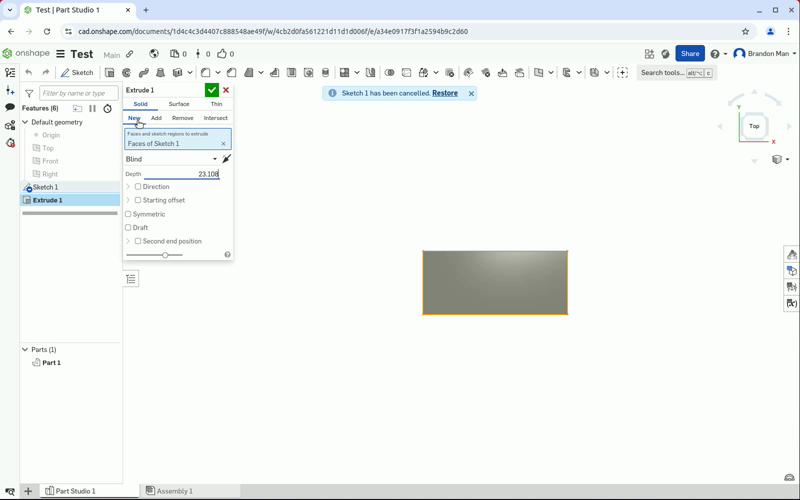
key(enter)
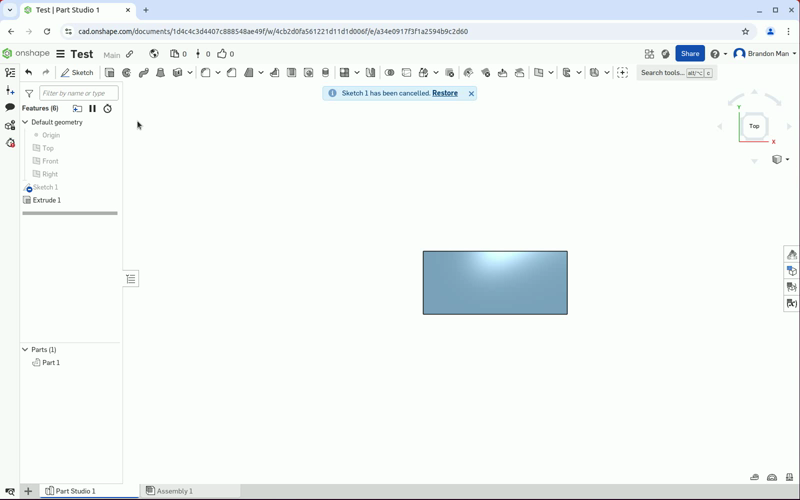
key(shift+h)
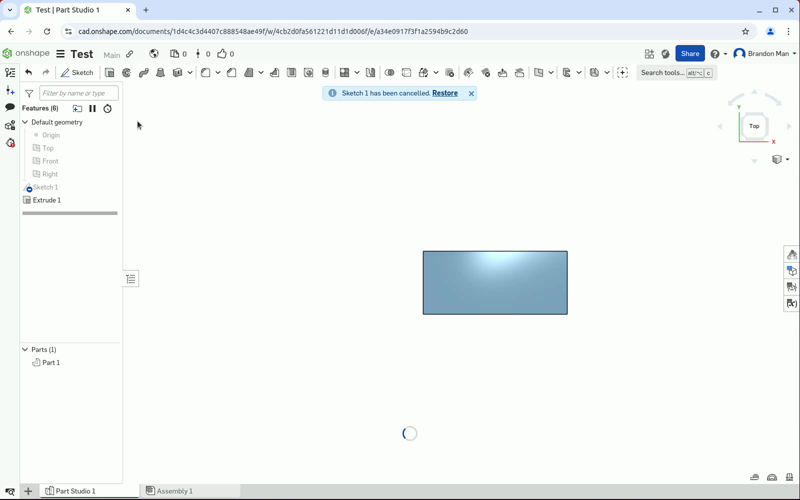
key(shift+h)
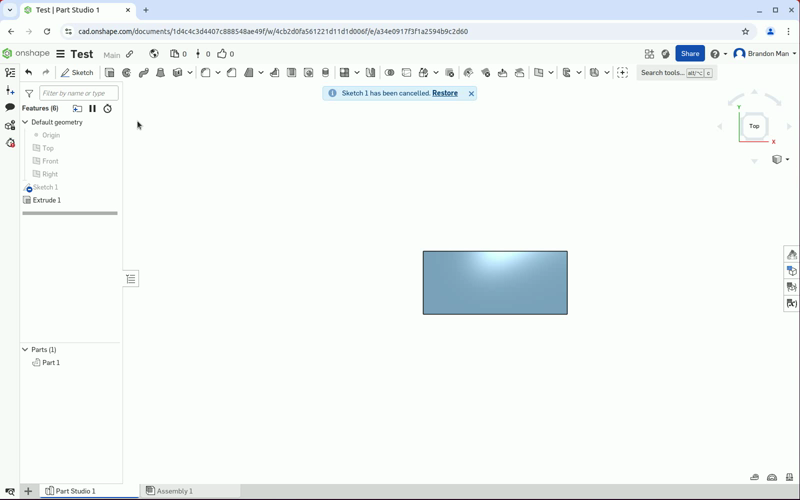
mouse_move(73, 189)
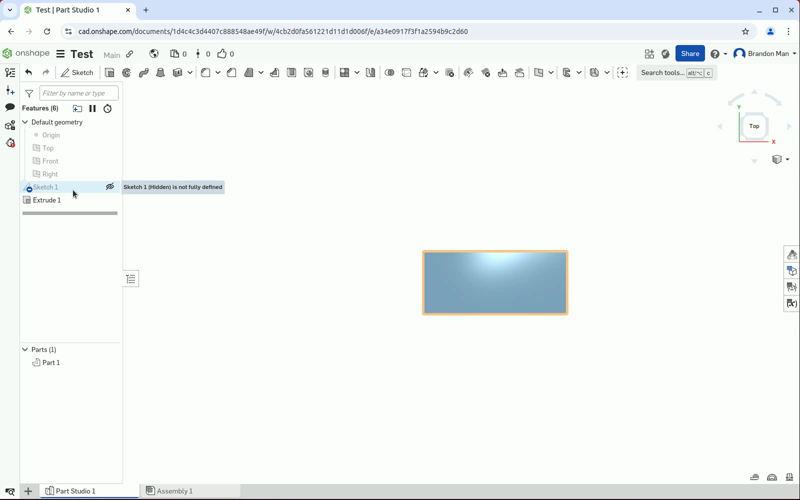
click(73, 189)
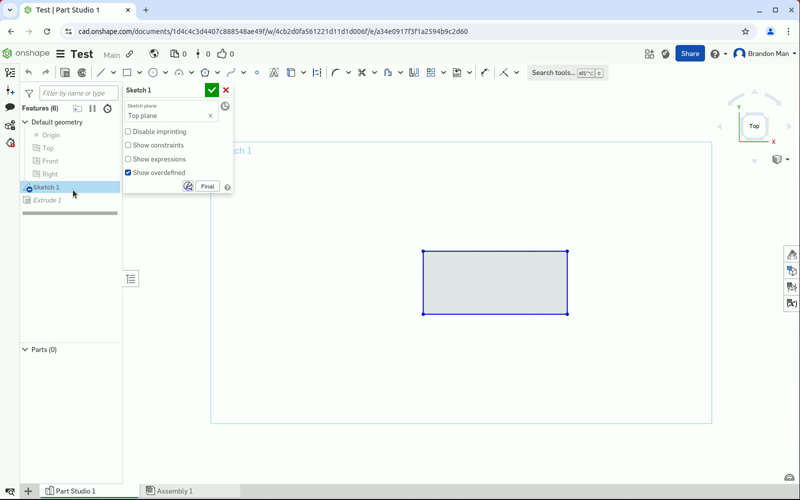
mouse_move(229, 92)
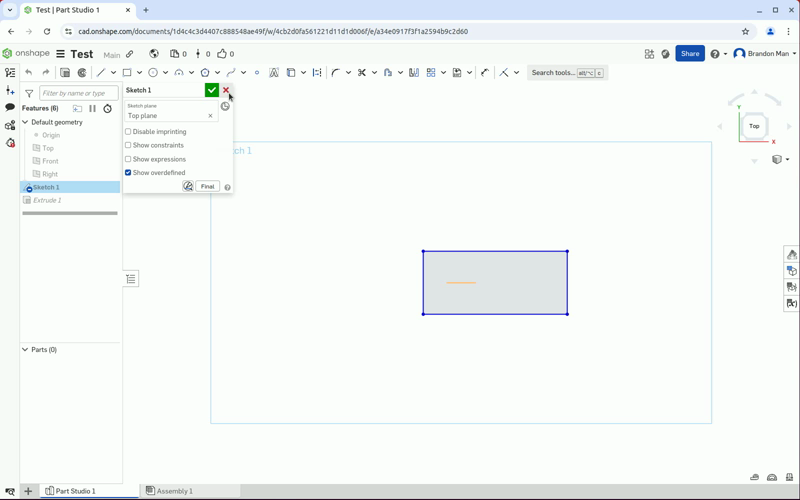
click(229, 92)
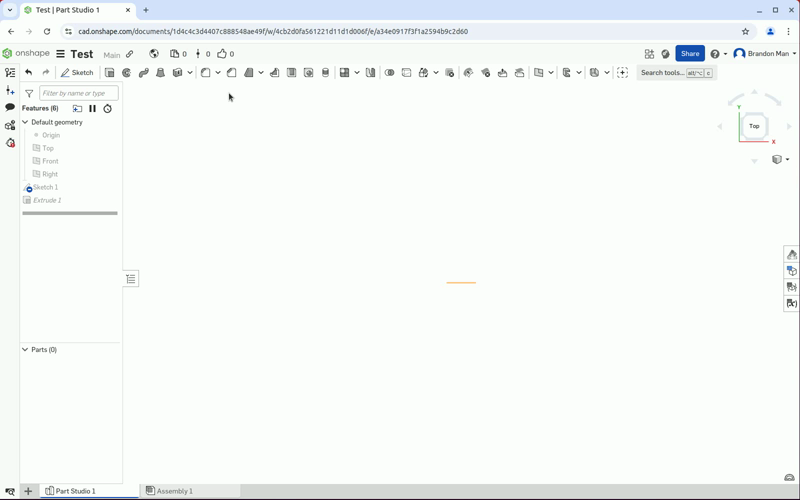
mouse_move(73, 352)
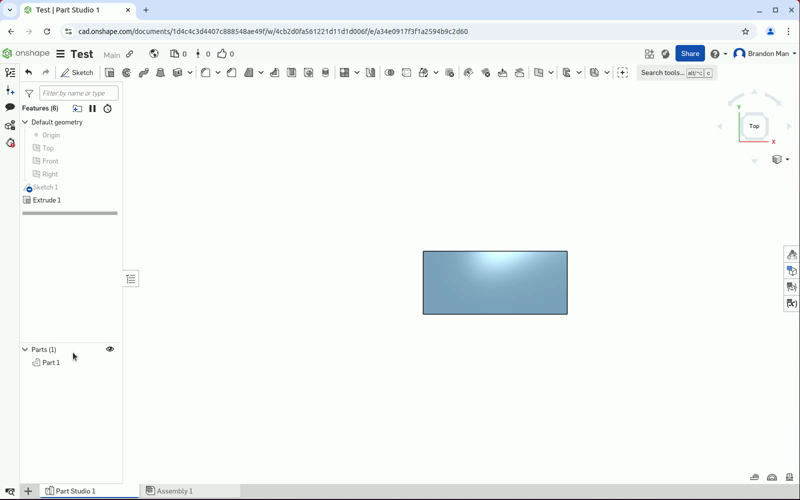
key(y)
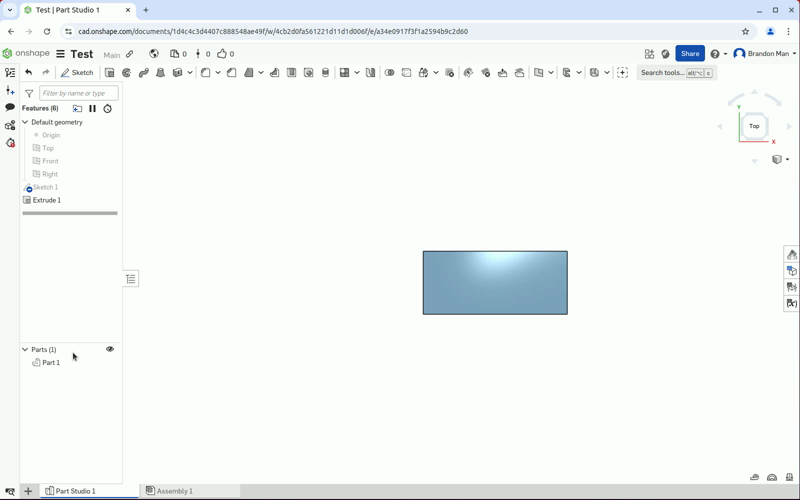
key(shift+p)
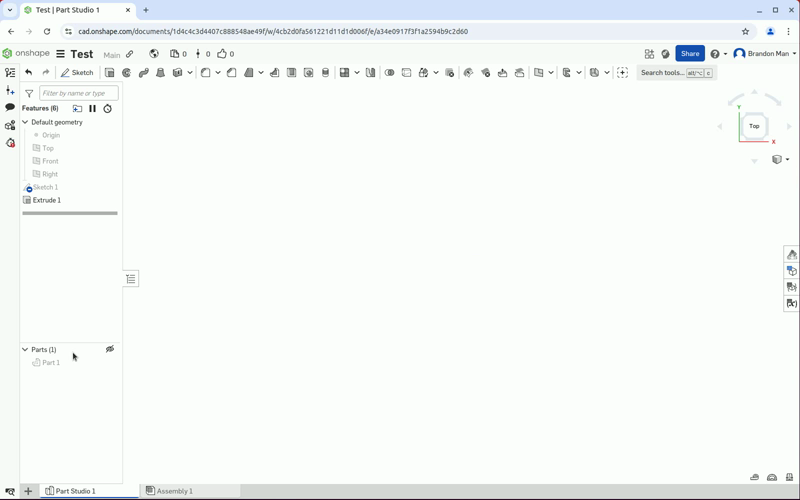
key(space)
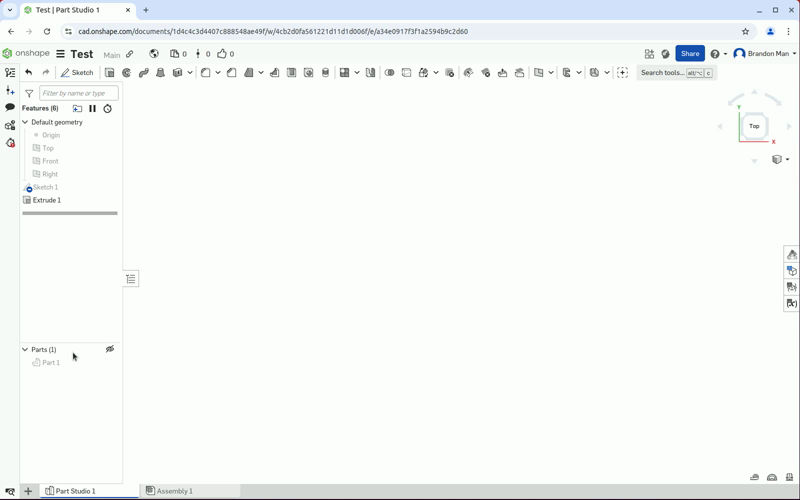
key_down(shift)
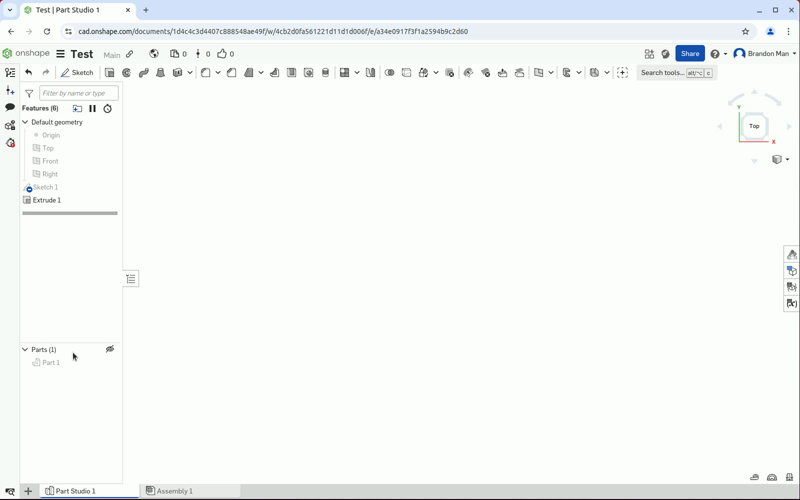
key(up)
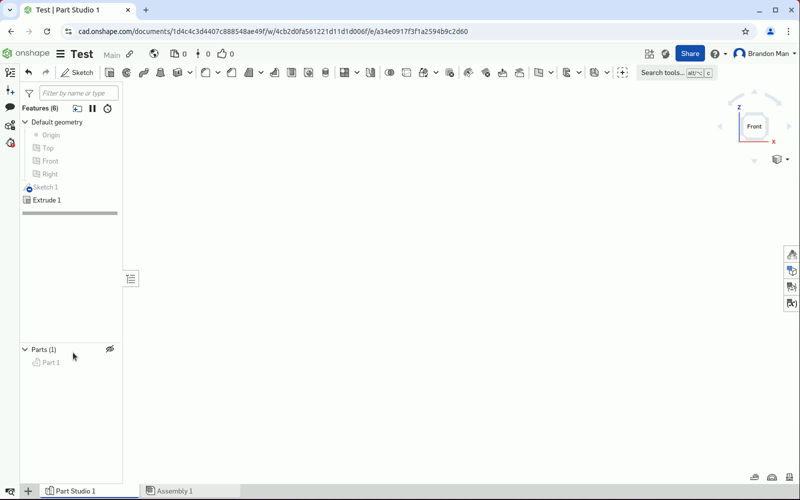
key_up(shift)
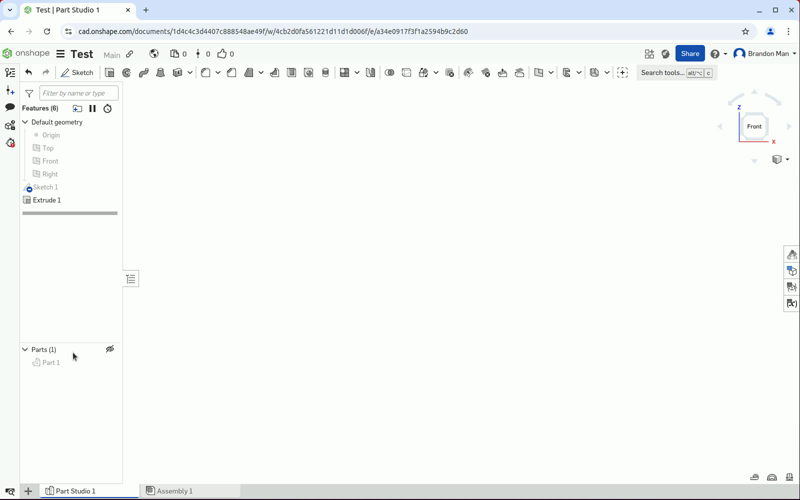
mouse_move(73, 352)
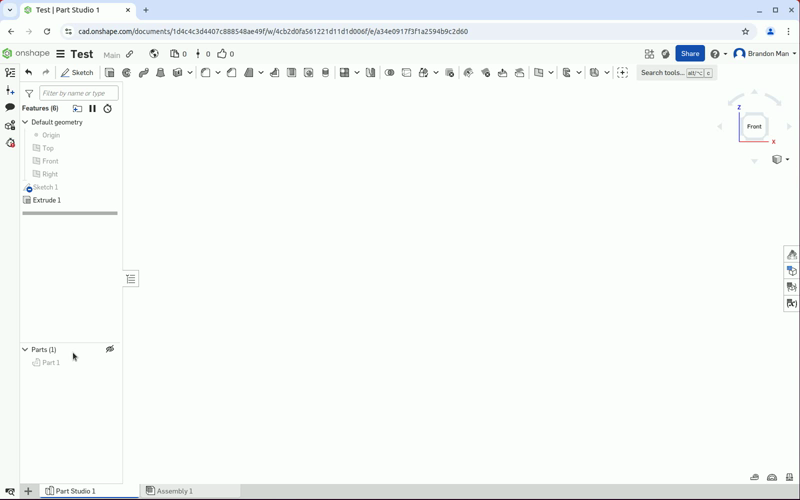
key(shift+y)
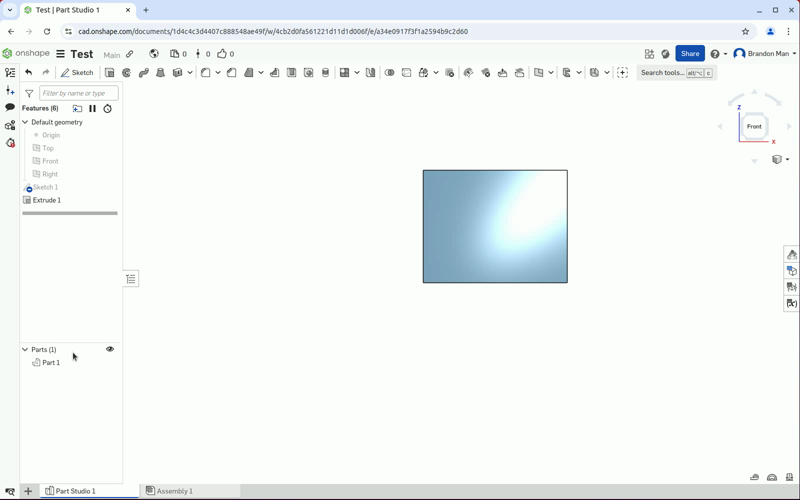
mouse_move(541, 75)
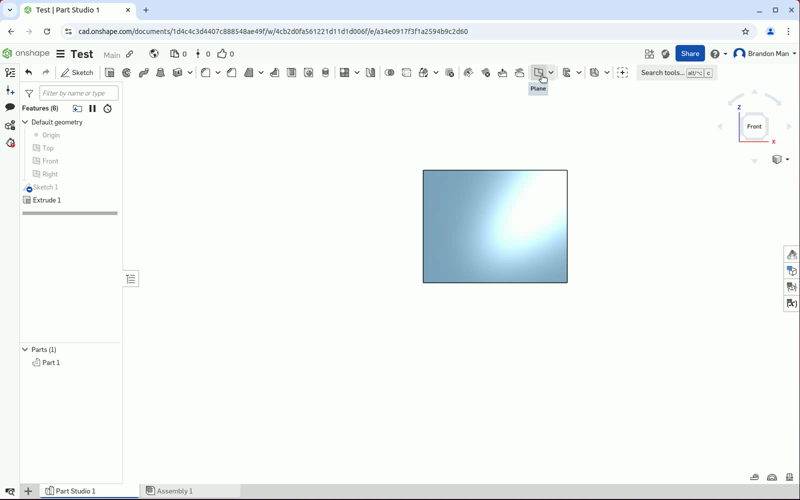
click(541, 75)
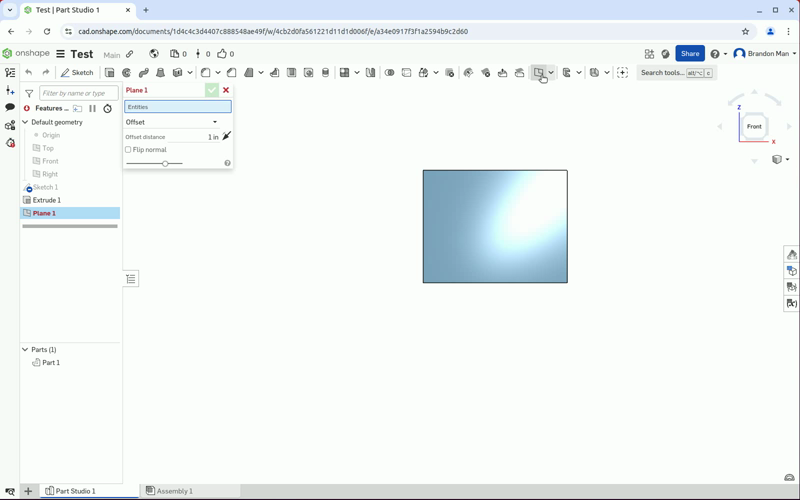
mouse_move(73, 163)
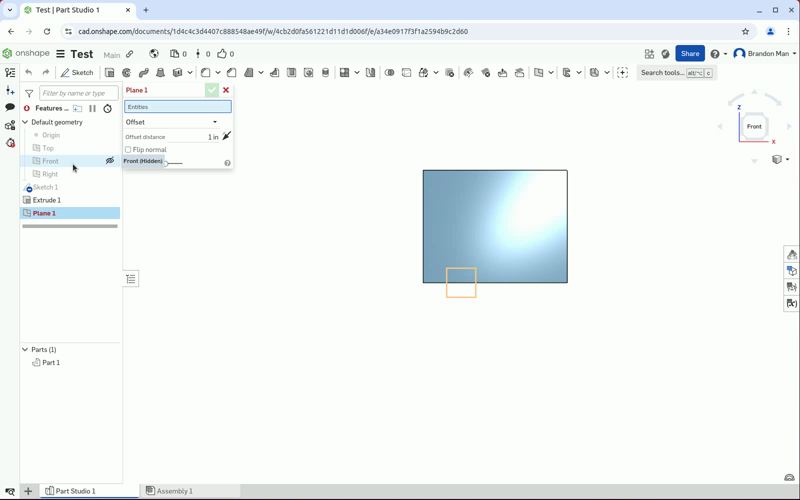
click(73, 163)
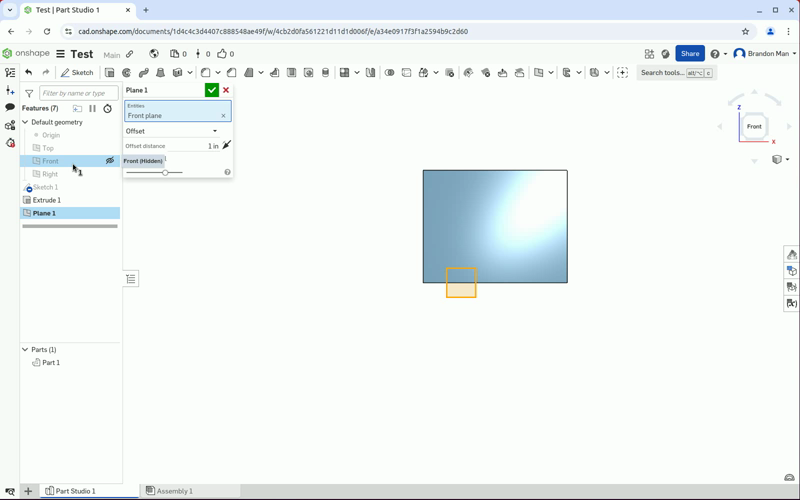
key(tab, 2)
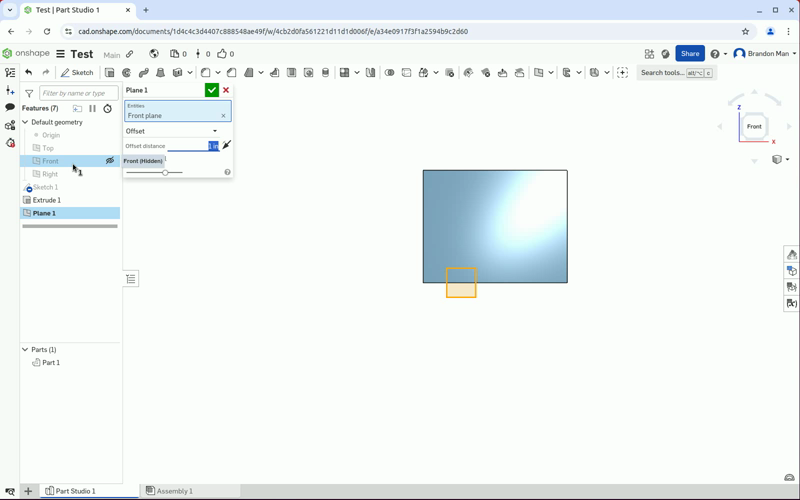
text(6.501)
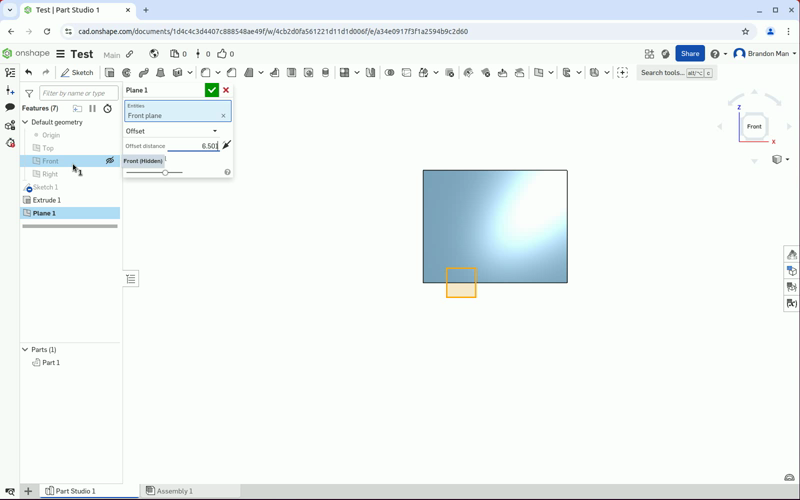
key(enter, 2)
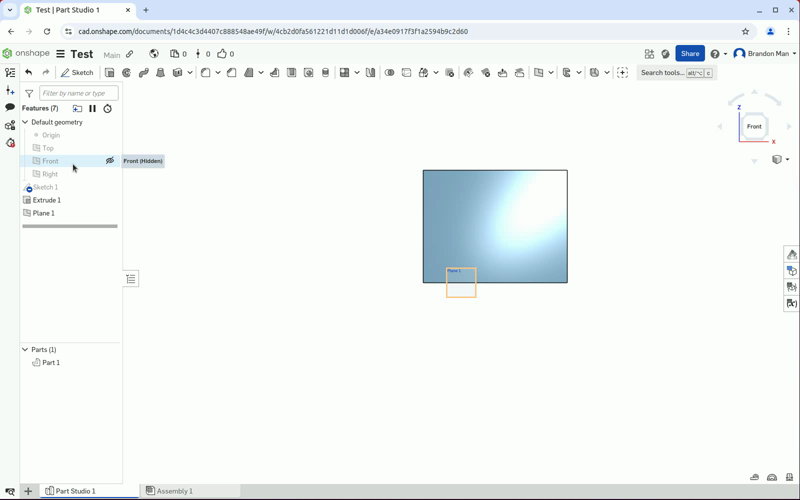
key(shift+s)
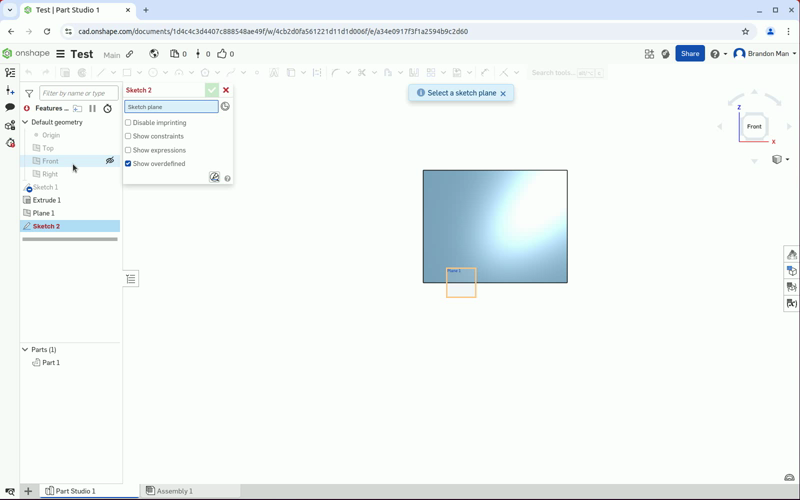
mouse_move(73, 215)
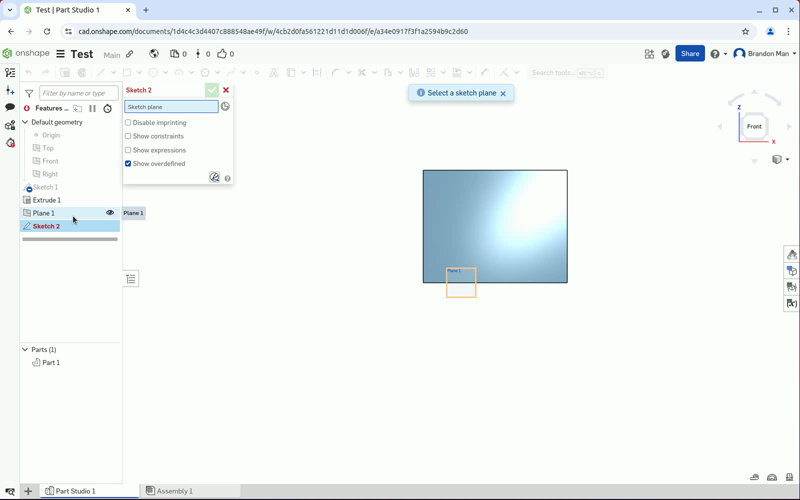
click(73, 215)
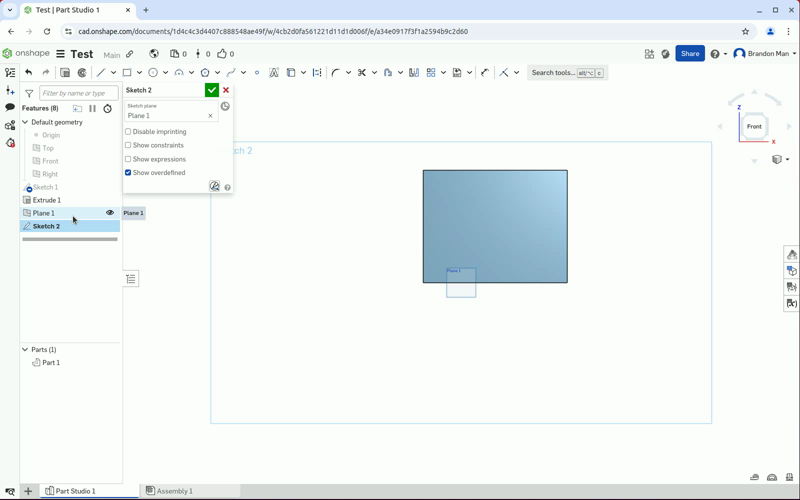
mouse_move(73, 352)
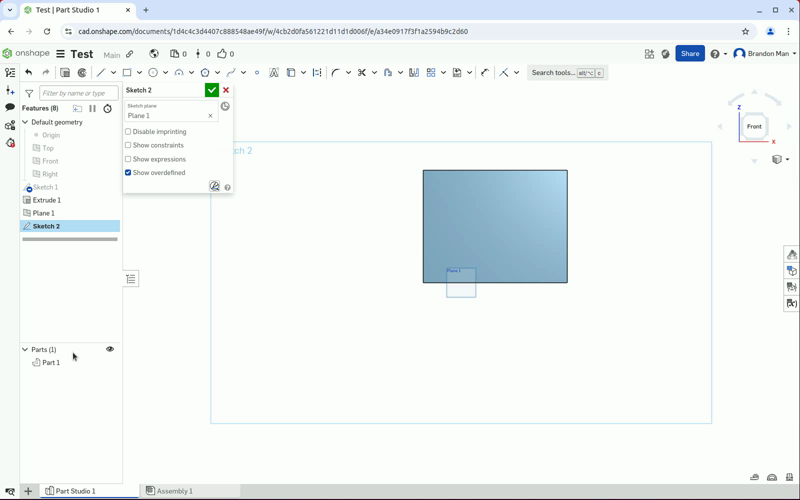
key(y)
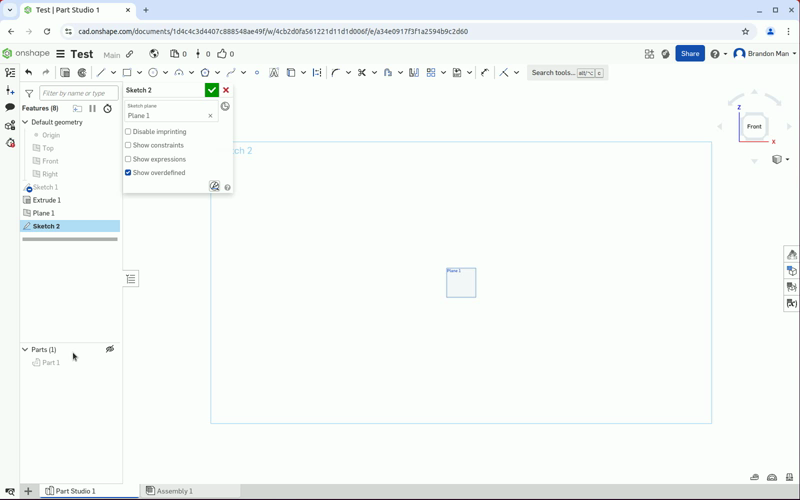
key(l)
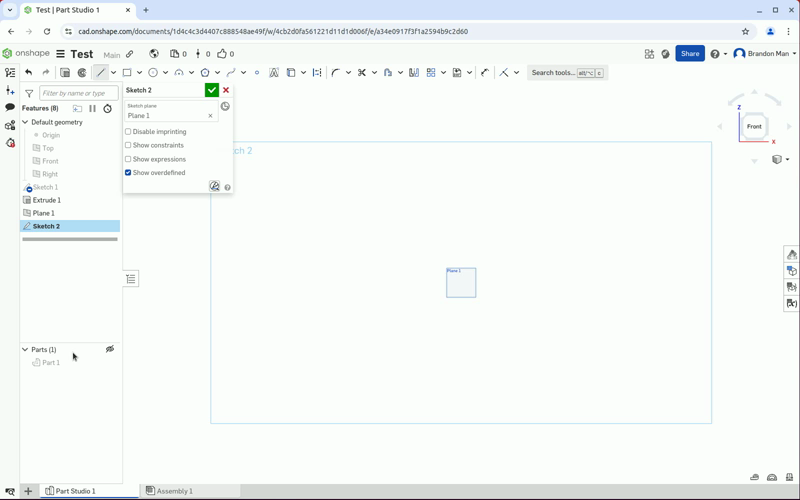
key_down(shift)
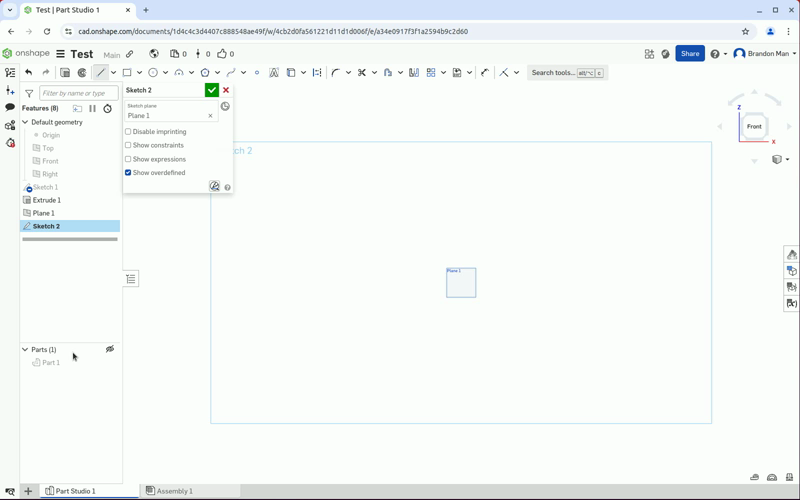
mouse_move(454, 251)
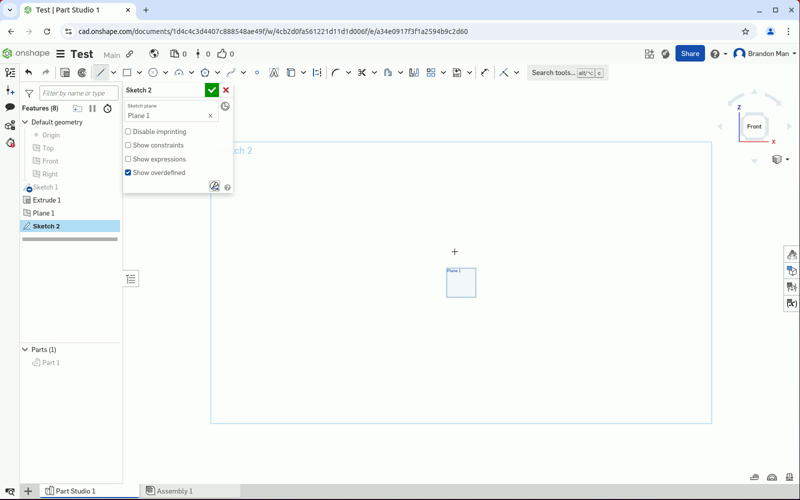
click(454, 251)
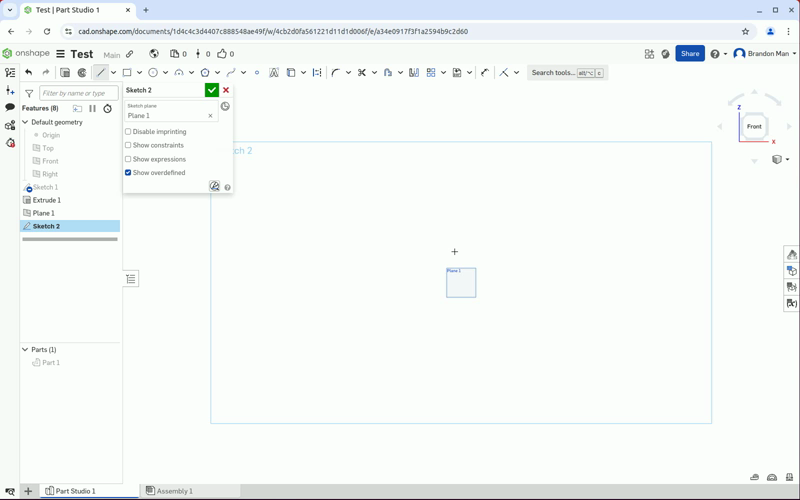
key_up(shift)
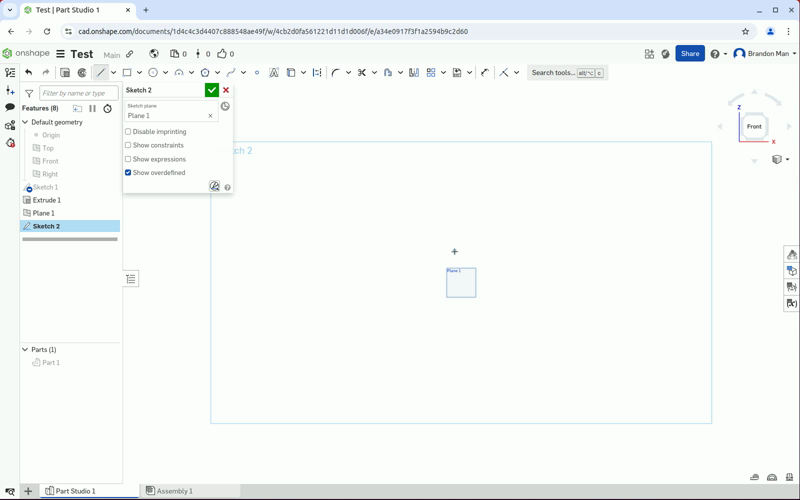
key_down(shift)
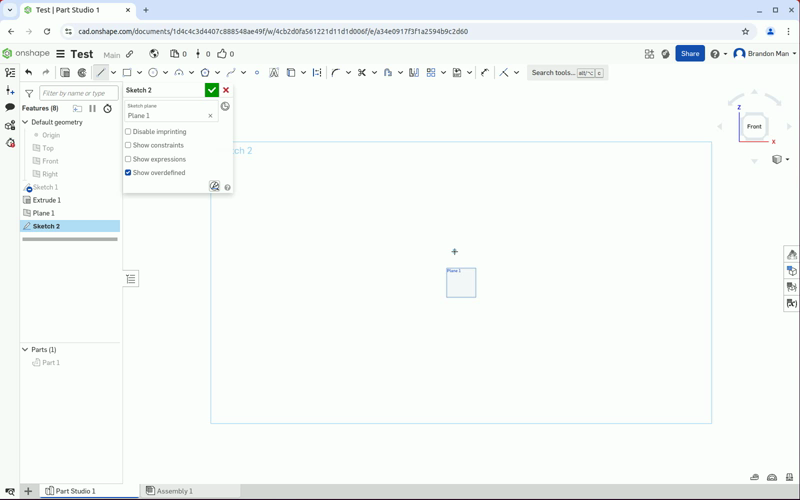
mouse_move(567, 251)
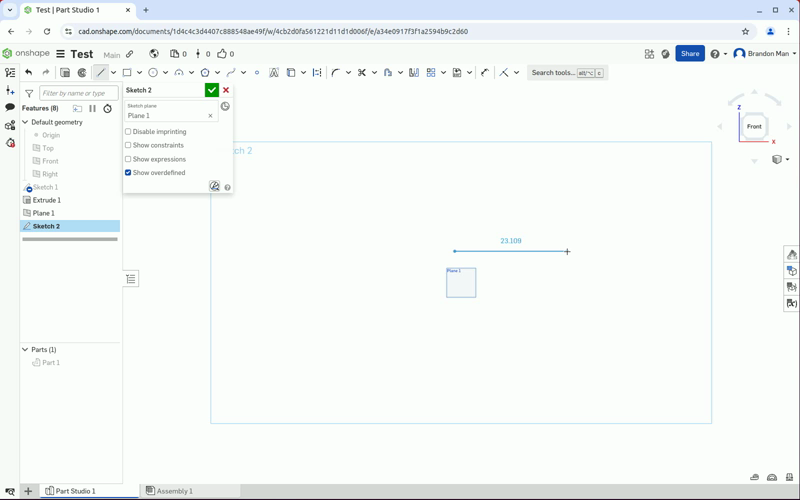
click(567, 251)
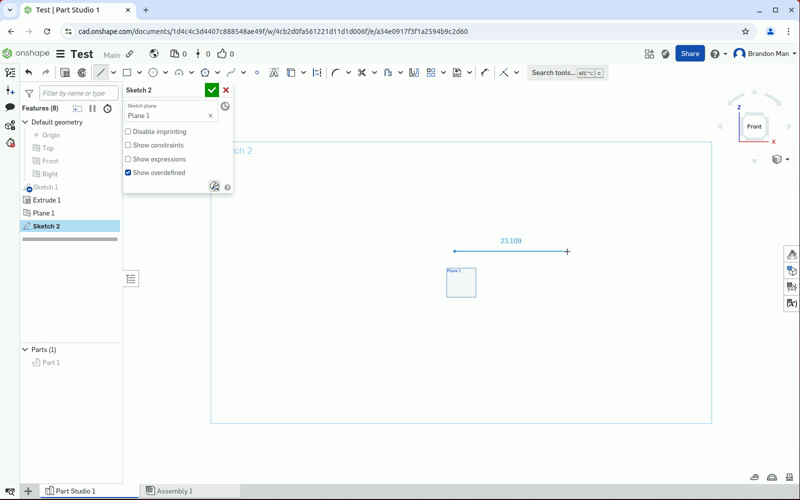
key_up(shift)
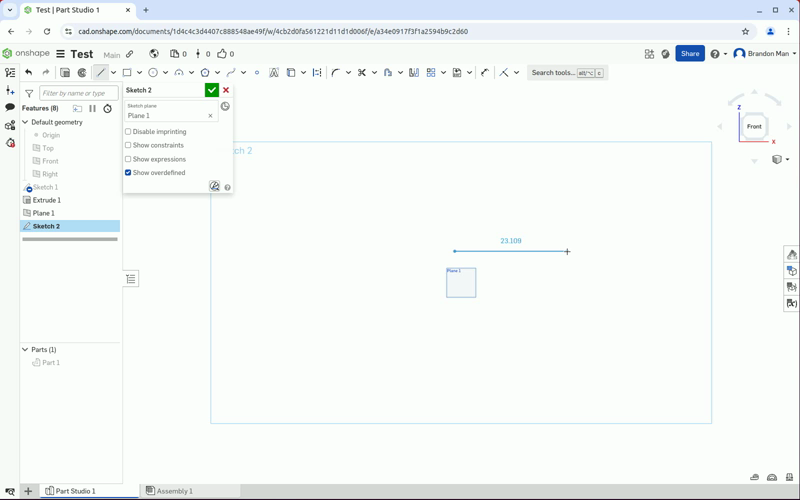
key_down(shift)
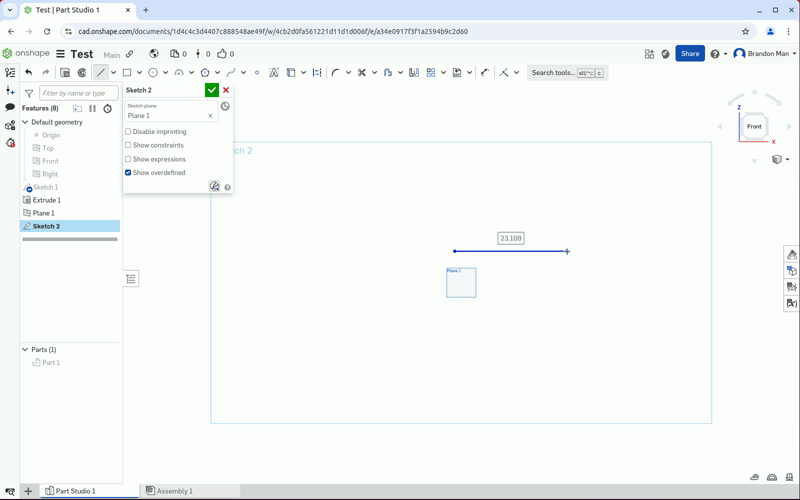
mouse_move(567, 170)
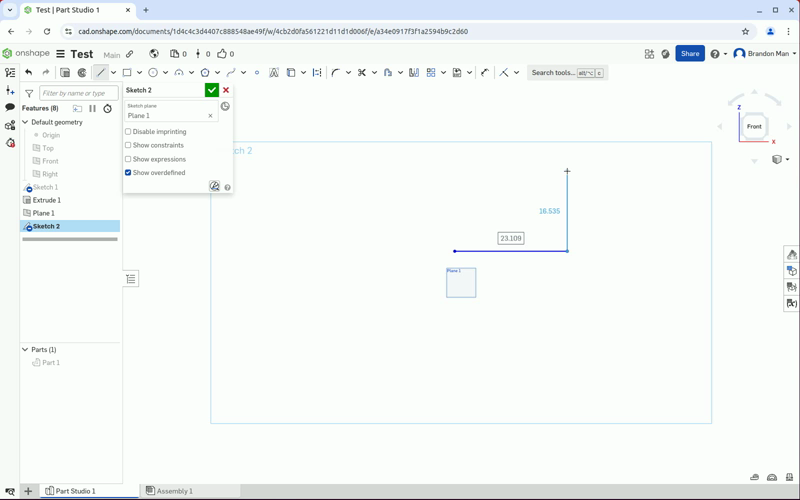
click(567, 170)
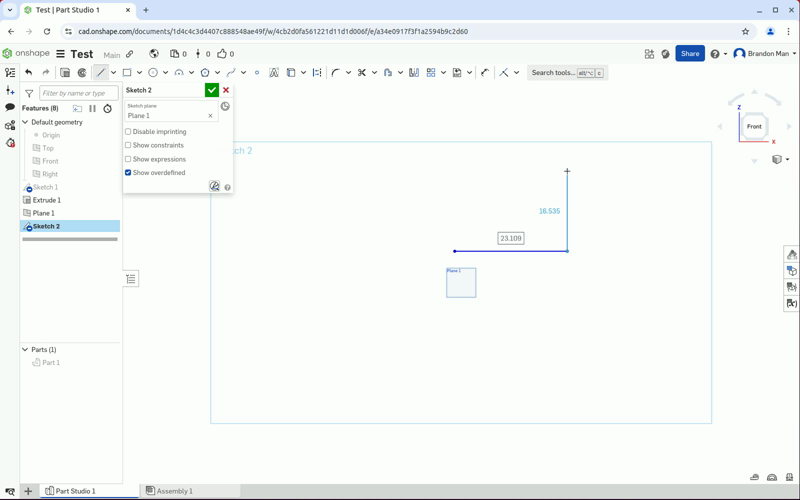
key_up(shift)
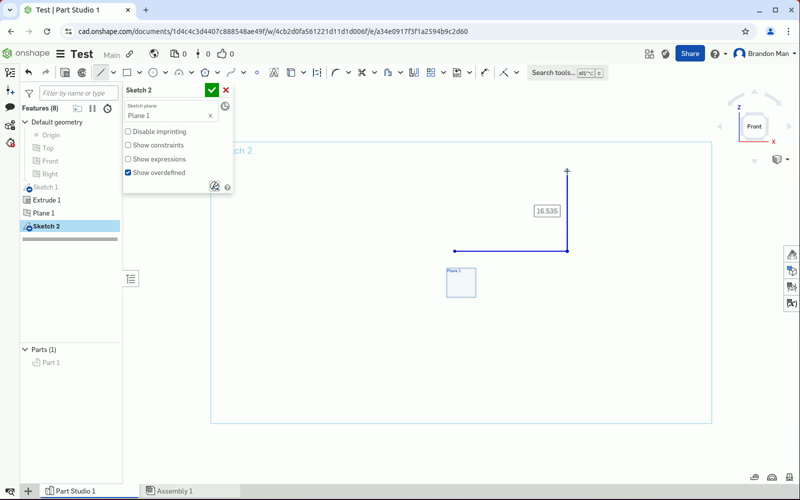
key_down(shift)
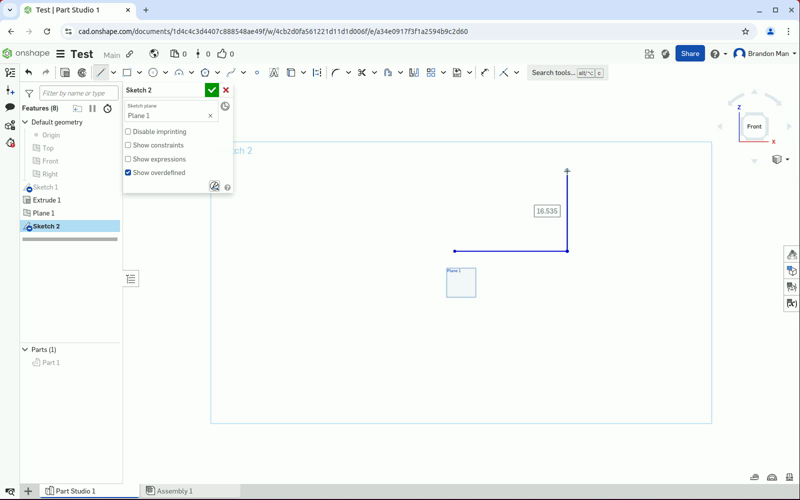
mouse_move(454, 170)
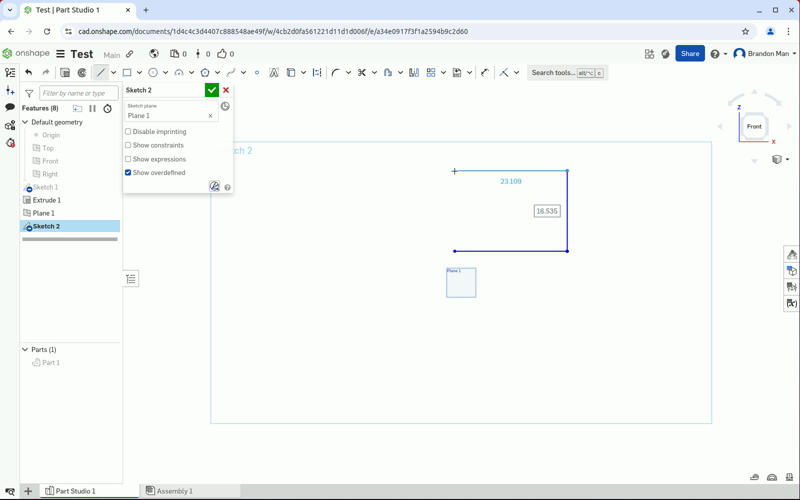
click(454, 170)
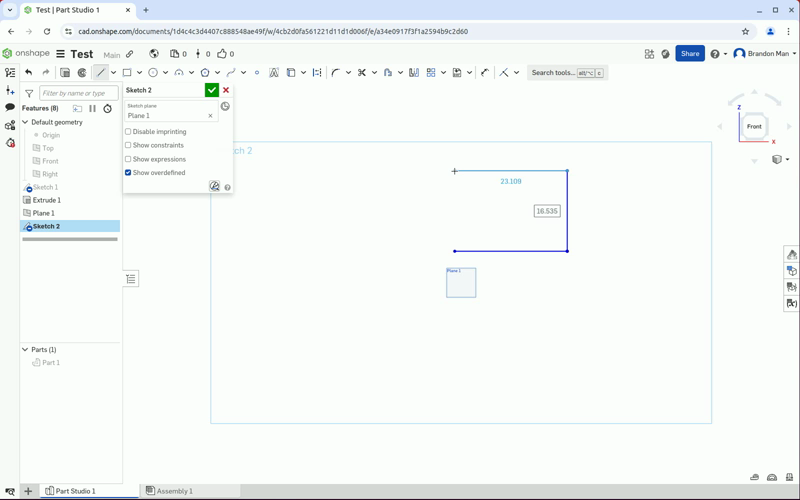
key_up(shift)
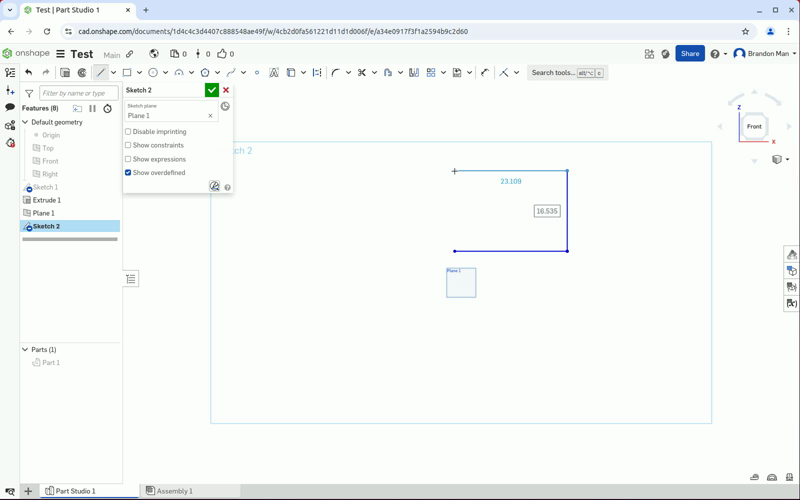
key_down(shift)
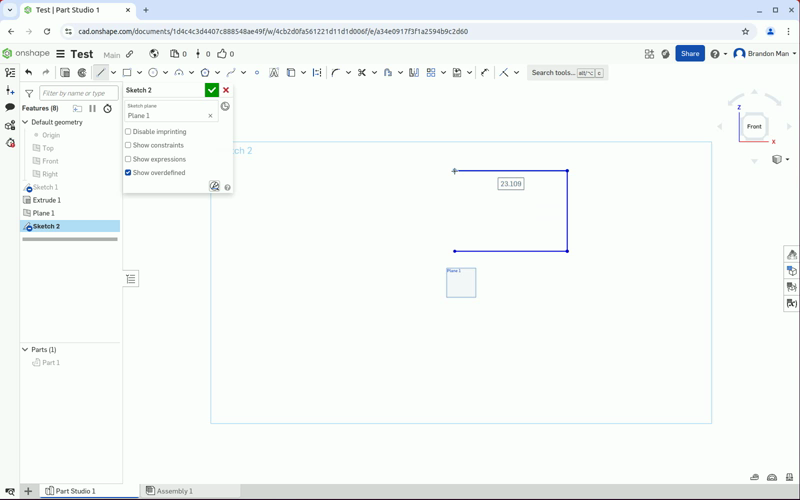
mouse_move(454, 251)
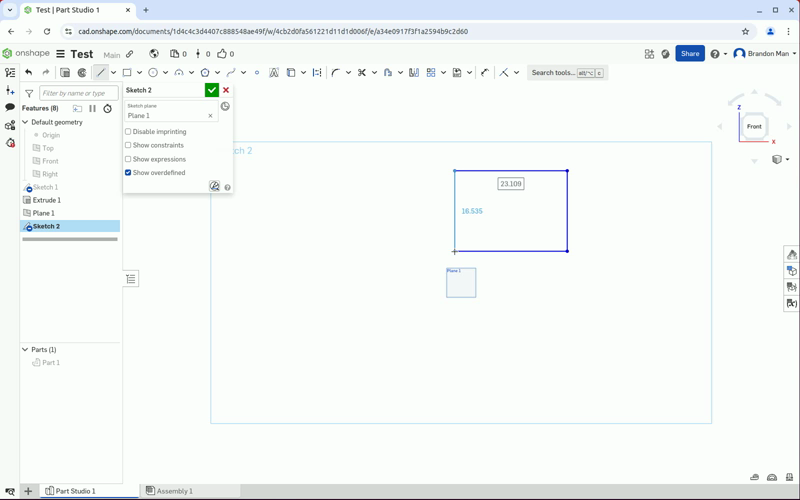
key_up(shift)
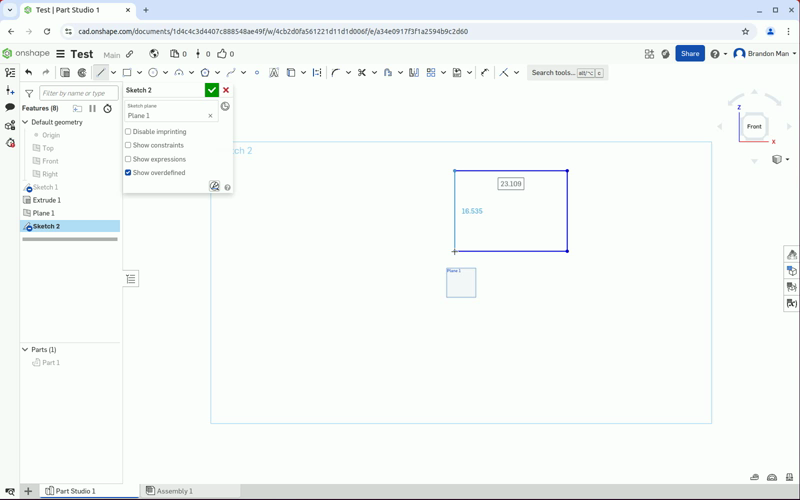
click(454, 251)
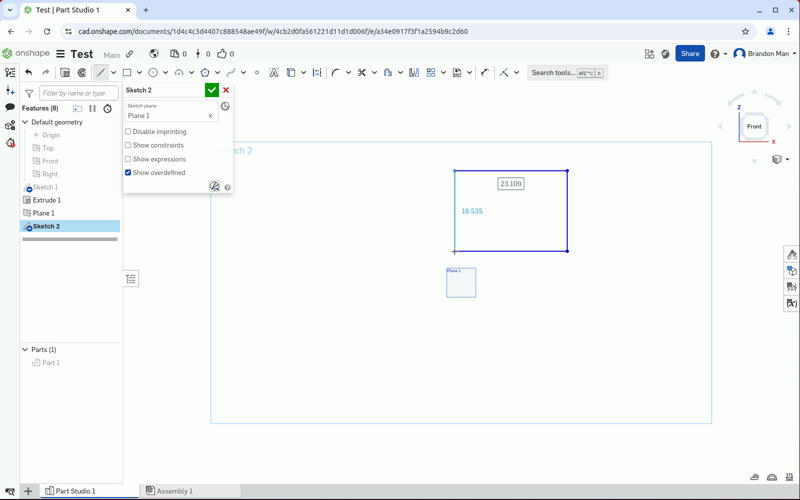
key(esc)
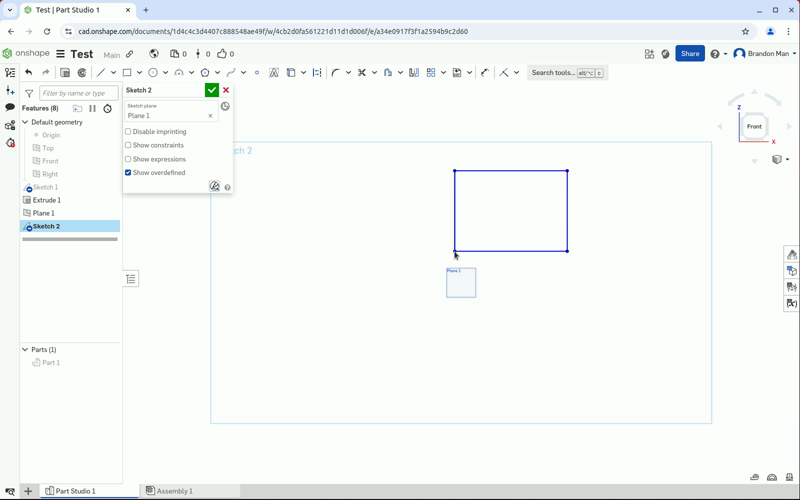
mouse_move(468, 220)
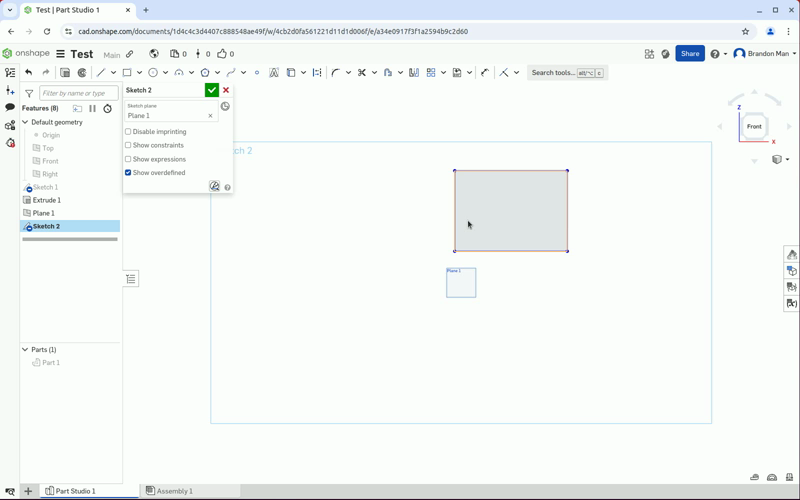
click(468, 220)
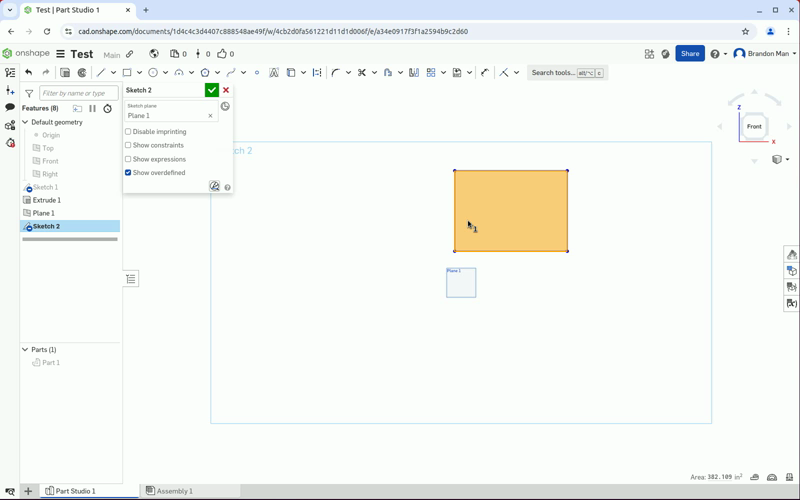
mouse_move(73, 352)
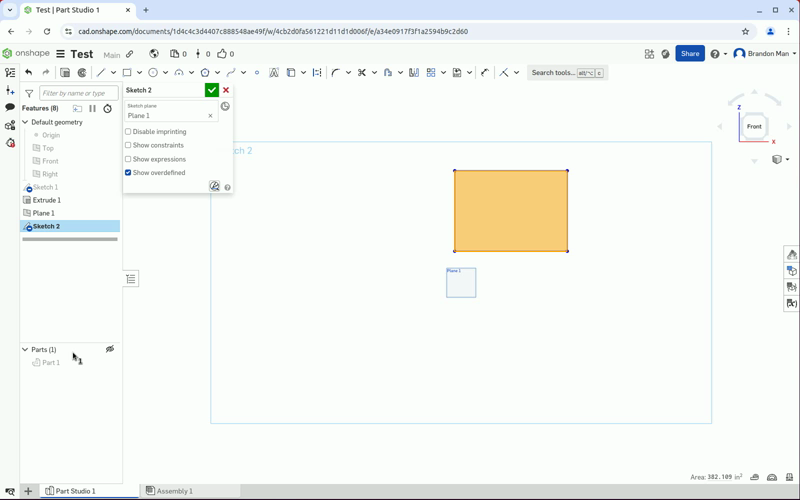
key(shift+y)
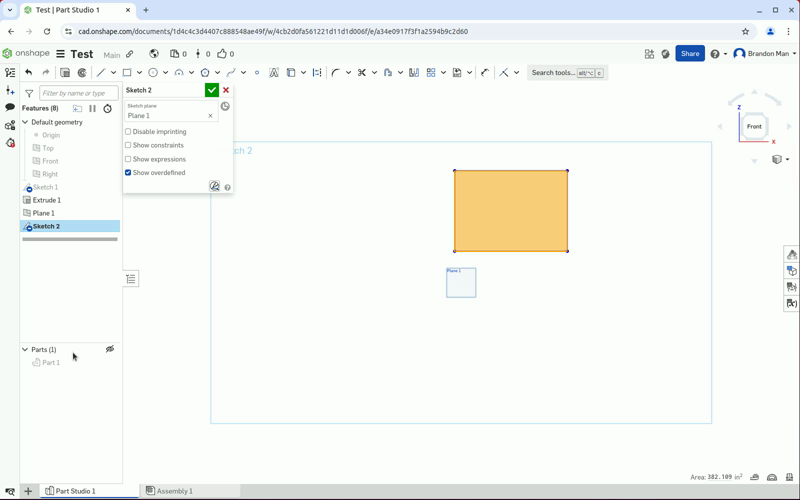
key(shift+e)
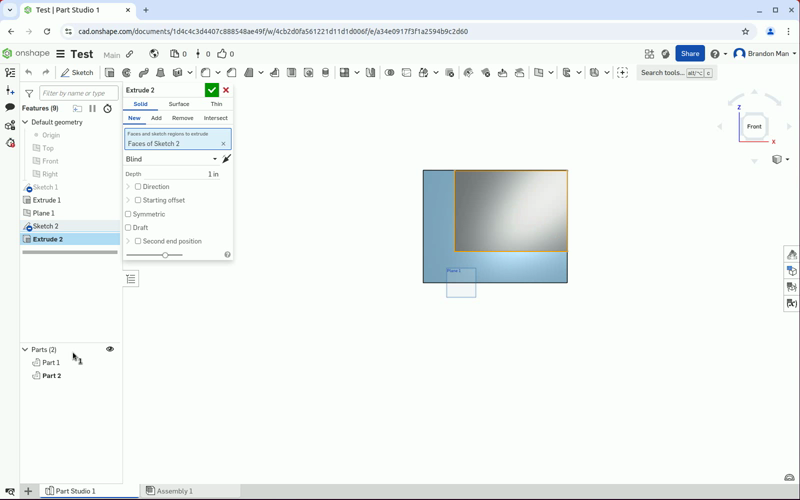
mouse_move(143, 106)
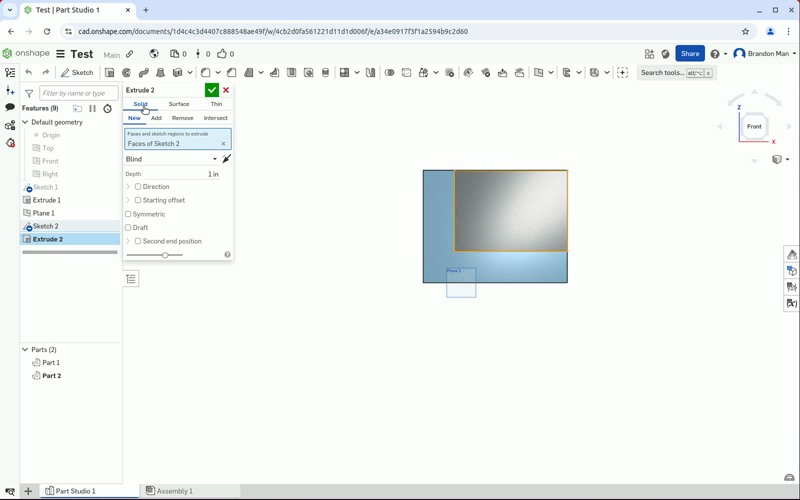
click(143, 106)
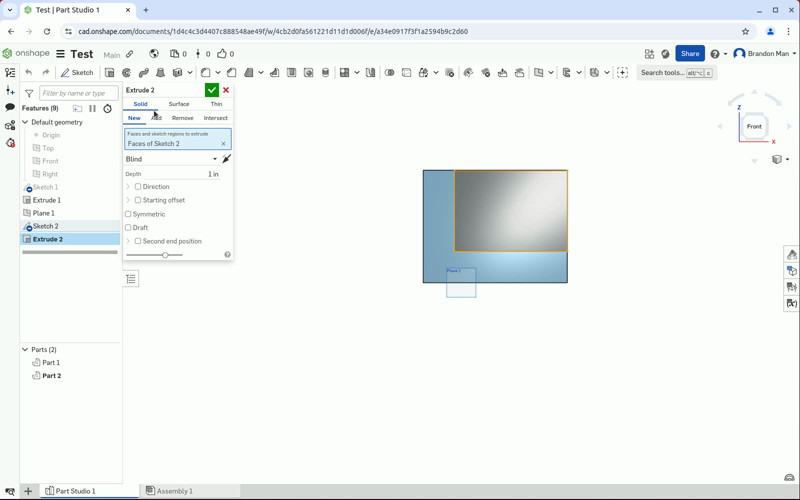
mouse_move(186, 120)
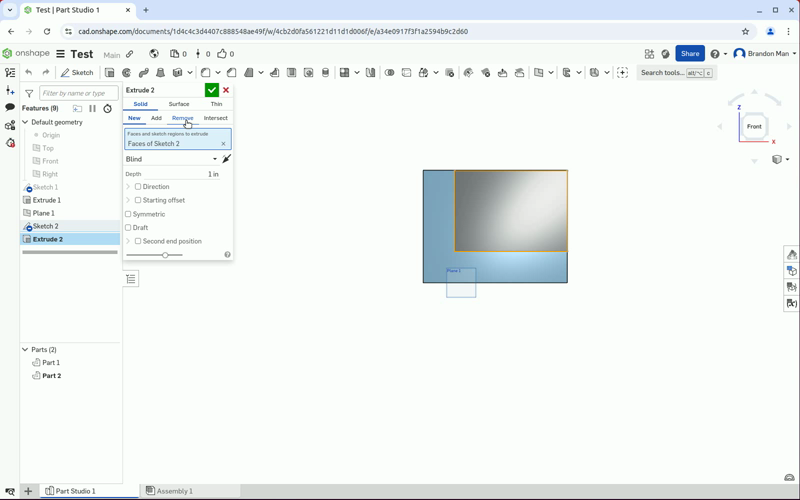
click(186, 120)
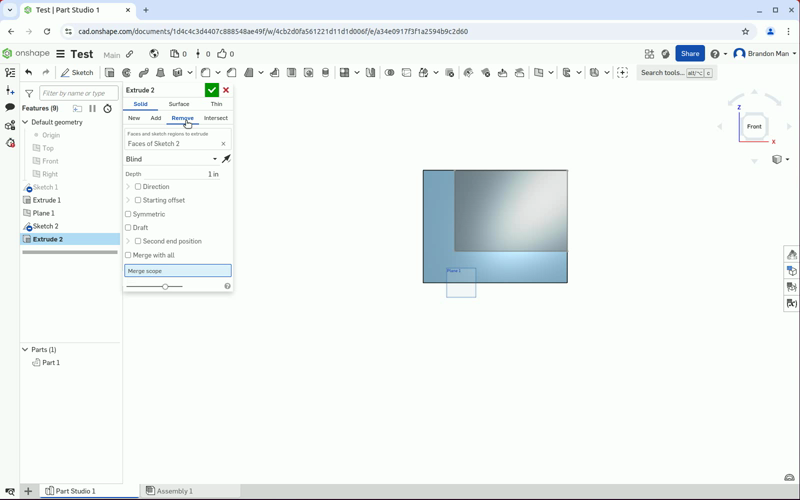
key(tab, 4)
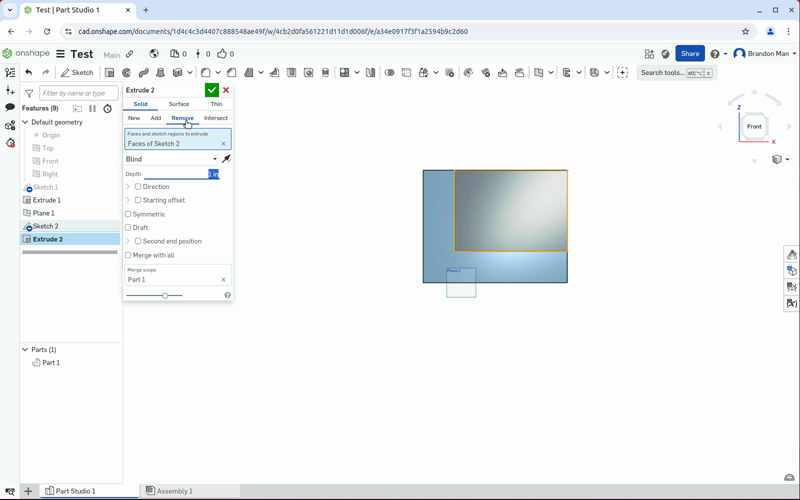
text(13.239)
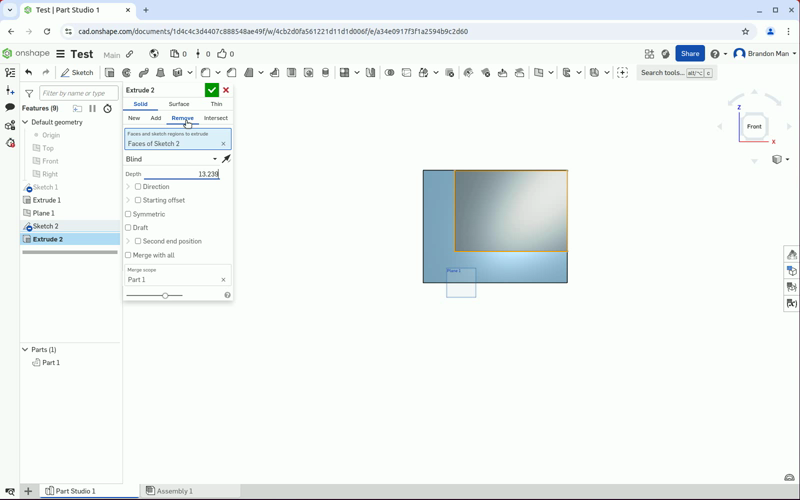
key(tab, 6)
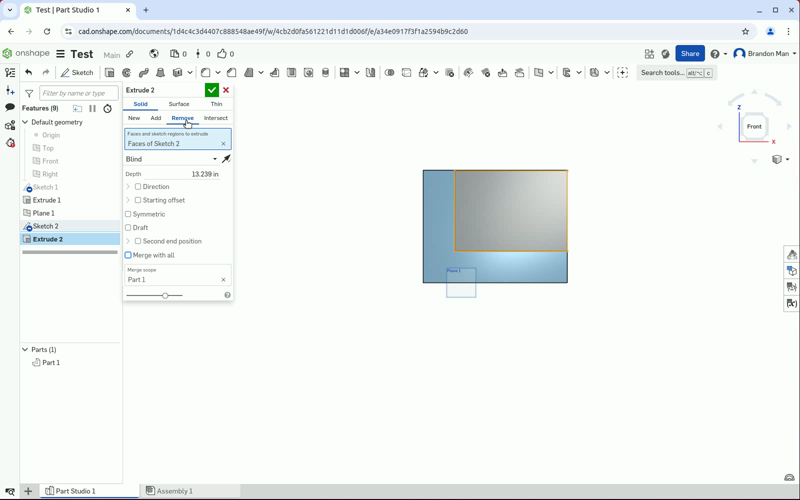
key(space)
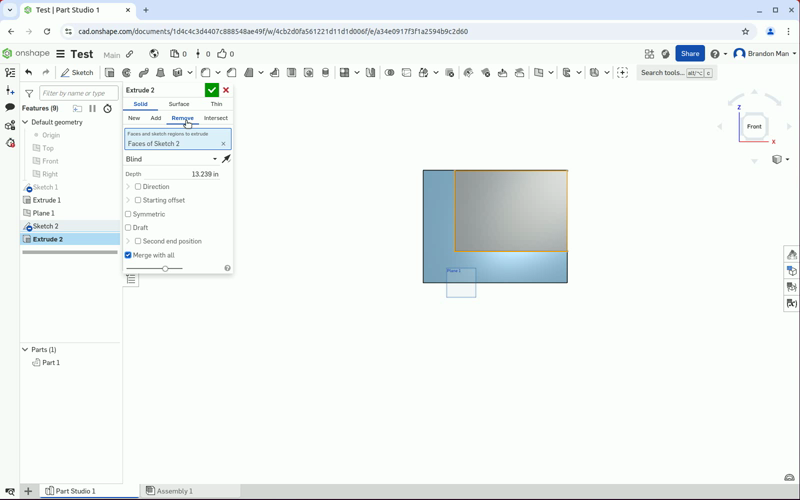
key(enter)
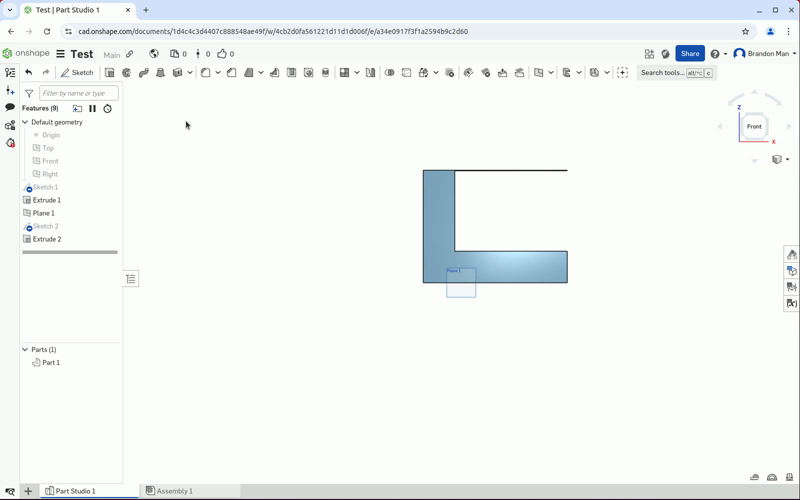
key(shift+h)
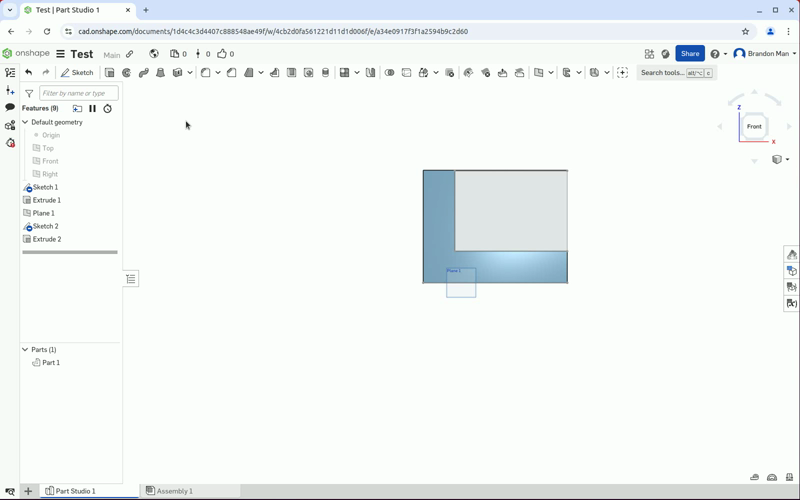
key(shift+h)
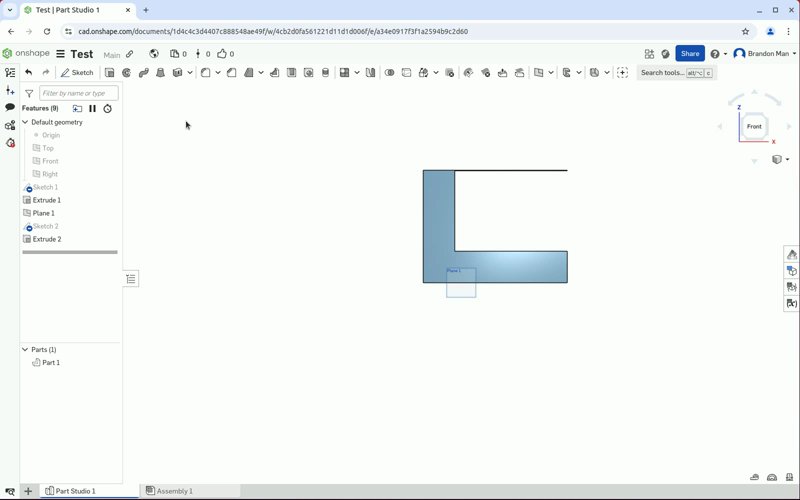
mouse_move(73, 189)
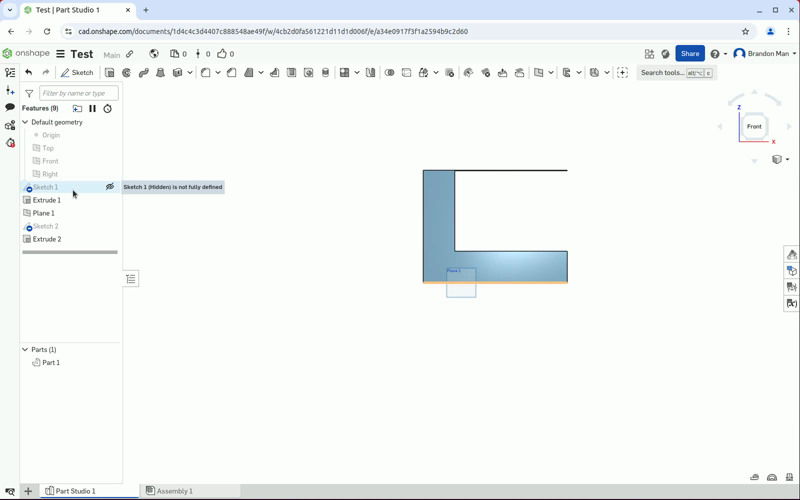
click(73, 189)
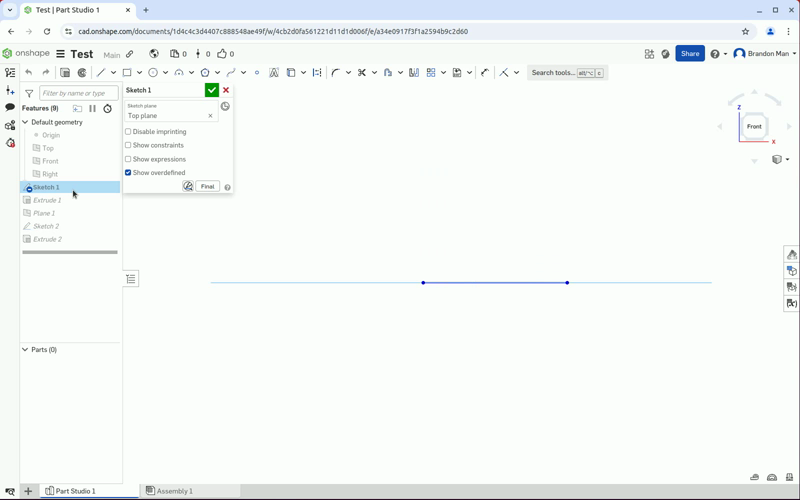
mouse_move(229, 92)
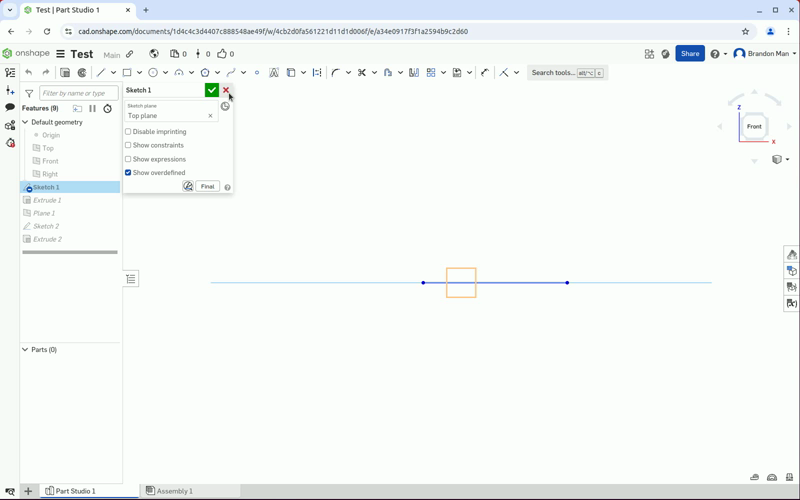
click(229, 92)
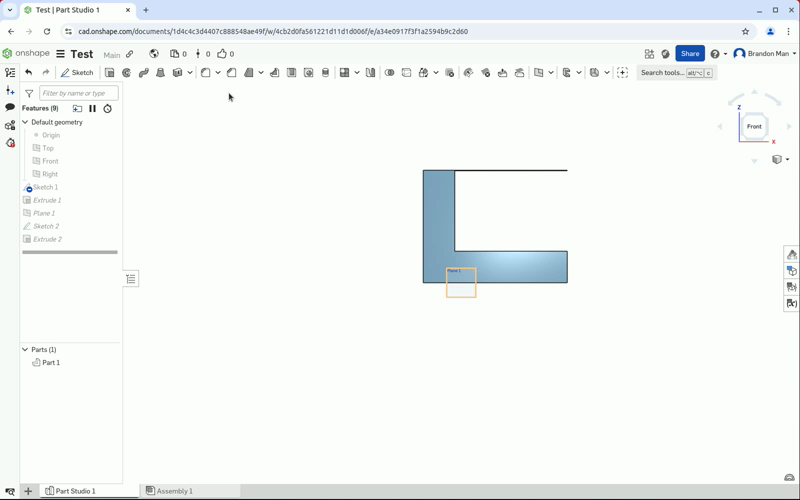
mouse_move(73, 352)
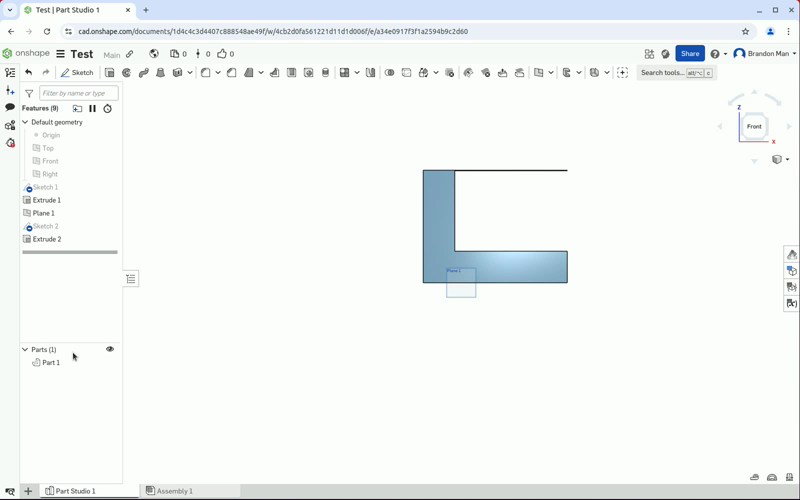
key(y)
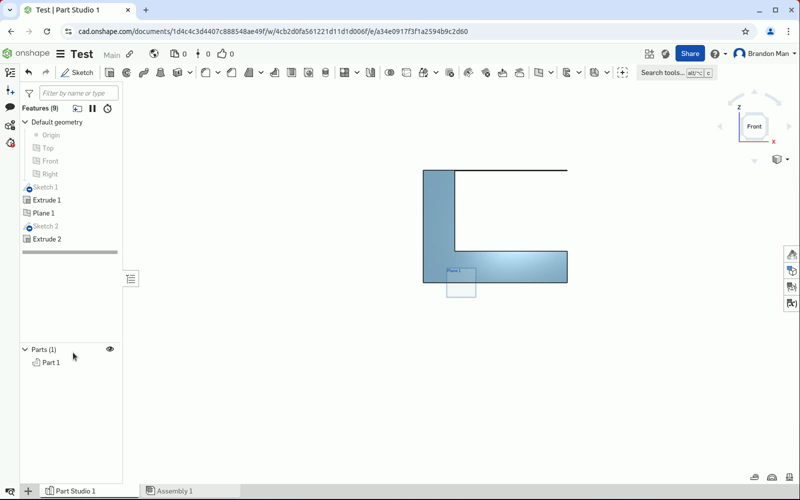
key(shift+p)
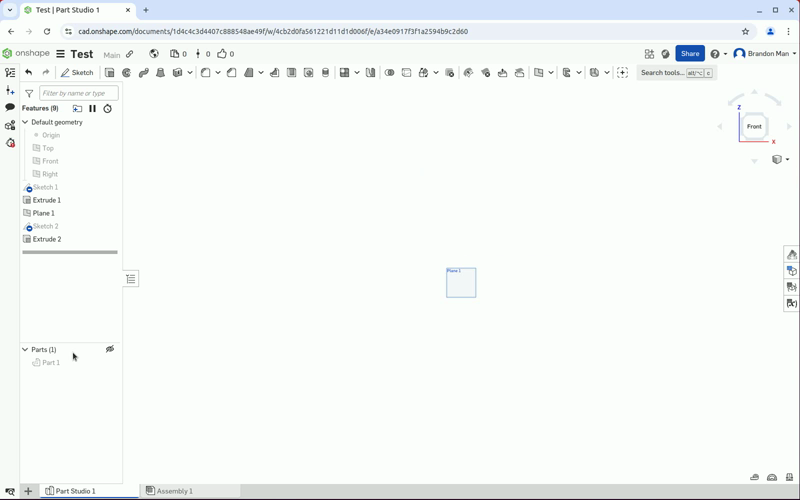
key(space)
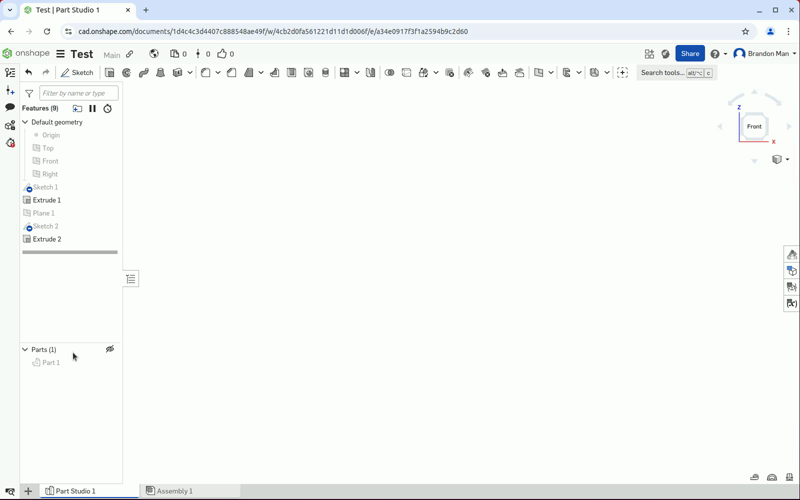
key_down(shift)
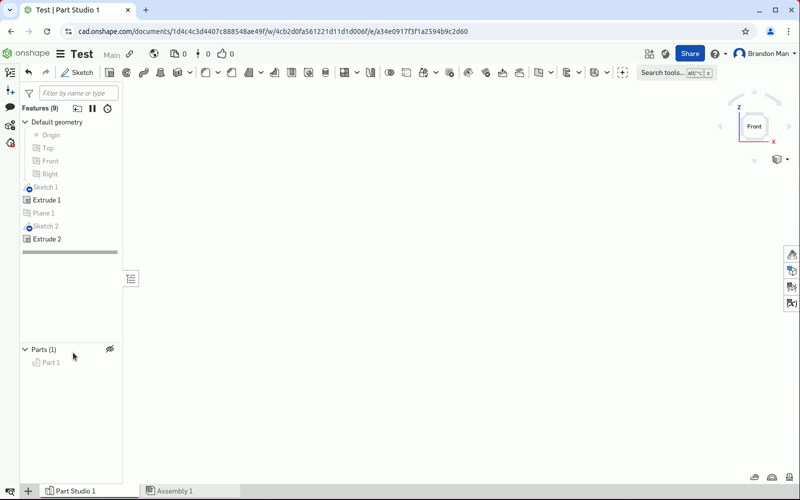
key(left)
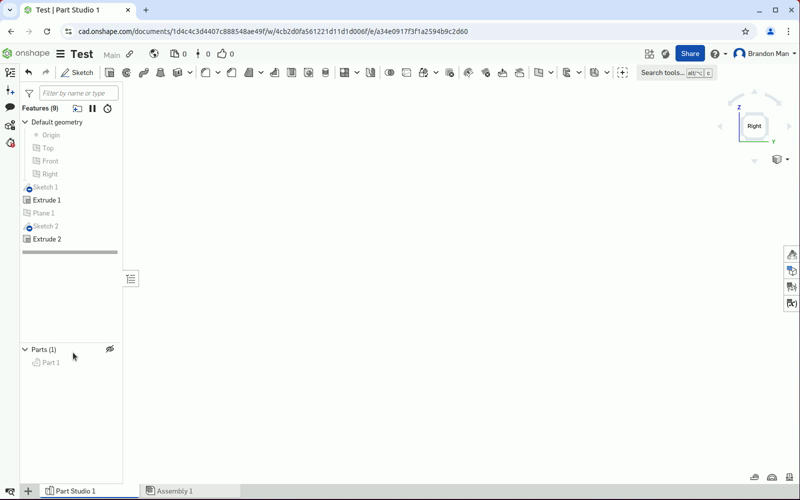
key_up(shift)
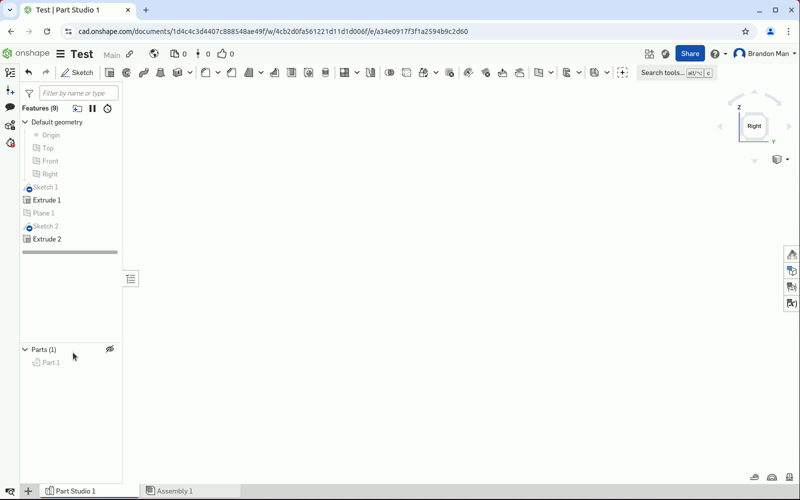
mouse_move(73, 352)
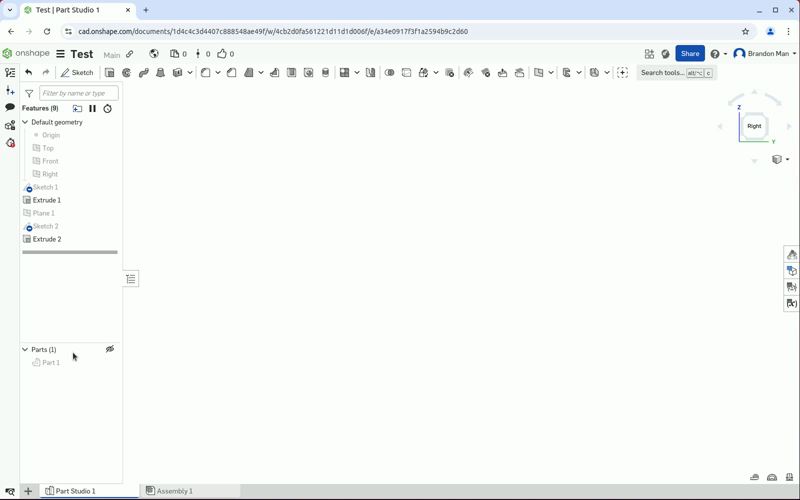
key(shift+y)
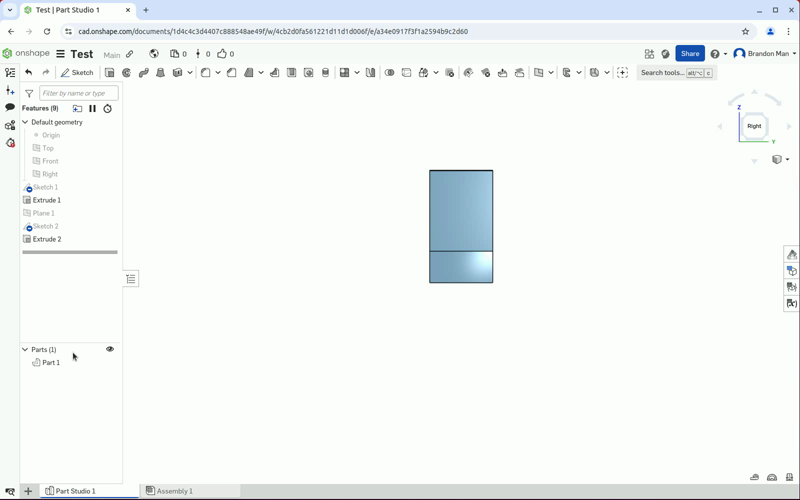
mouse_move(541, 75)
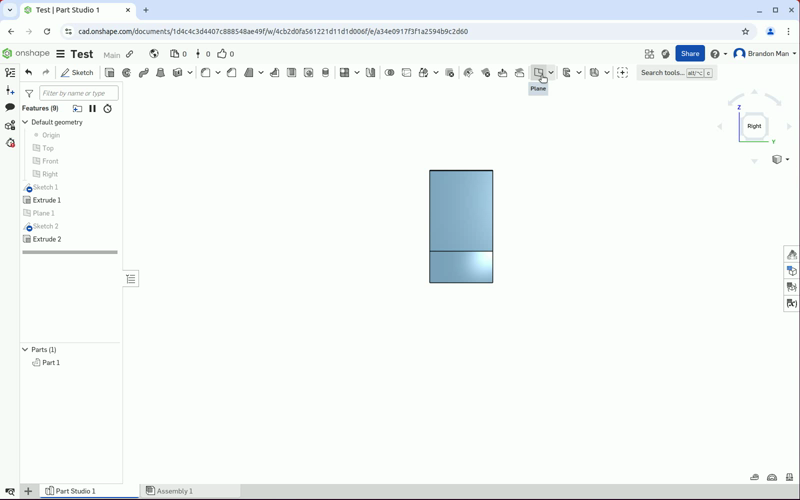
click(541, 75)
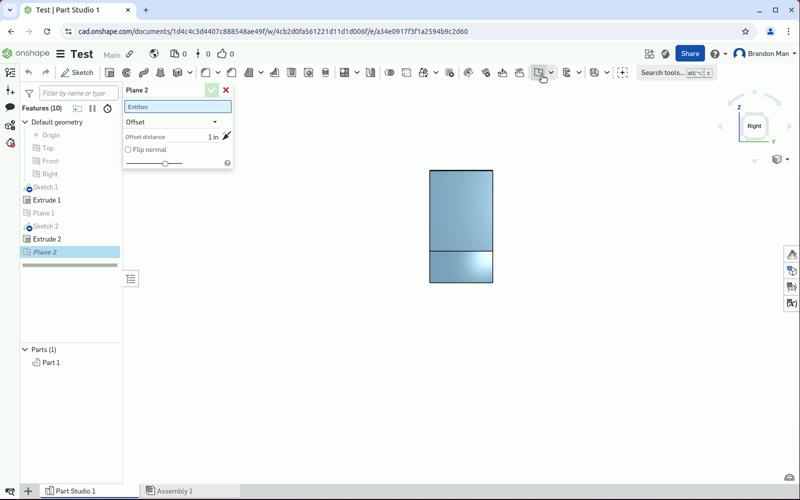
mouse_move(73, 176)
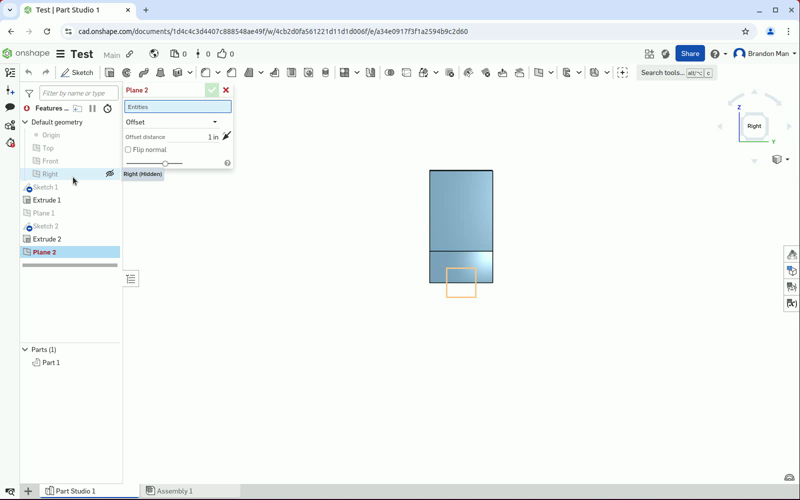
click(73, 176)
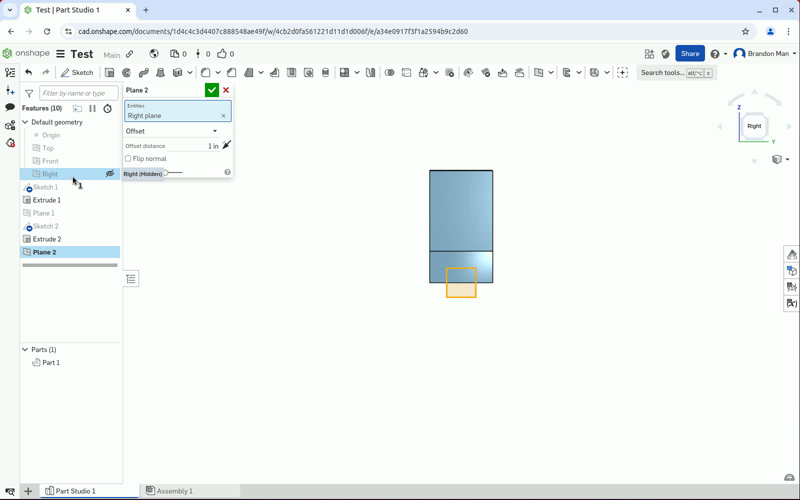
key(tab, 2)
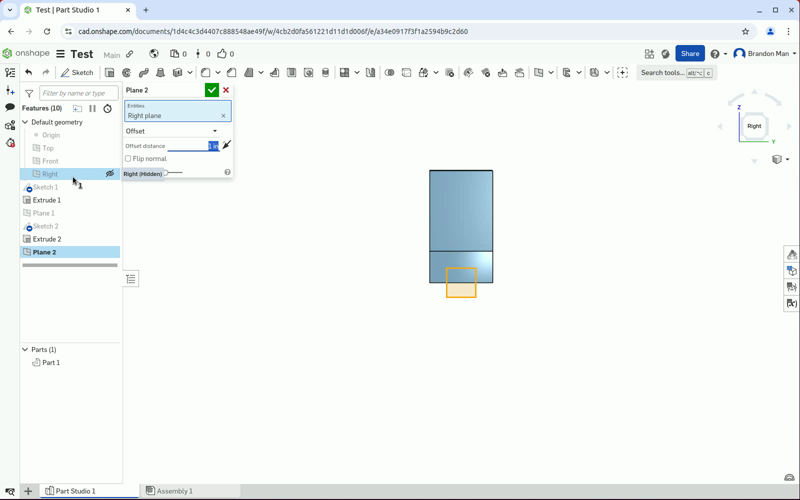
text(1.202)
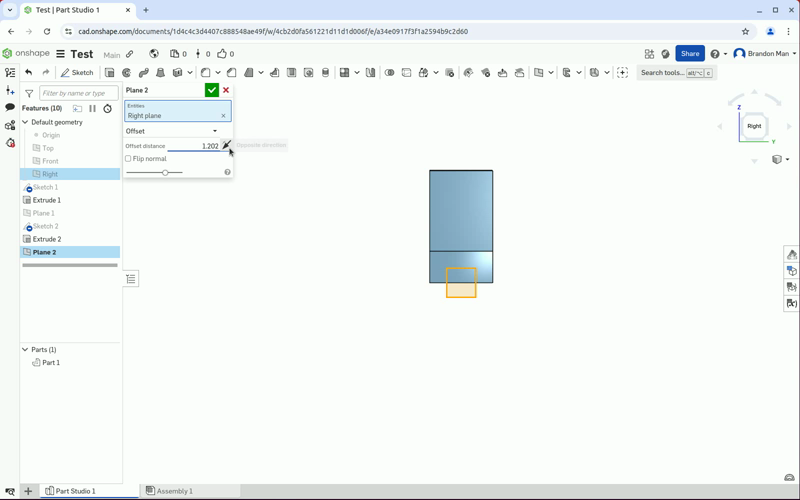
mouse_move(229, 147)
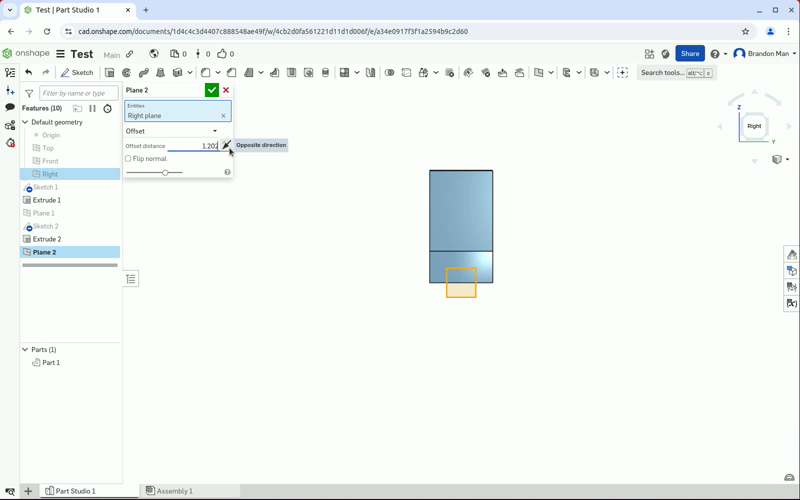
click(229, 147)
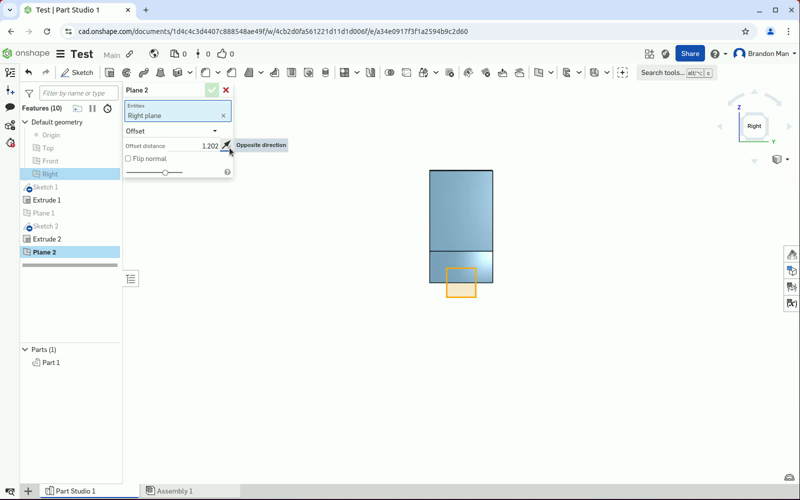
key(enter, 2)
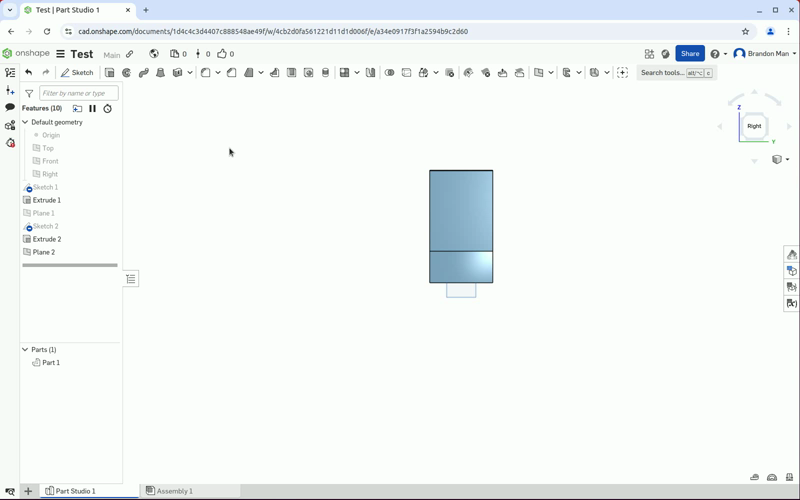
key(shift+s)
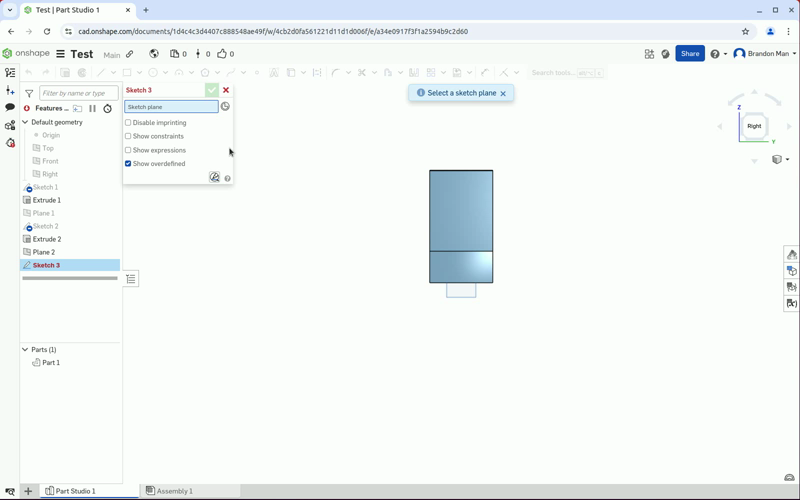
mouse_move(73, 254)
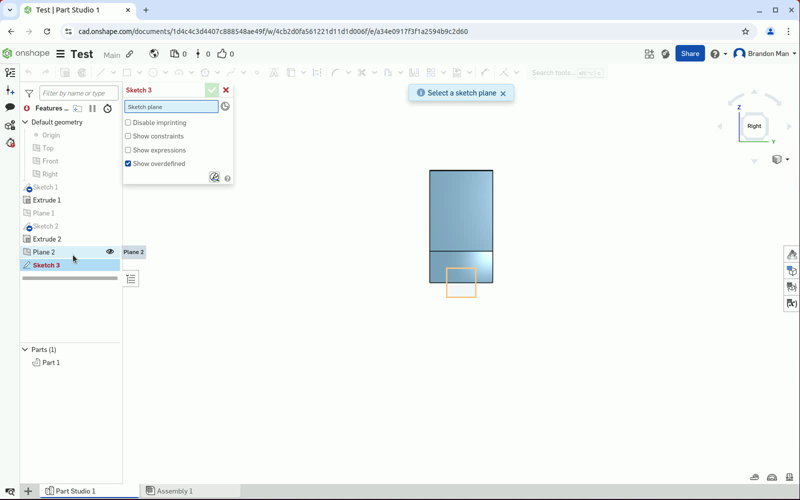
click(73, 254)
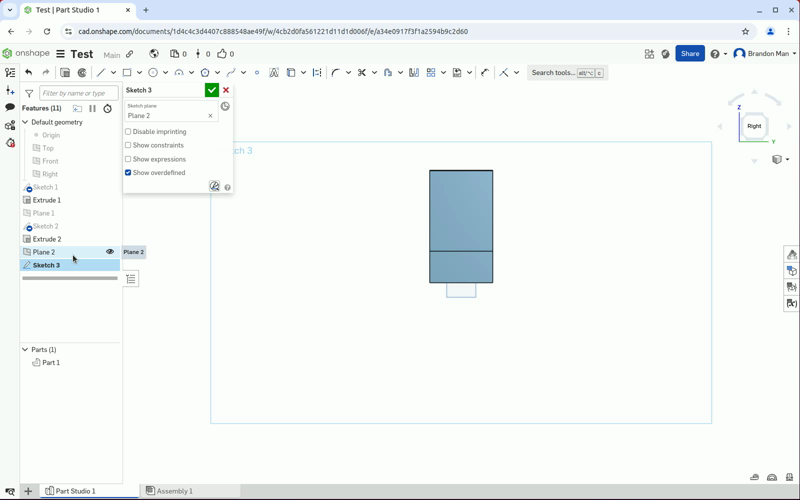
mouse_move(73, 352)
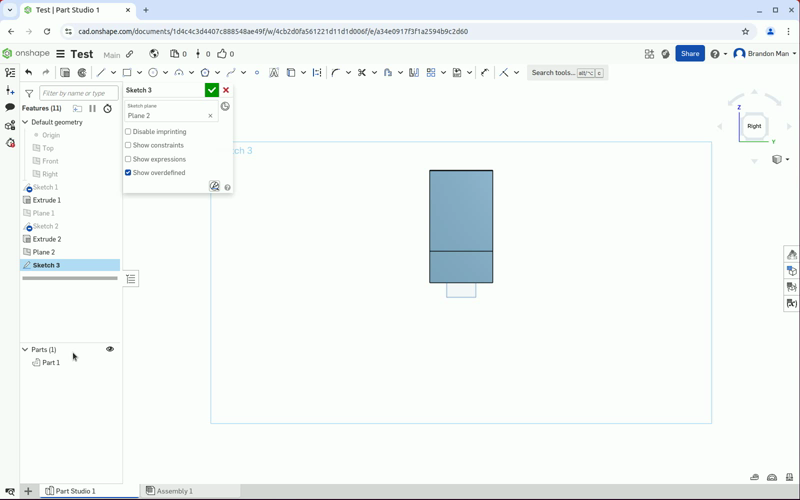
key(y)
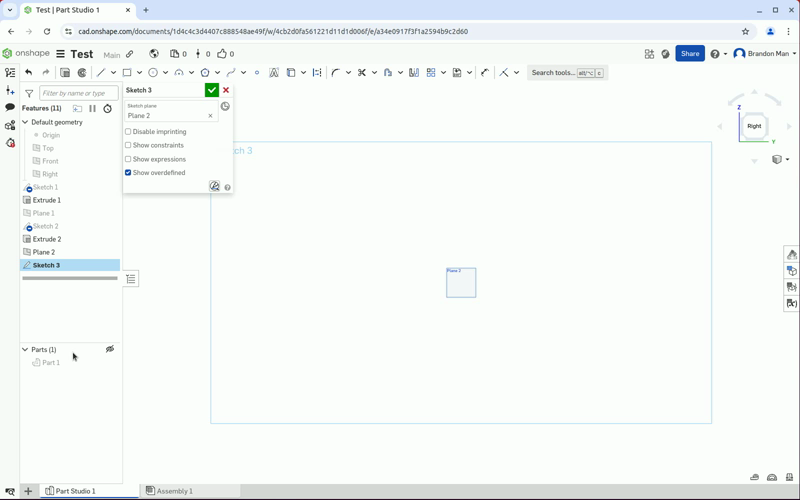
key(a)
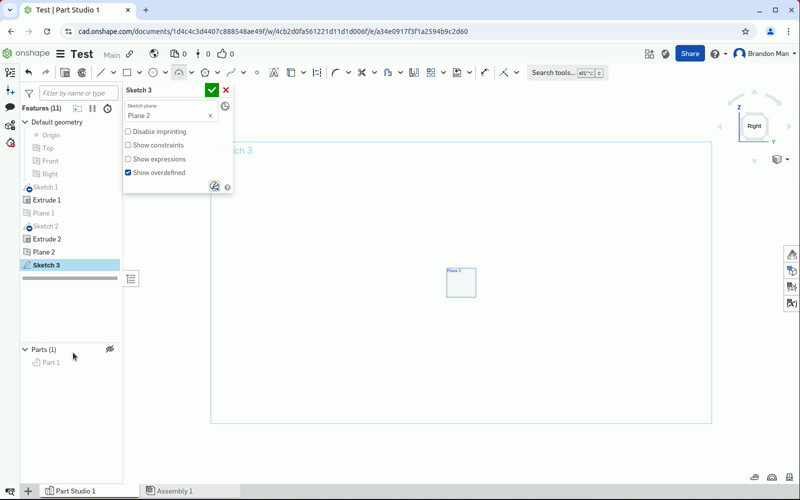
key_down(shift)
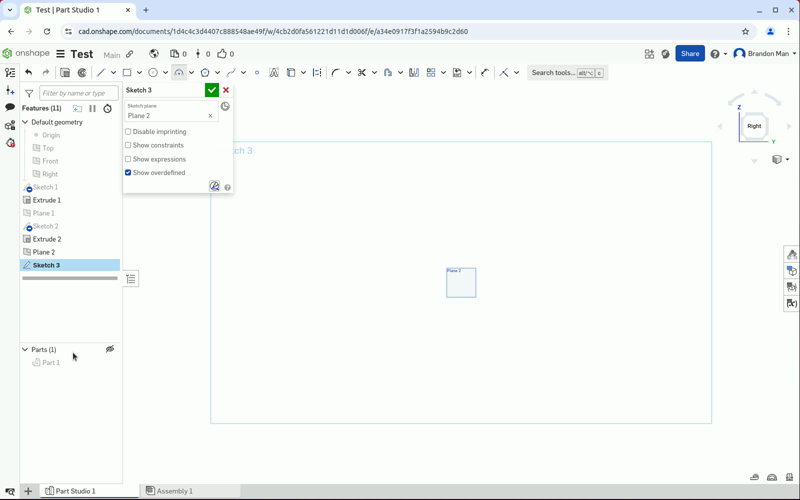
mouse_move(444, 201)
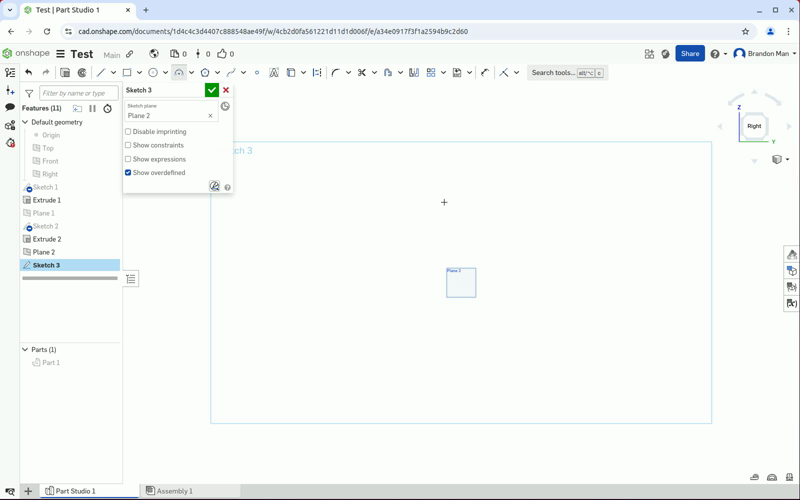
click(444, 201)
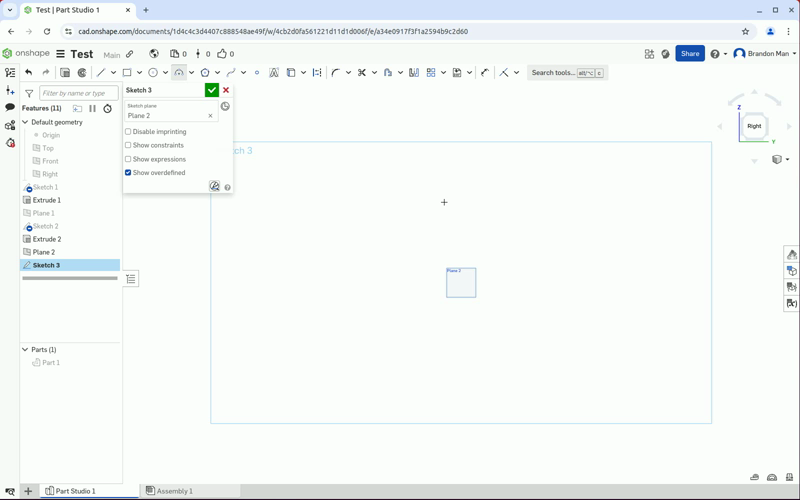
key_up(shift)
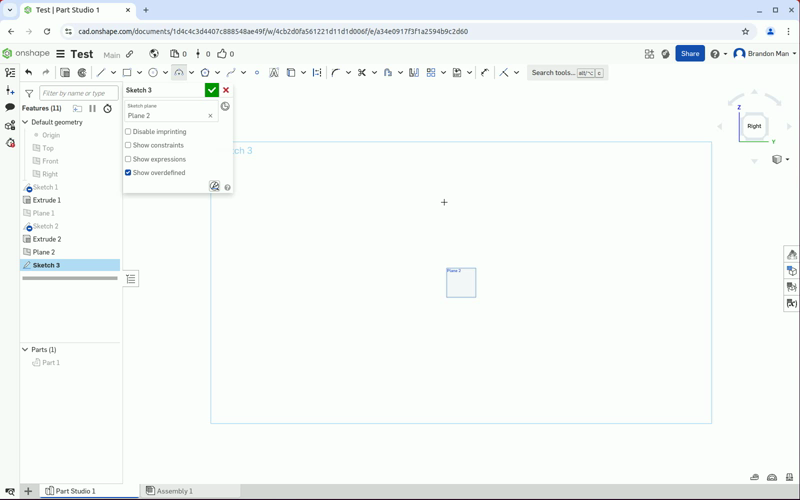
key_down(shift)
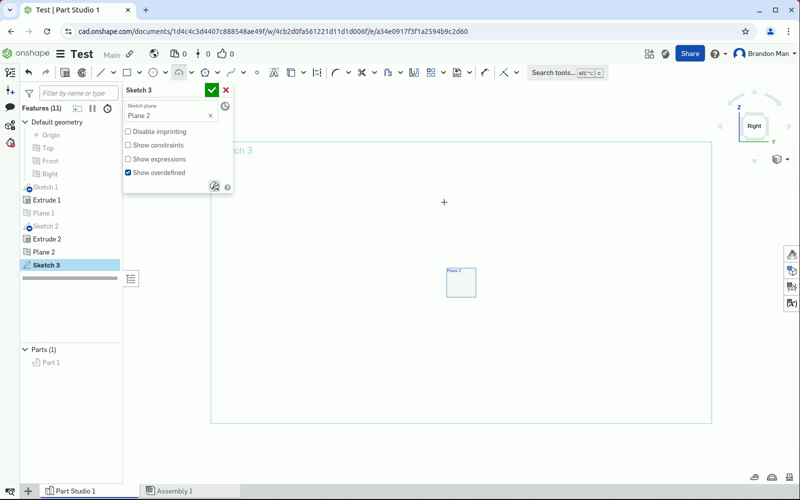
mouse_move(477, 201)
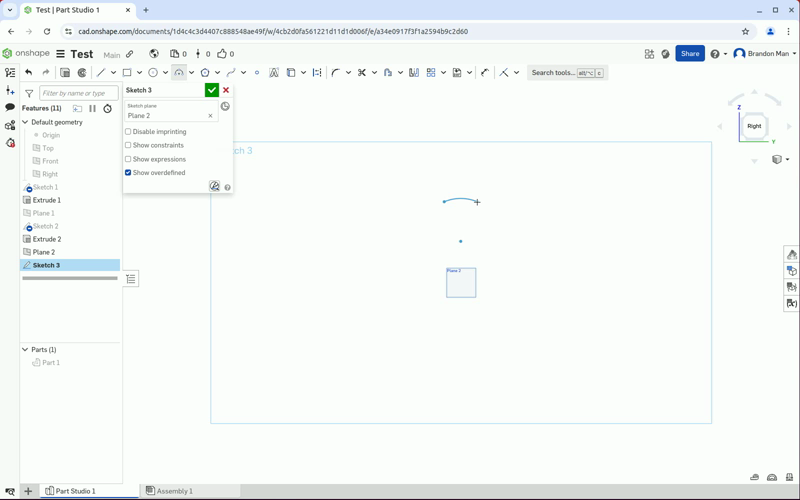
click(477, 201)
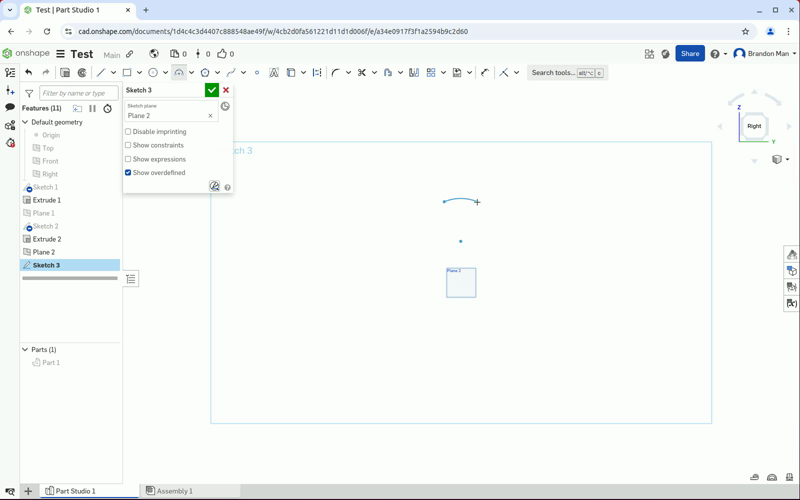
mouse_move(460, 218)
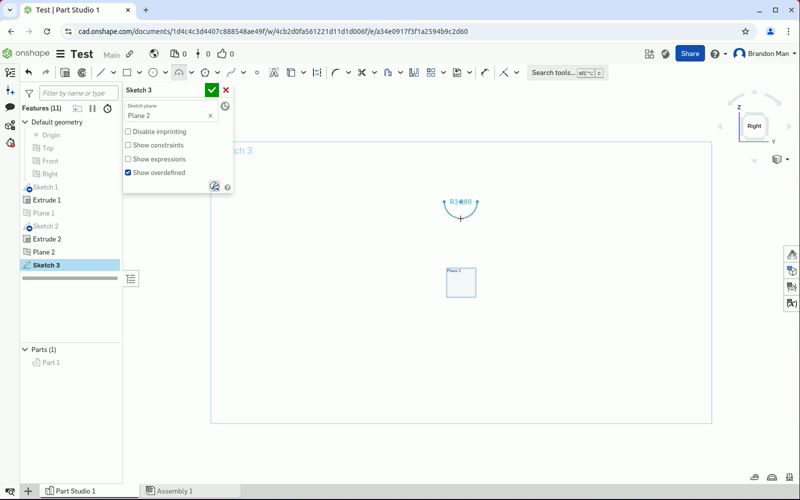
click(460, 218)
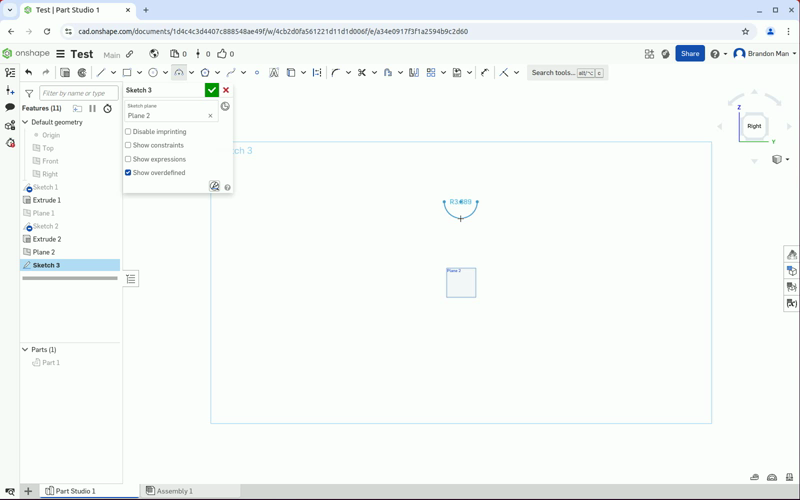
key_up(shift)
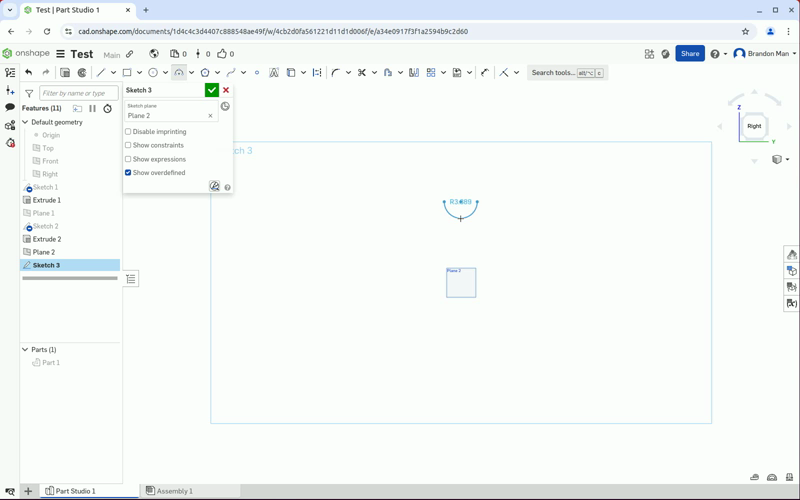
key(esc)
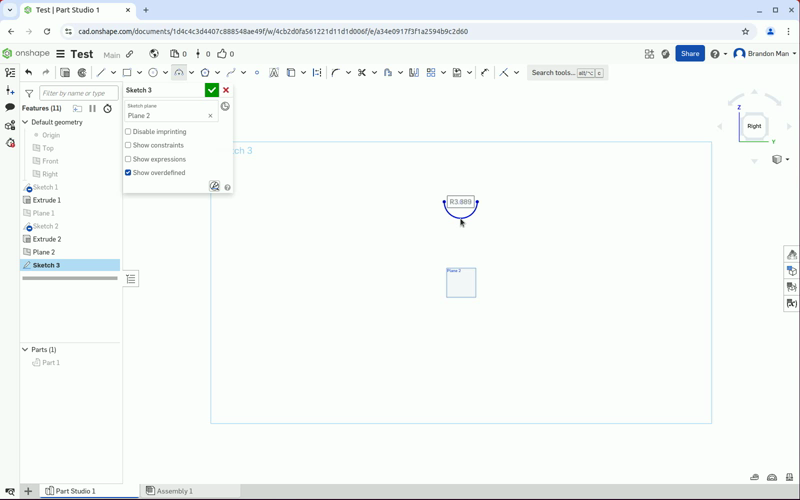
key(l)
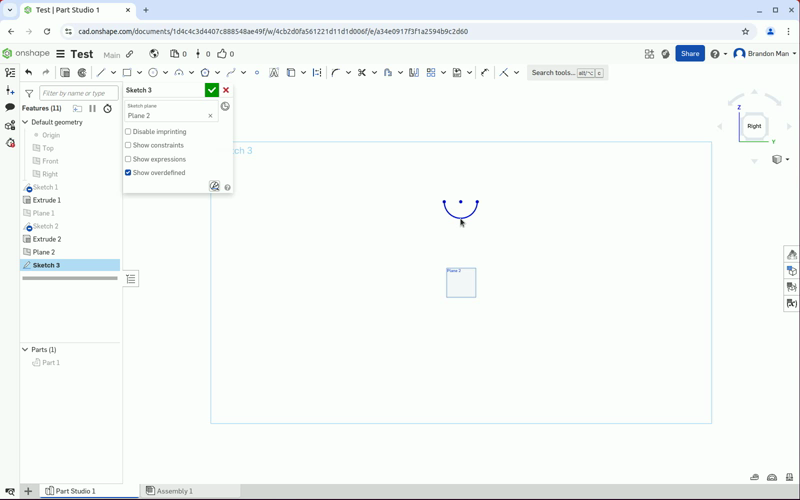
mouse_move(477, 201)
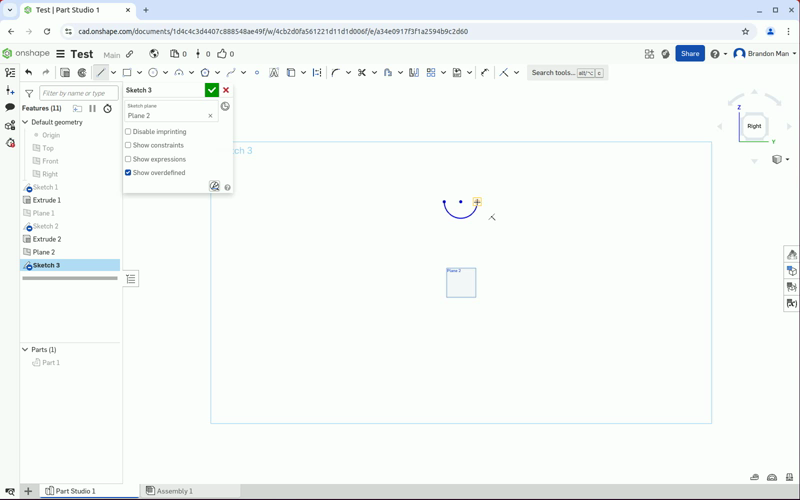
click(477, 201)
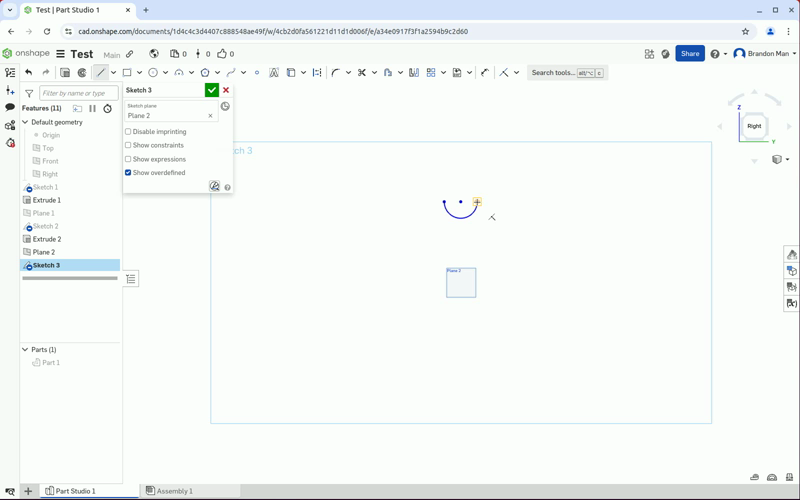
key_down(shift)
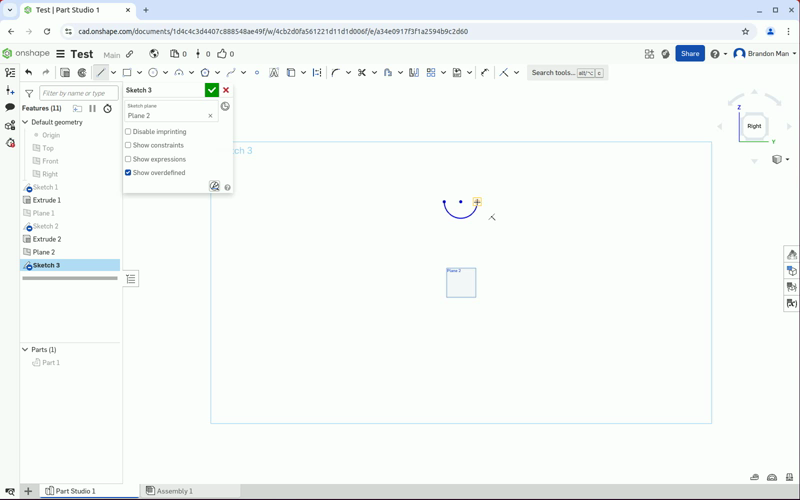
mouse_move(507, 201)
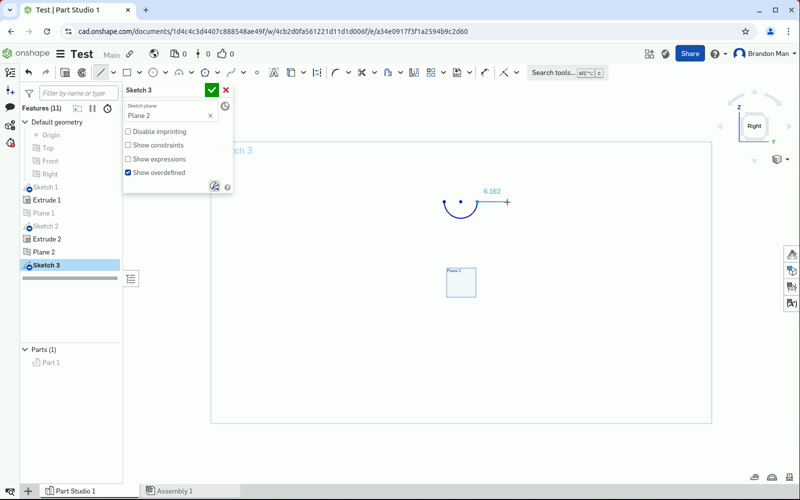
mouse_move(477, 169)
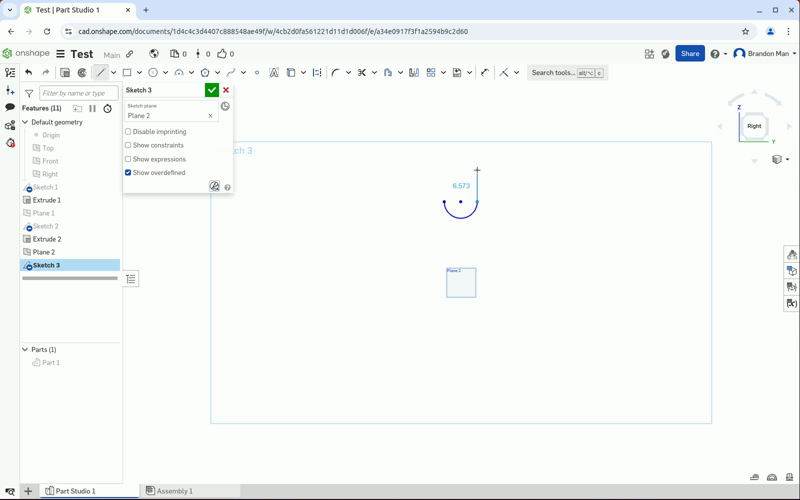
click(477, 169)
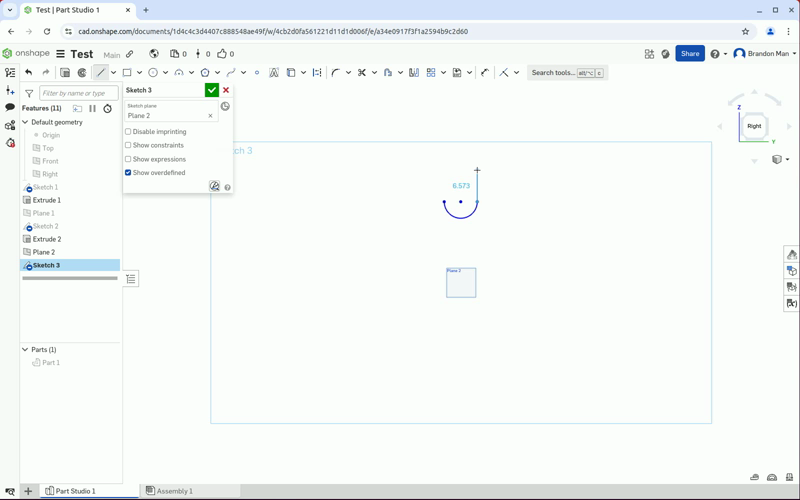
key_up(shift)
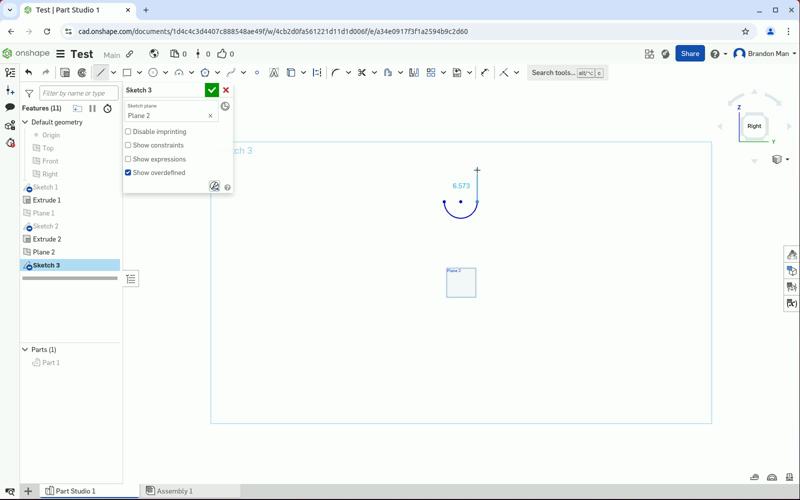
key_down(shift)
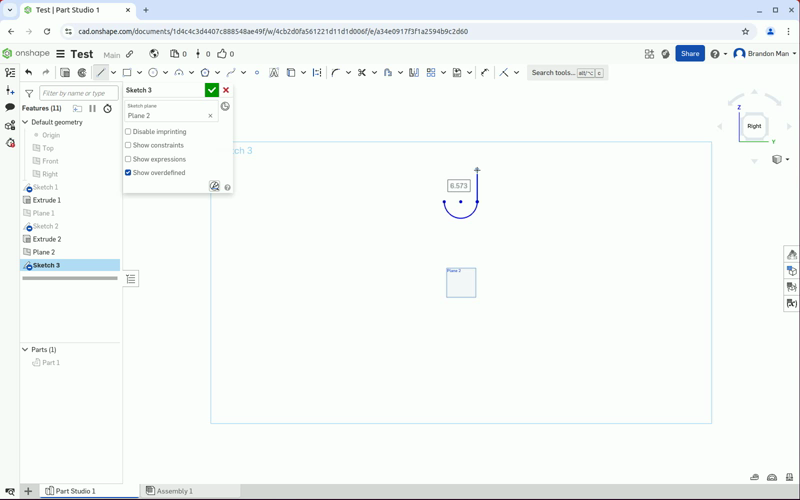
mouse_move(507, 169)
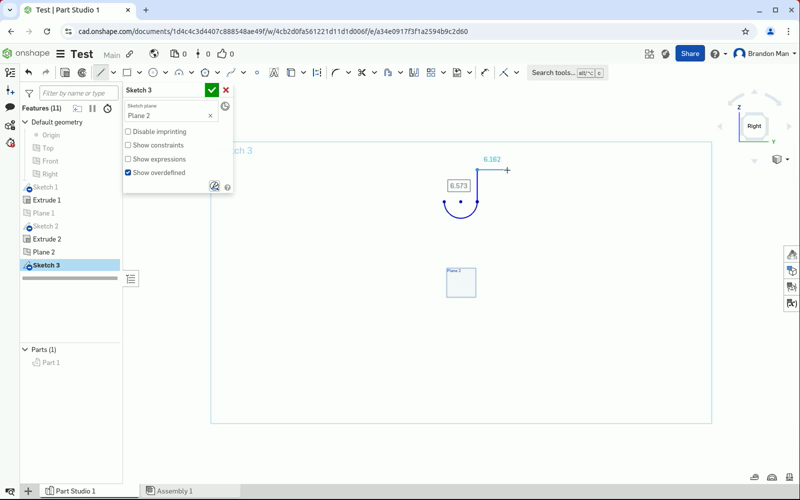
mouse_move(444, 169)
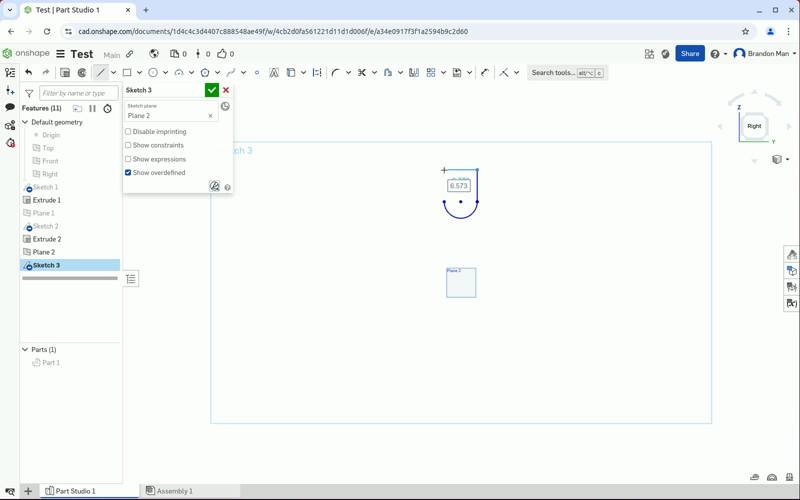
click(444, 169)
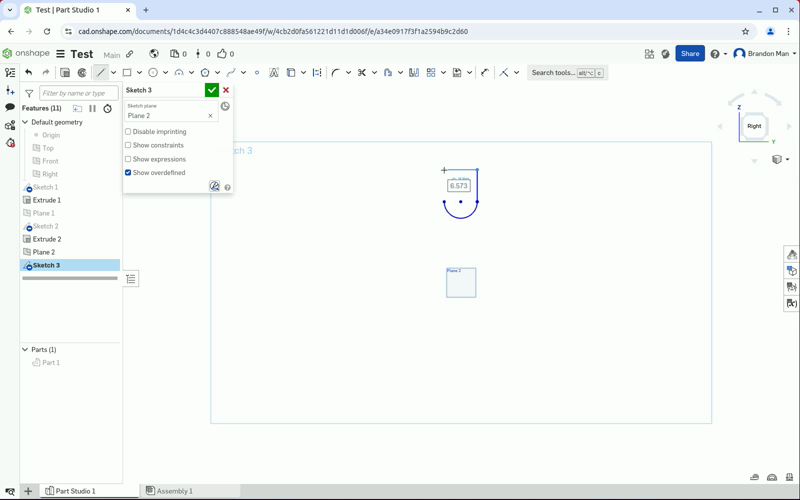
key_up(shift)
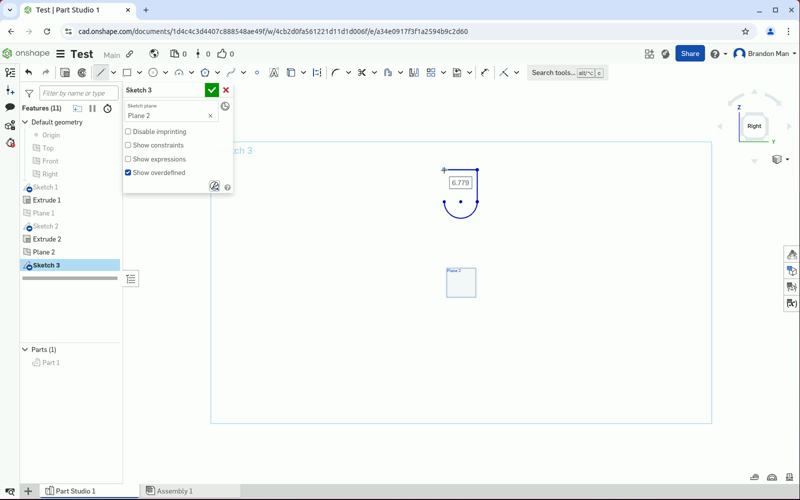
mouse_move(474, 169)
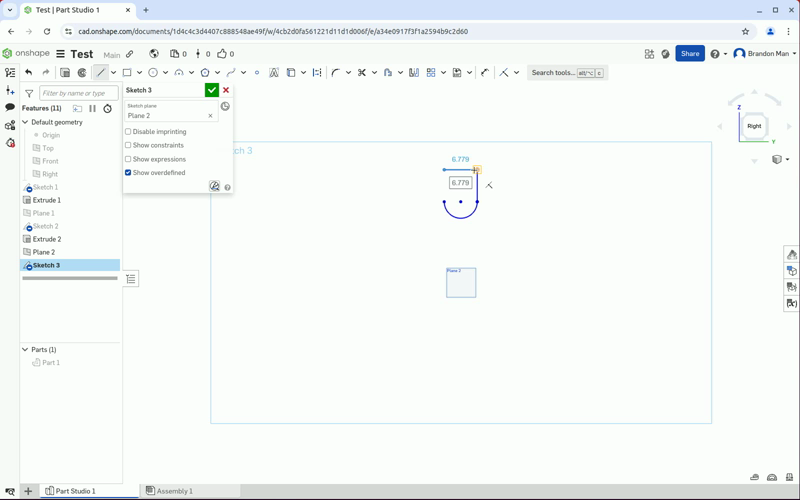
key_down(shift)
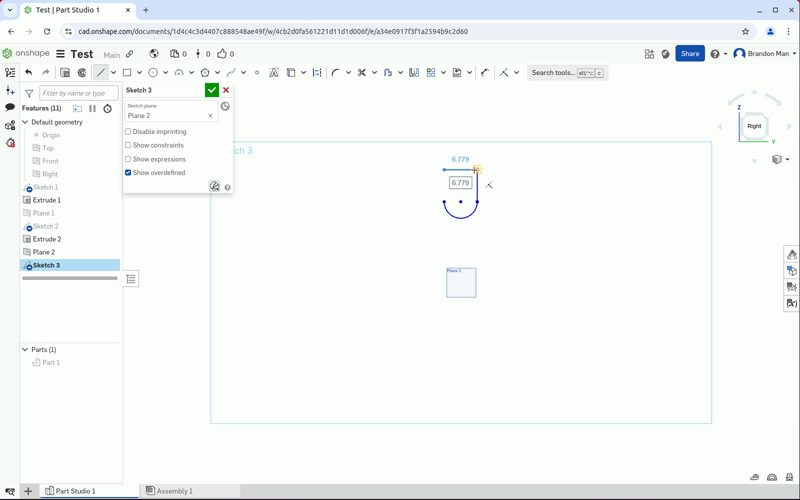
mouse_move(444, 201)
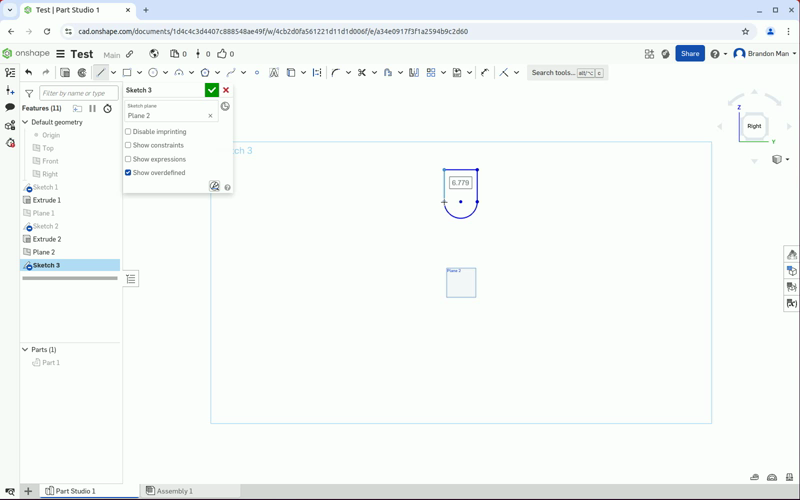
key_up(shift)
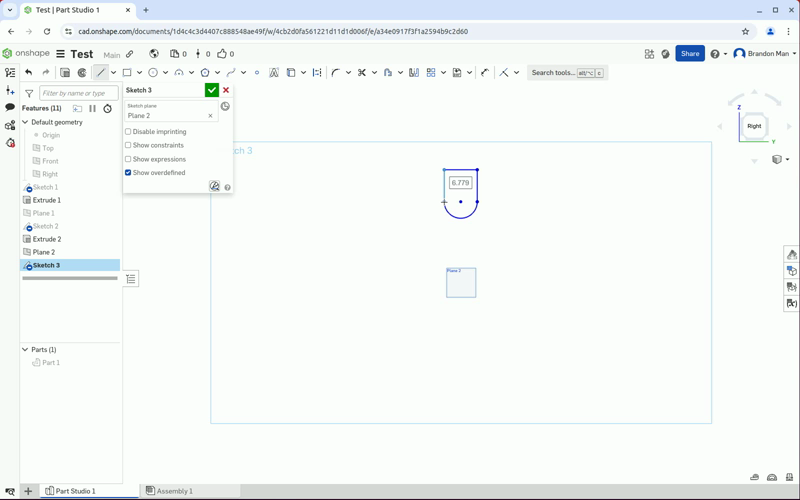
click(444, 201)
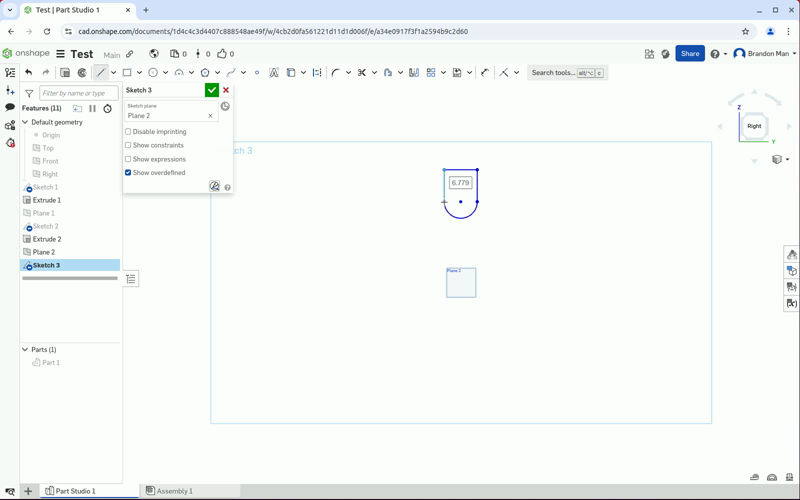
key(esc)
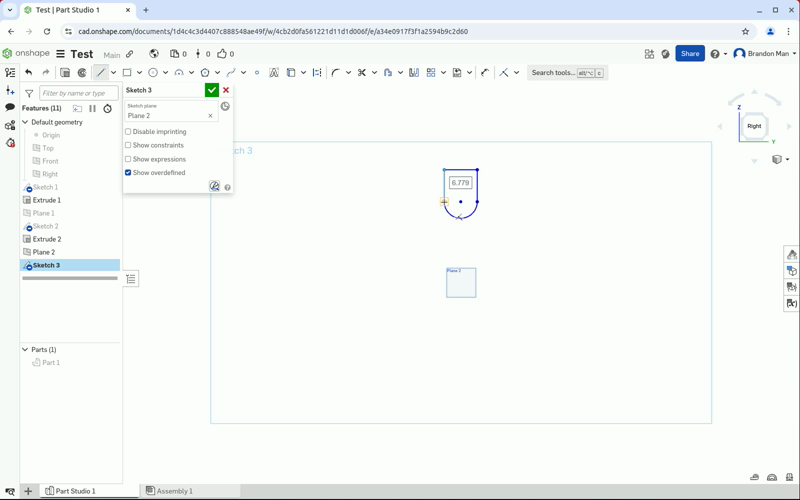
mouse_move(450, 190)
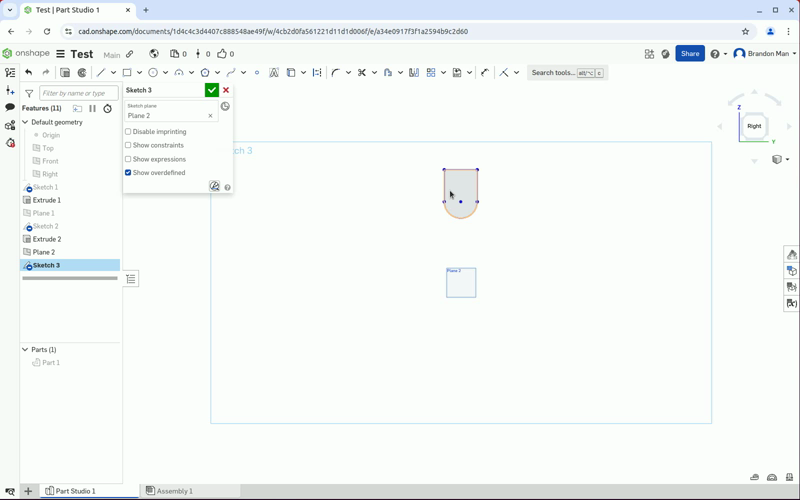
scroll(6)
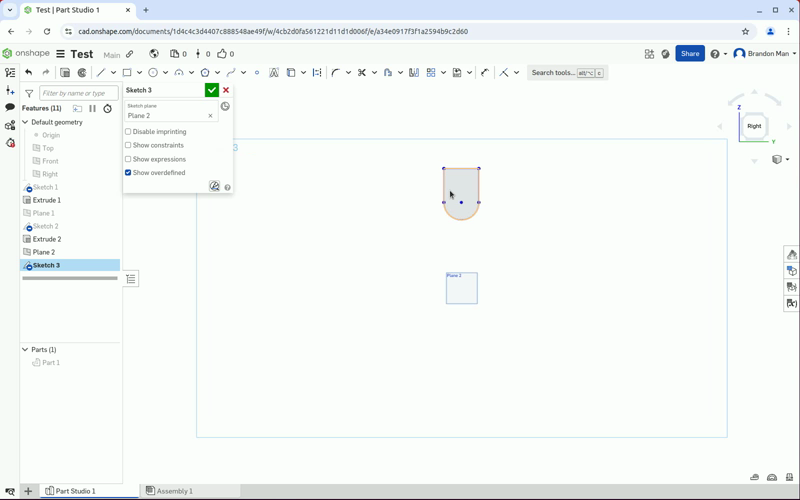
scroll(6)
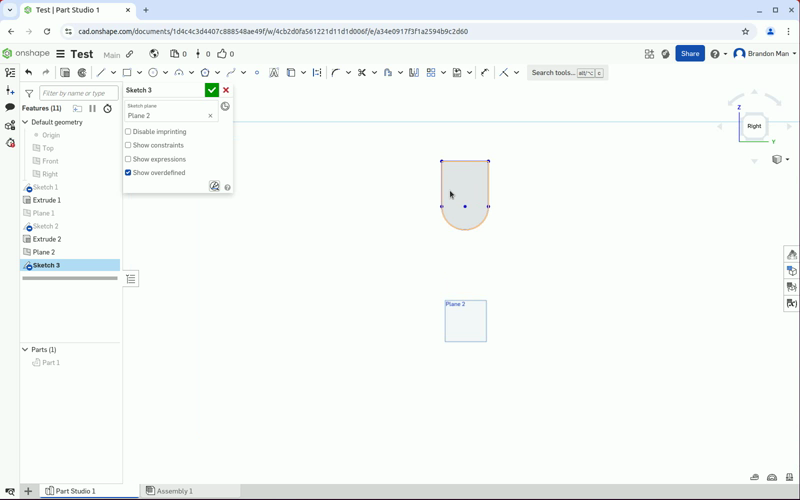
scroll(6)
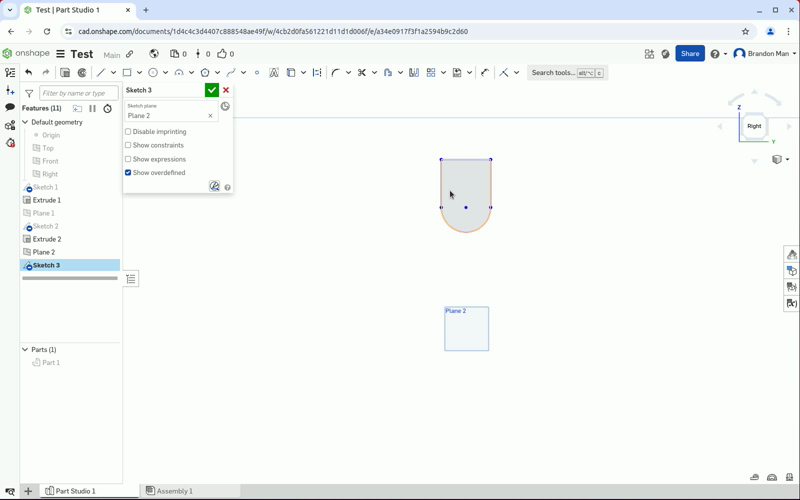
scroll(6)
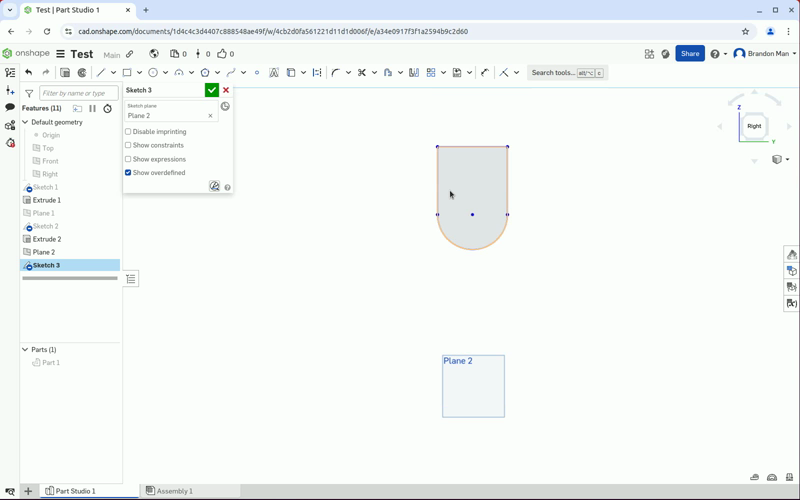
scroll(6)
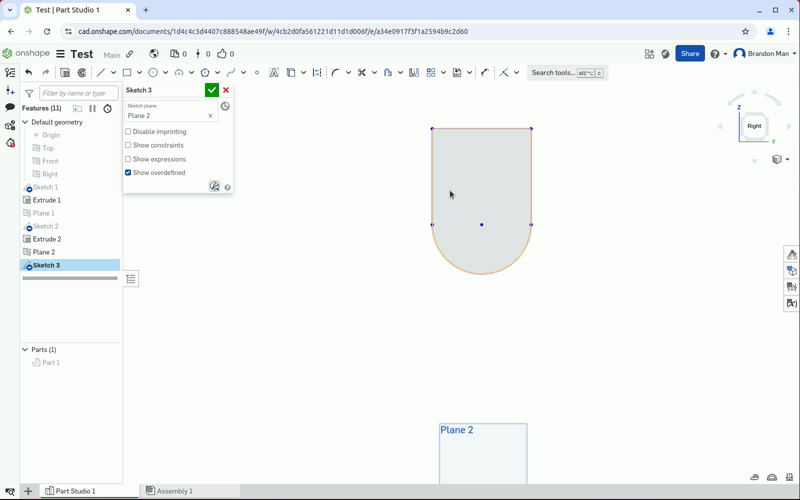
scroll(6)
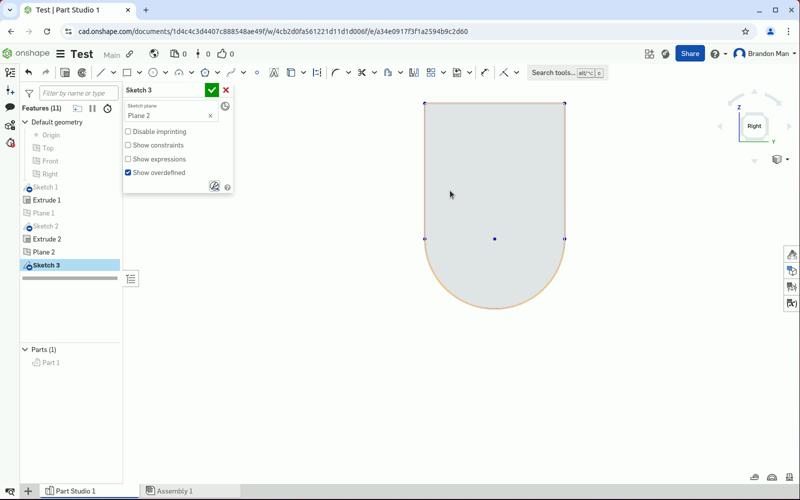
scroll(6)
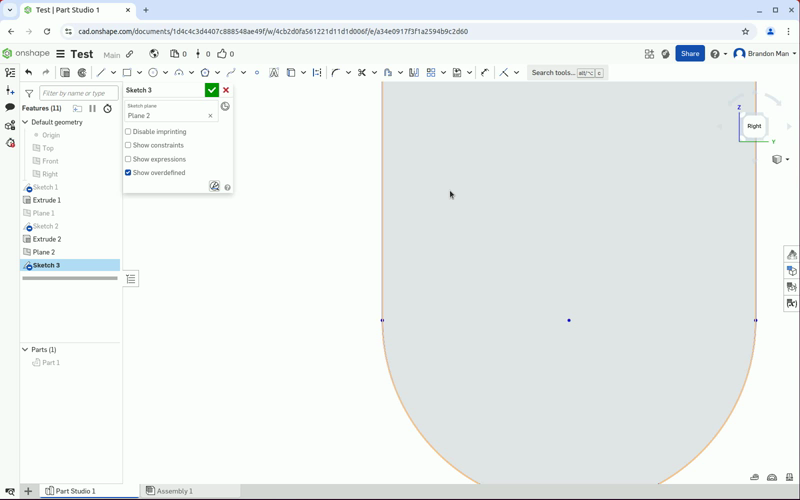
click(450, 190)
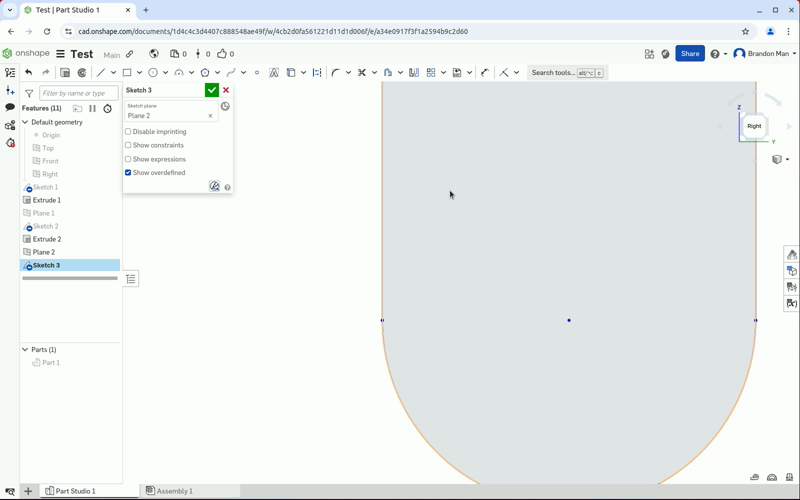
scroll(-6)
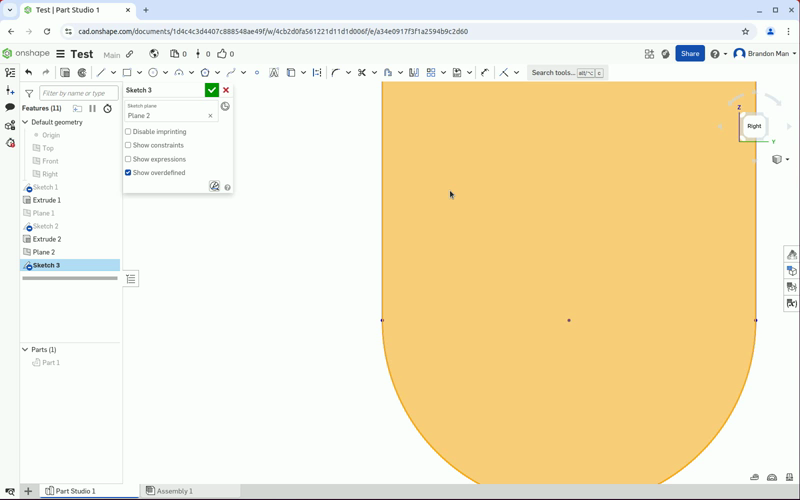
scroll(-6)
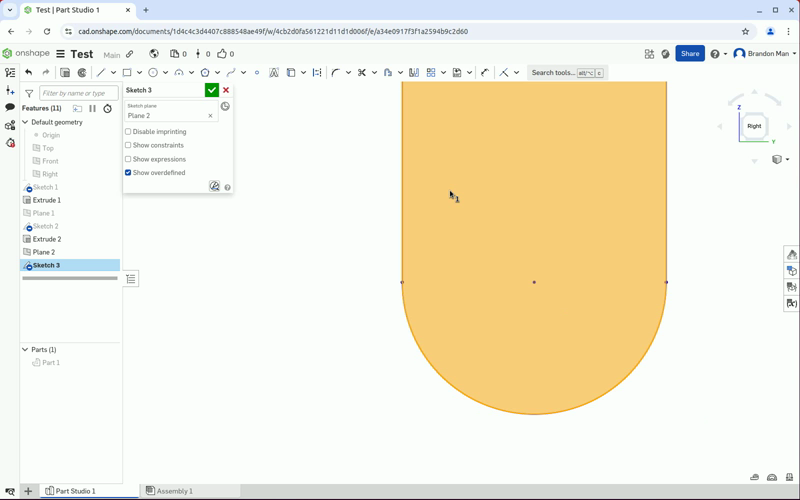
scroll(-6)
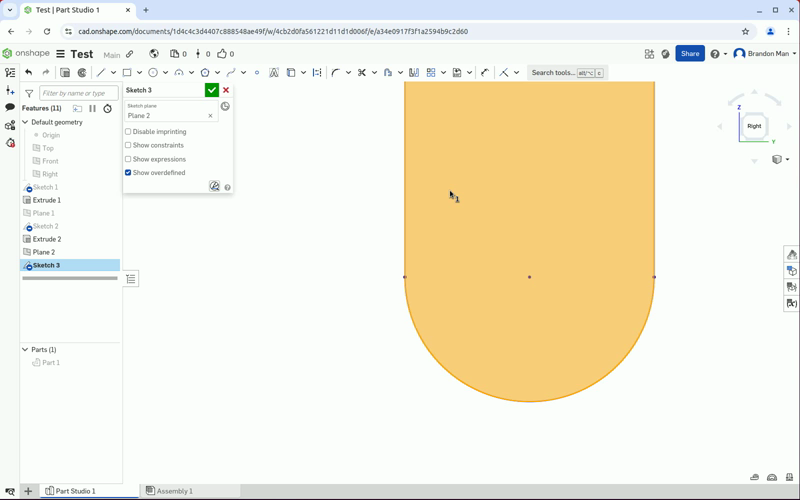
scroll(-6)
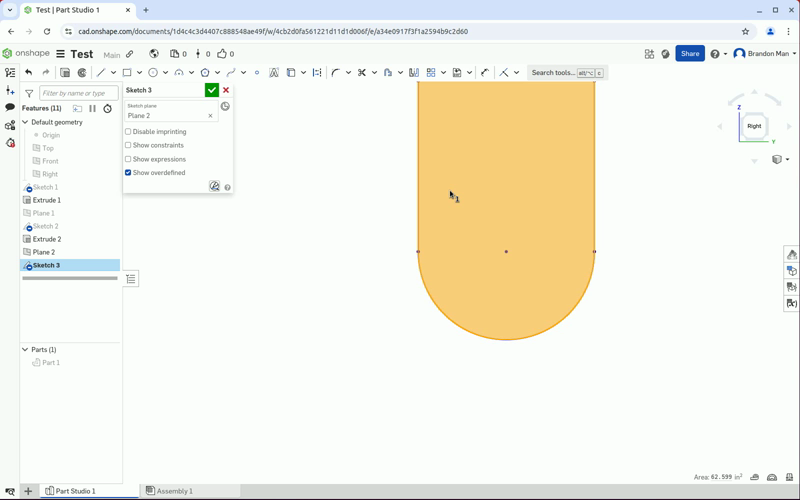
scroll(-6)
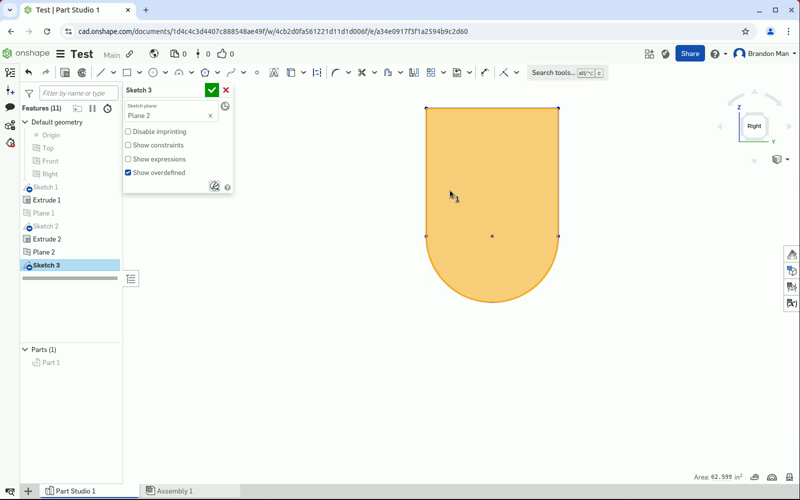
scroll(-6)
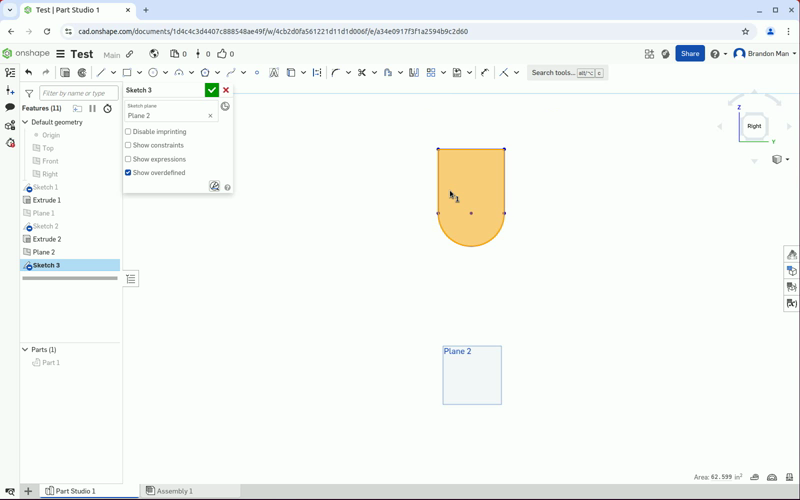
scroll(-6)
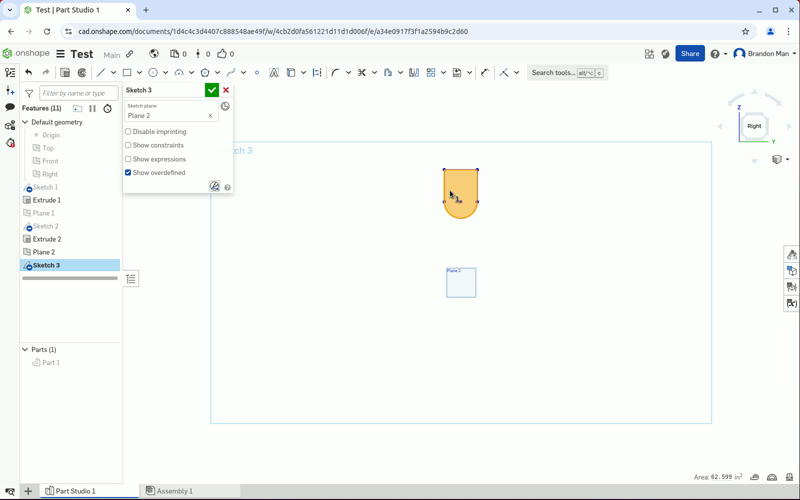
mouse_move(73, 352)
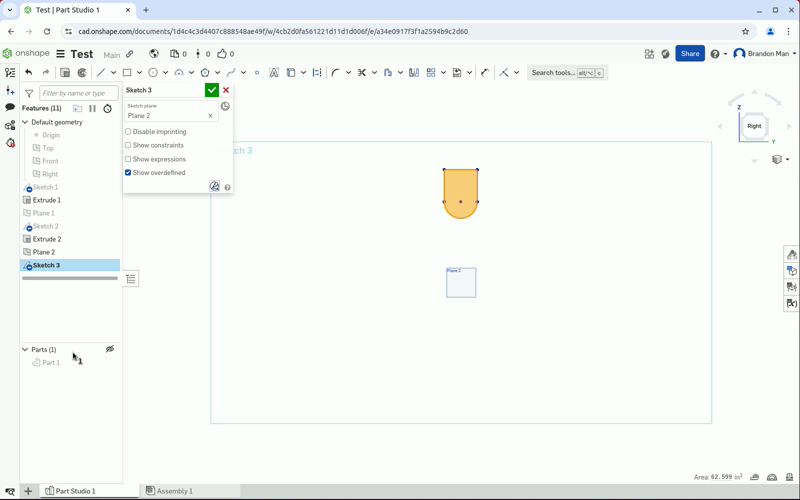
key(shift+y)
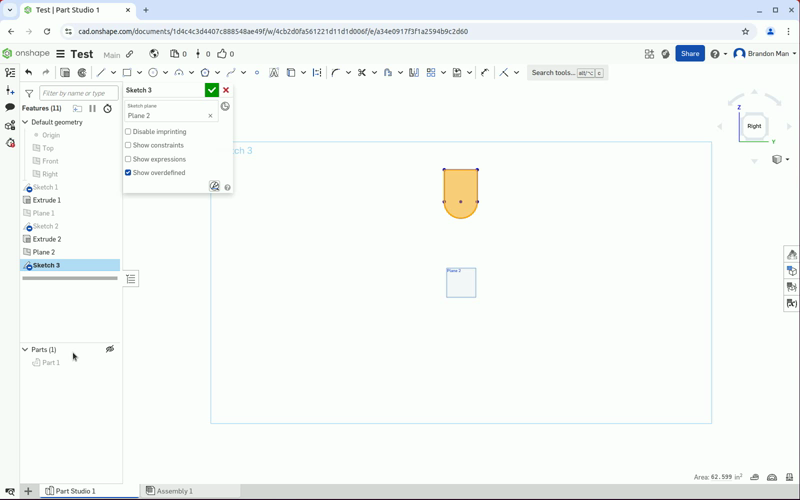
key(shift+e)
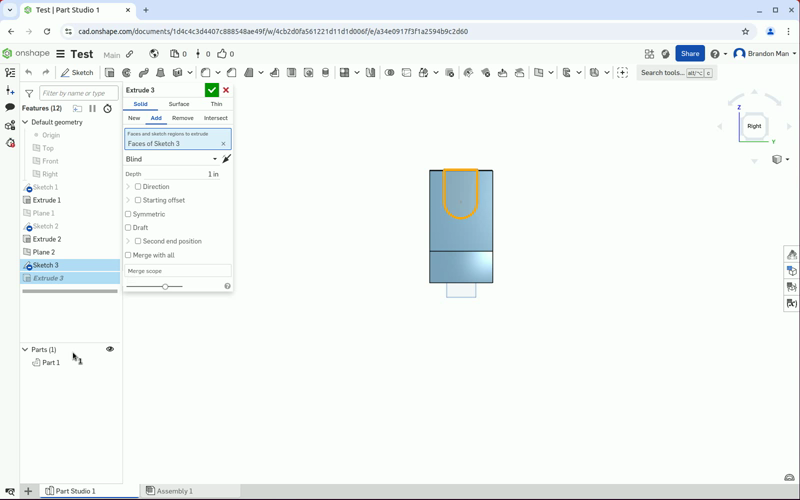
mouse_move(143, 106)
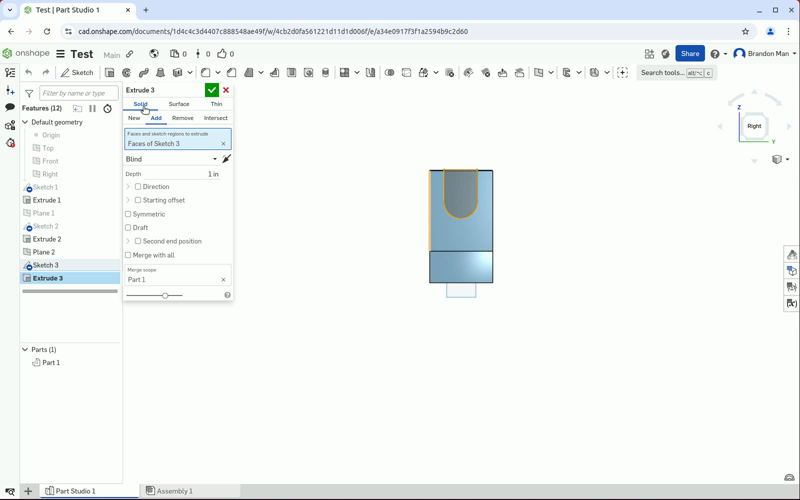
click(143, 106)
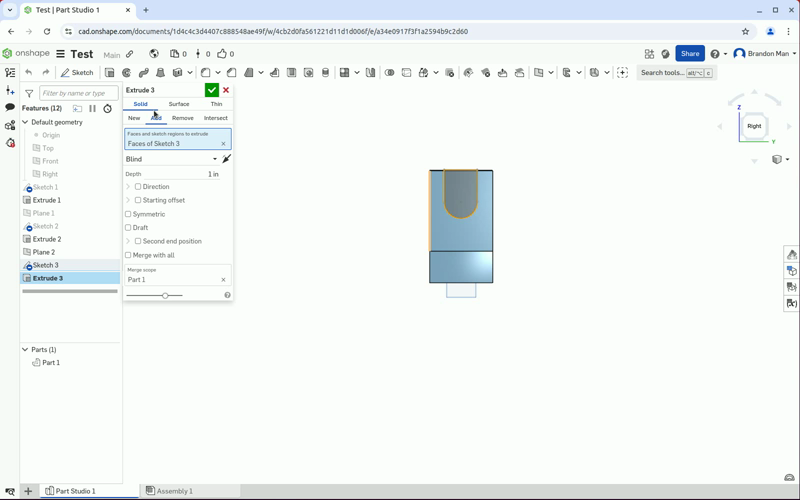
mouse_move(186, 120)
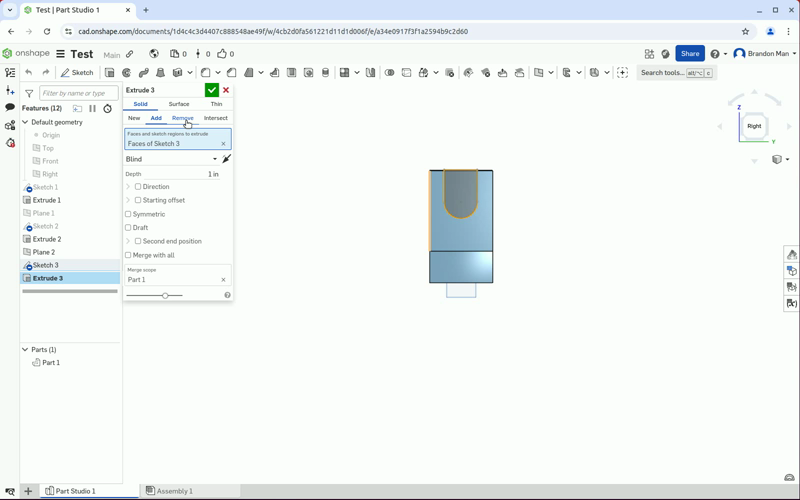
click(186, 120)
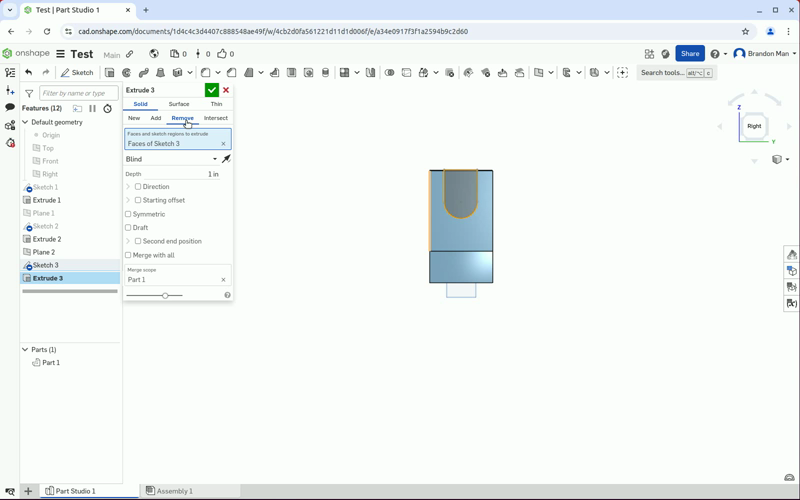
key(tab, 4)
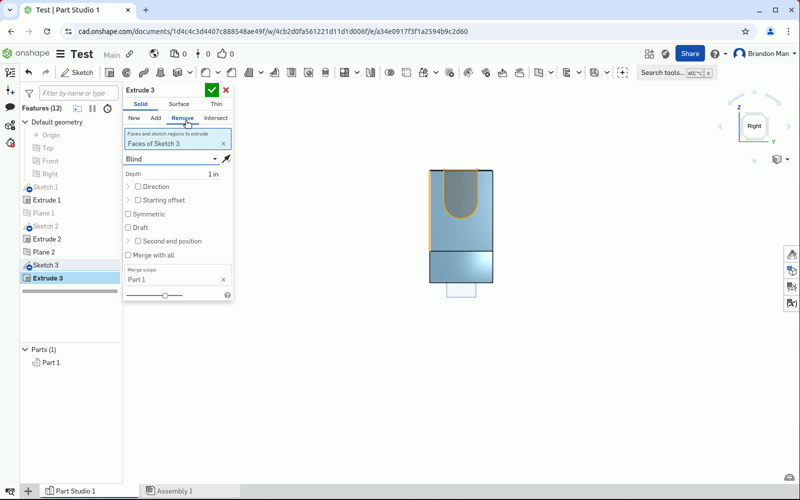
text(13.239)
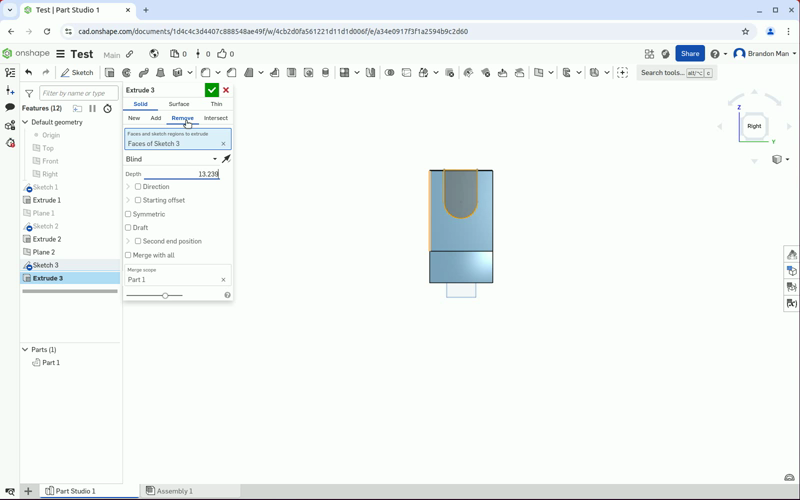
key(tab, 6)
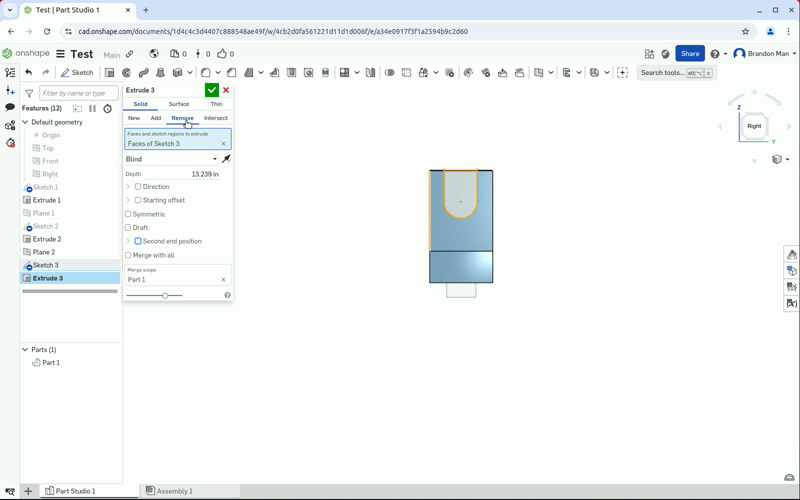
key(space)
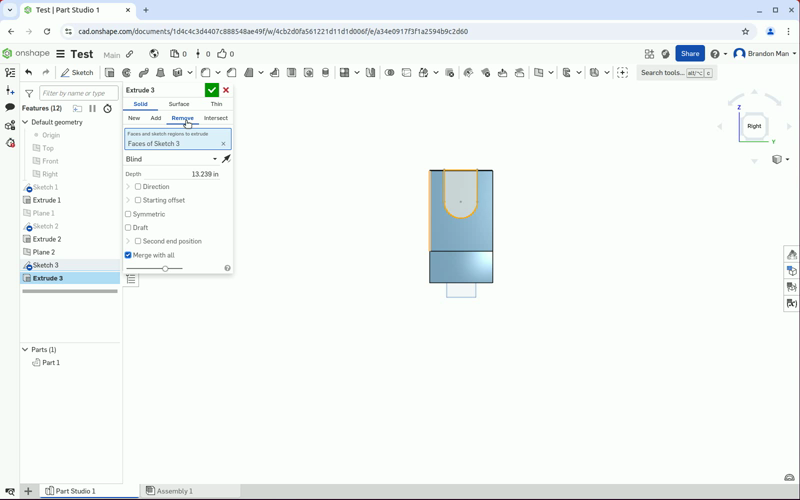
key(enter)
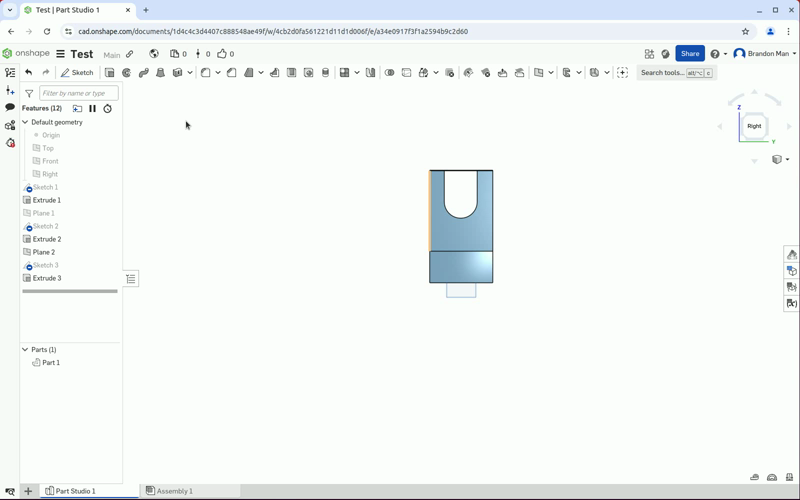
key(shift+h)
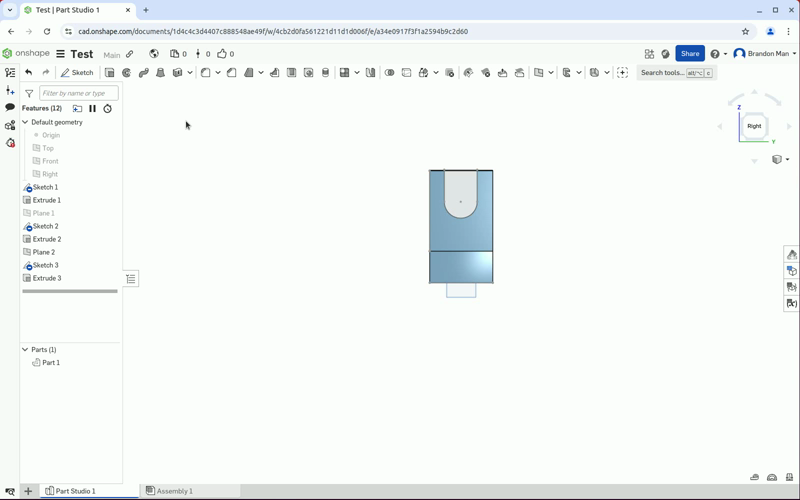
key(shift+h)
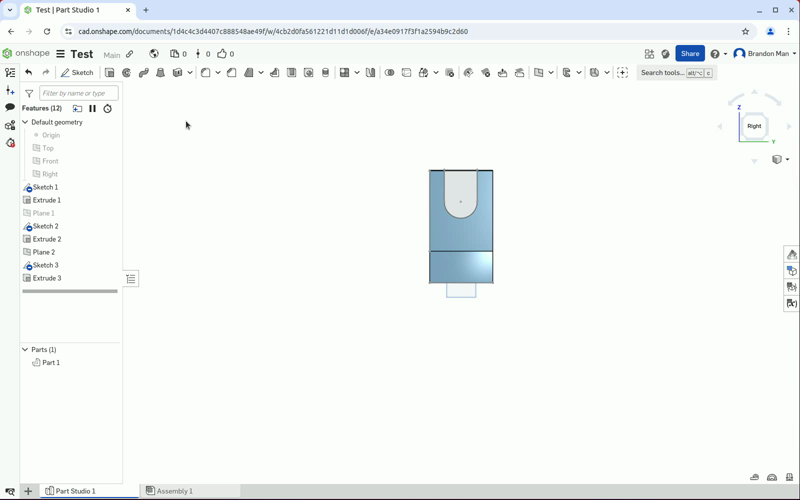
key(shift+7)
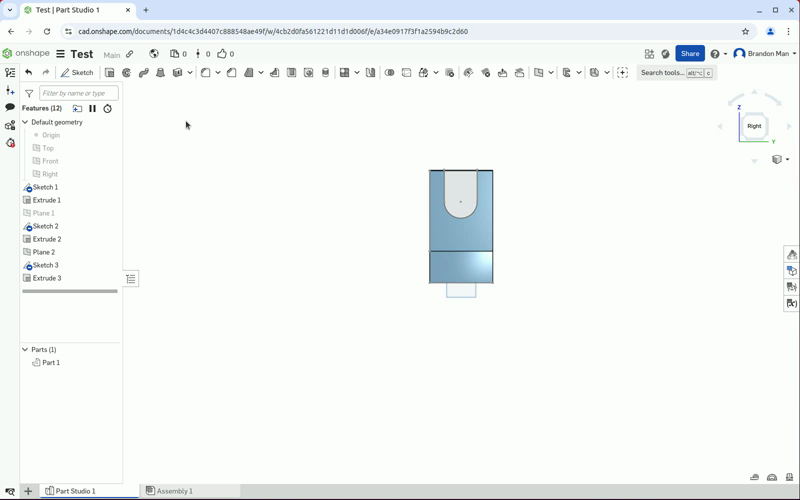
key(right, 2)
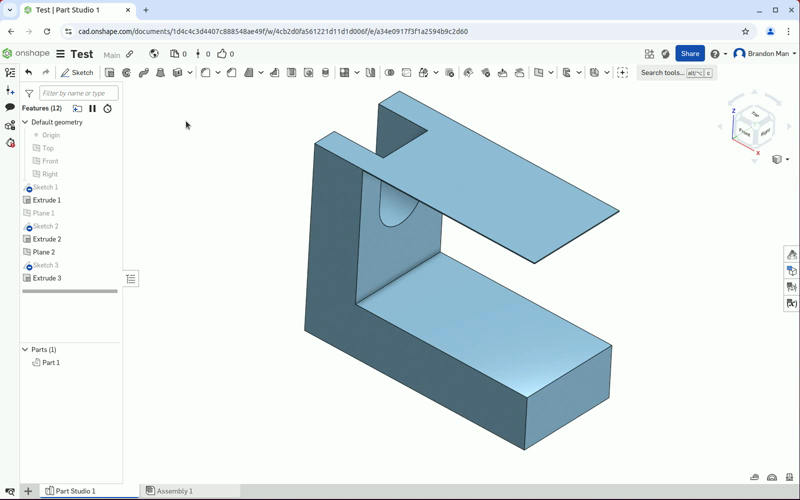
key(down, 2)
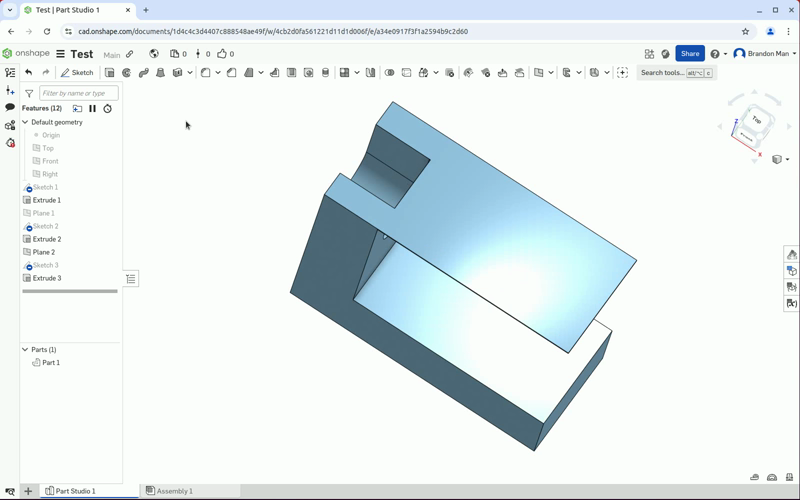
key(up, 2)
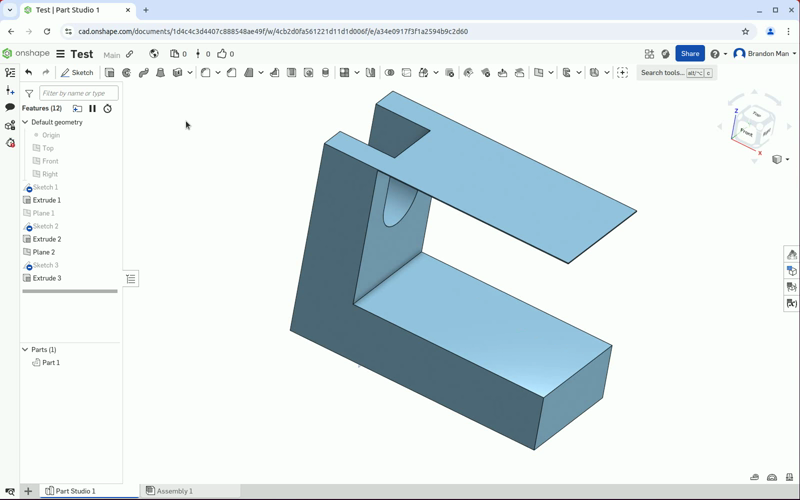
key(left, 2)
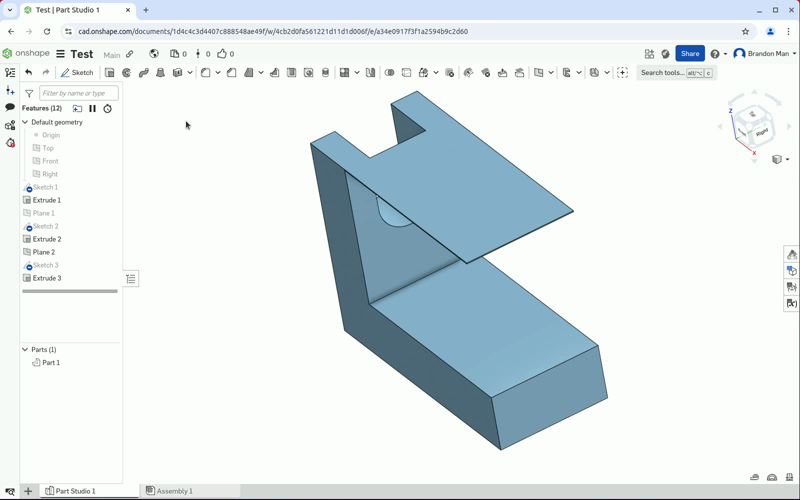
mouse_move(73, 189)
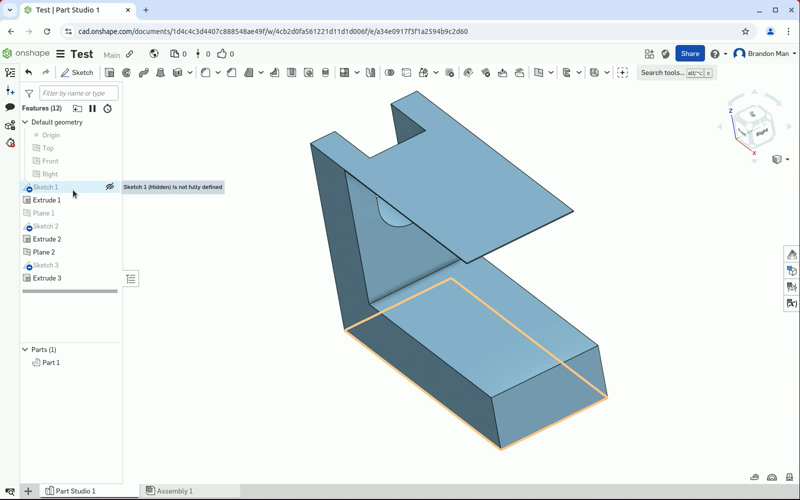
click(73, 189)